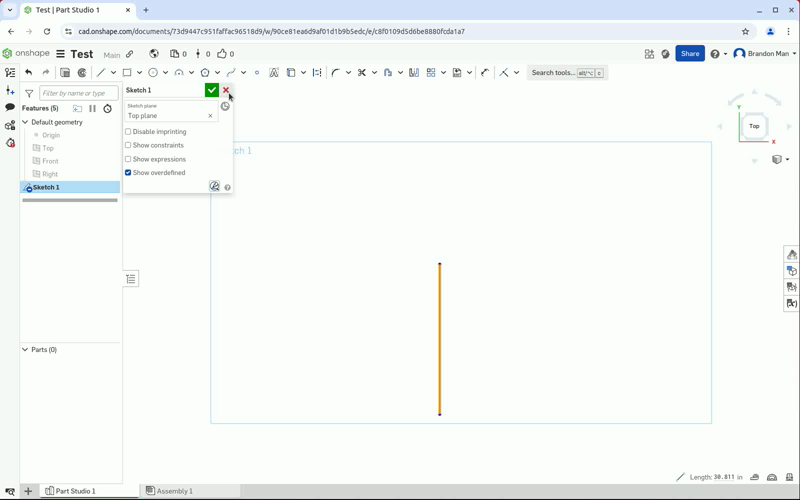
key(shift+h)
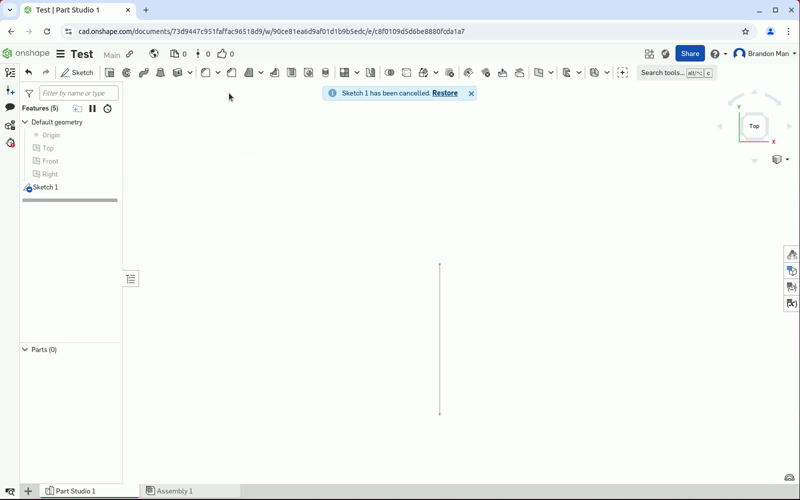
key(shift+s)
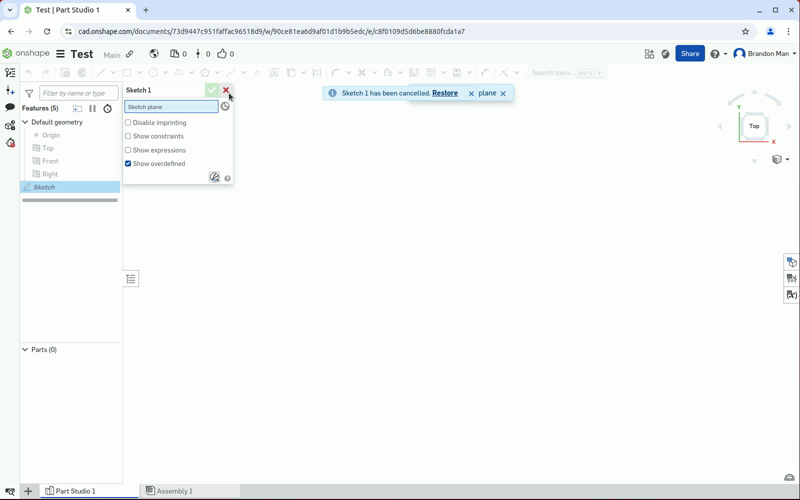
mouse_move(73, 150)
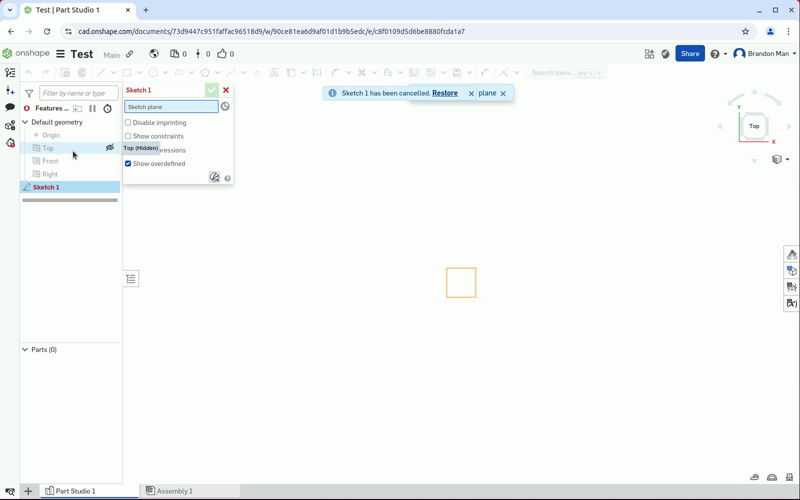
click(73, 150)
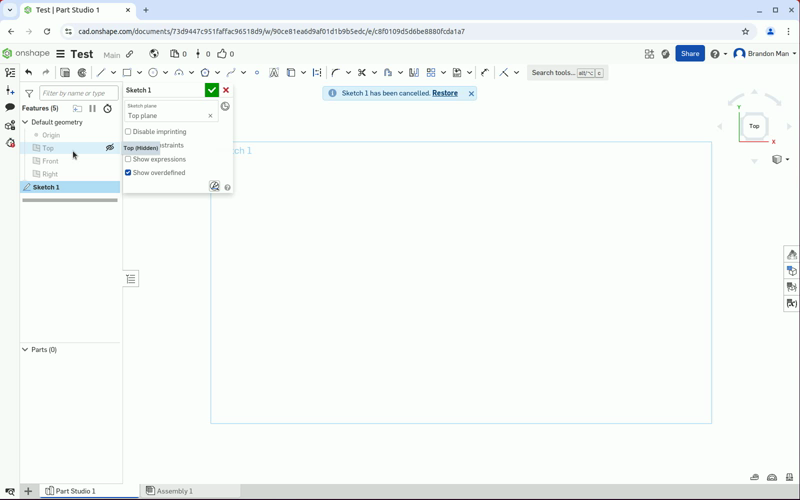
mouse_move(73, 352)
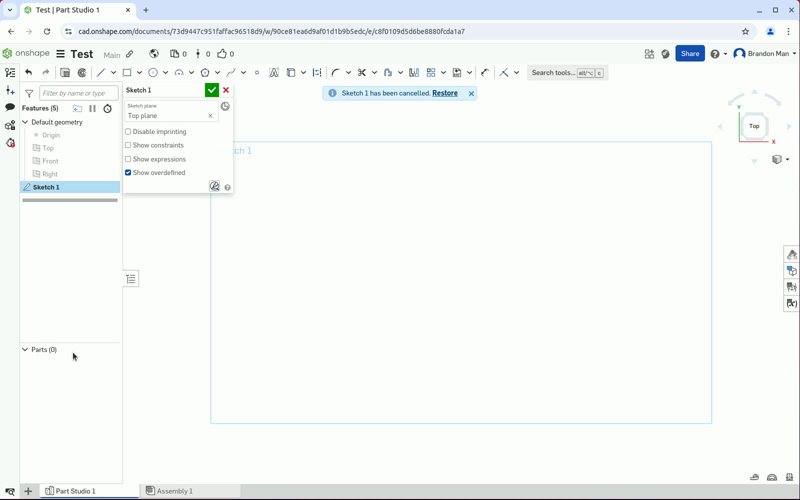
key(y)
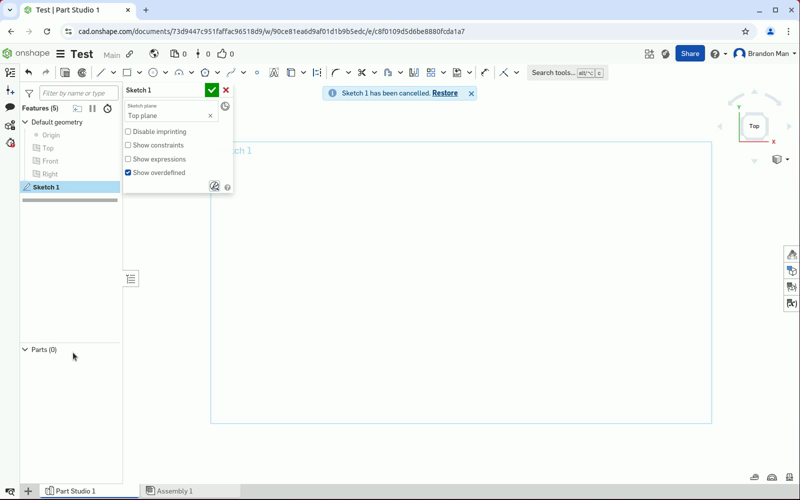
key(l)
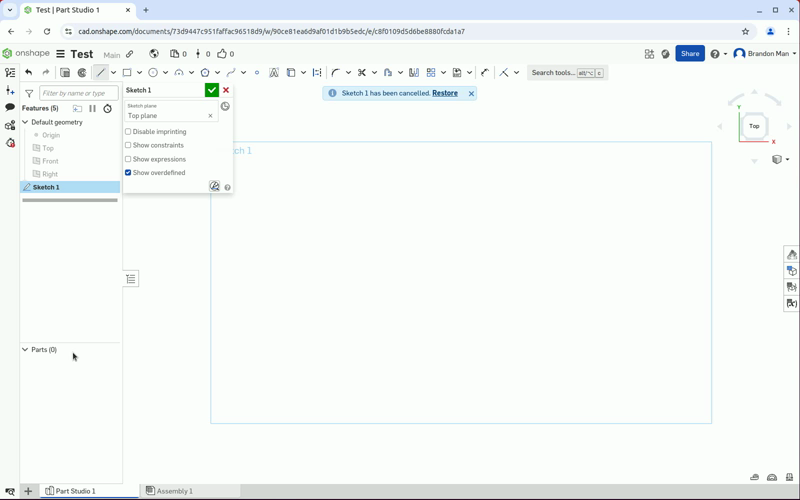
key_down(shift)
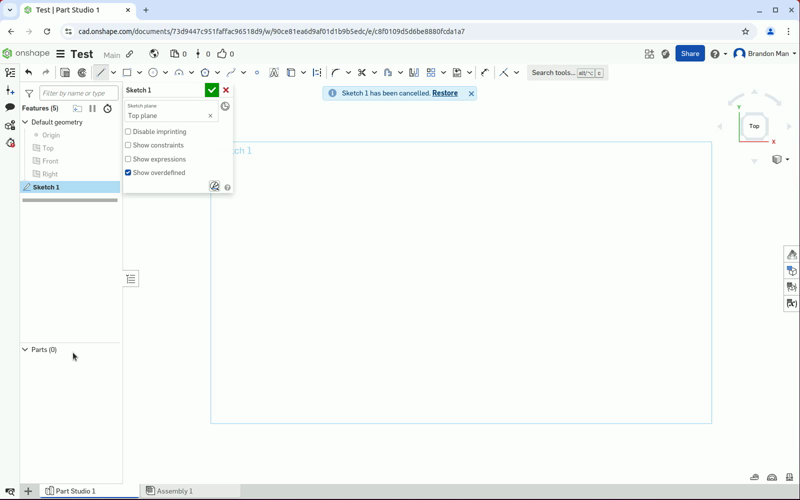
mouse_move(398, 380)
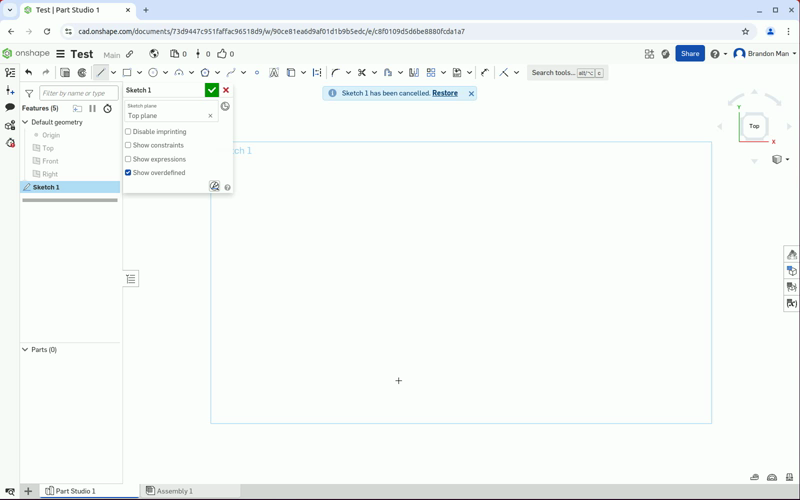
click(398, 380)
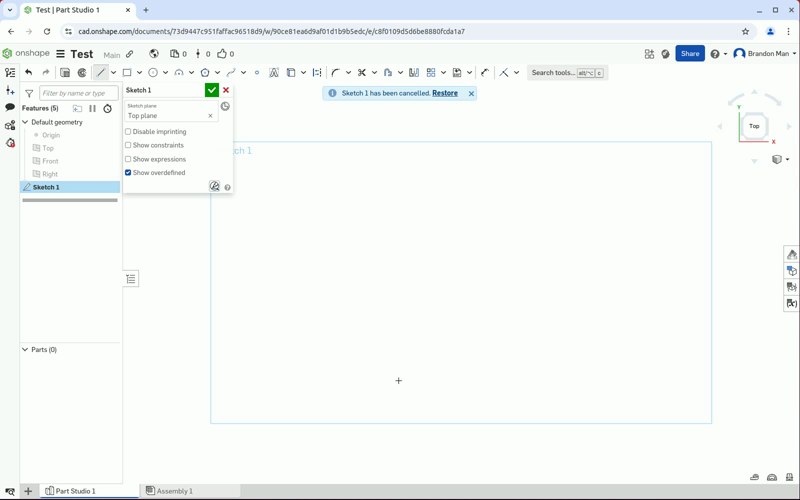
key_up(shift)
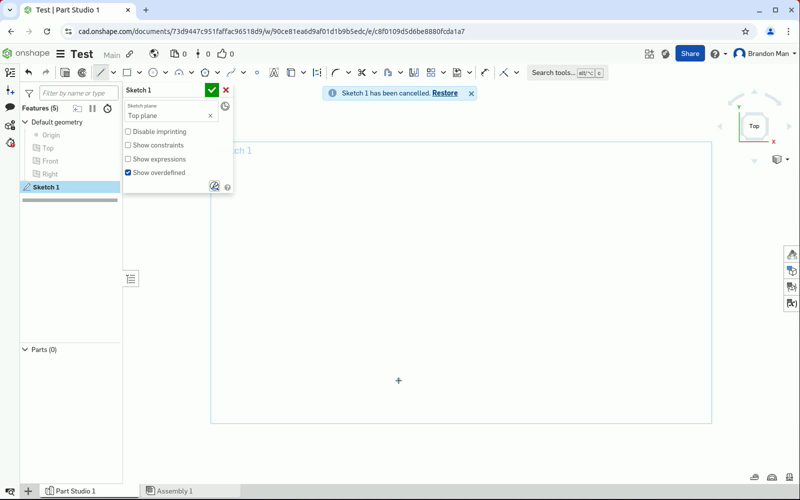
key_down(shift)
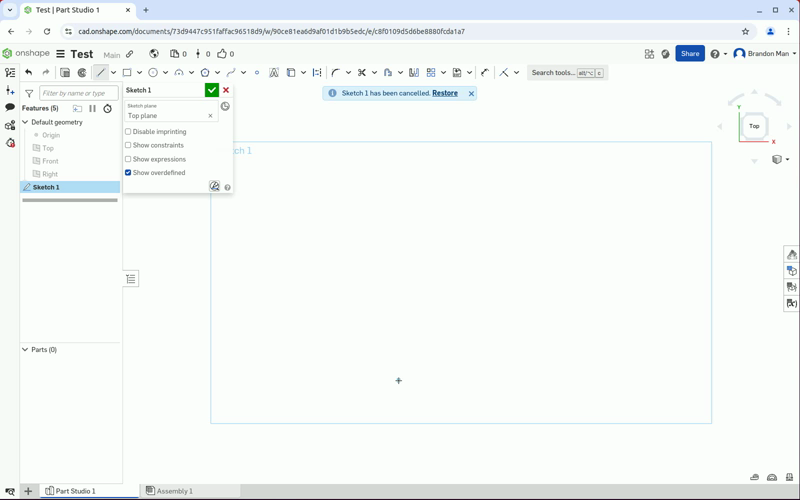
mouse_move(428, 380)
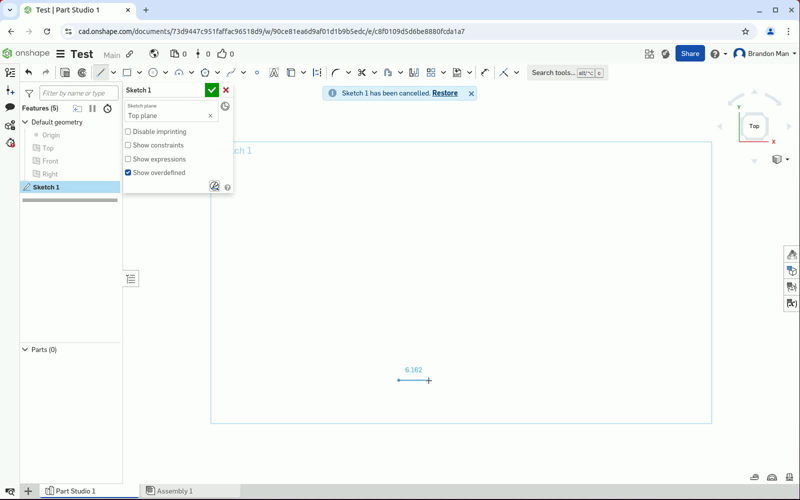
mouse_move(426, 396)
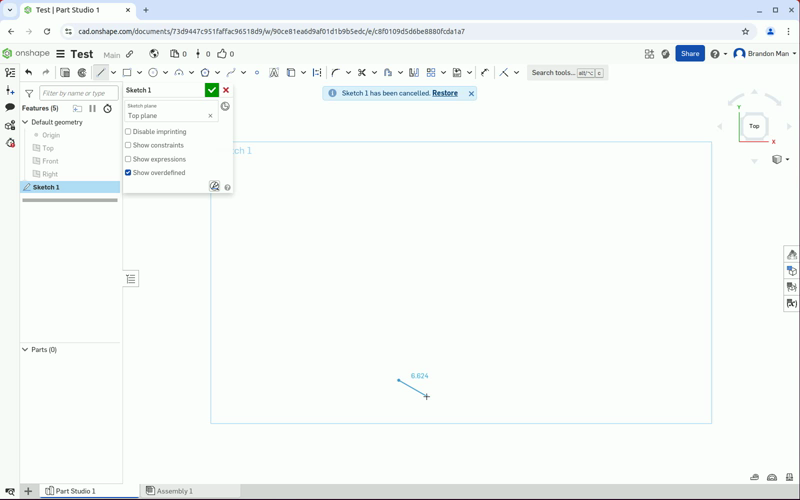
click(426, 396)
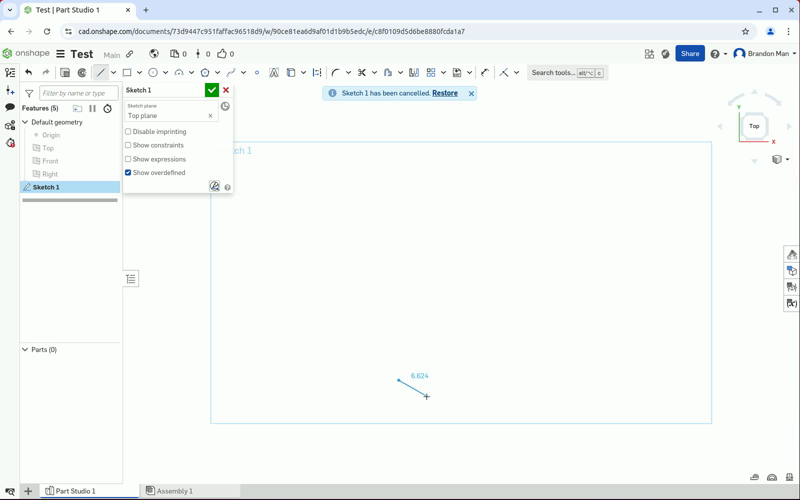
key_up(shift)
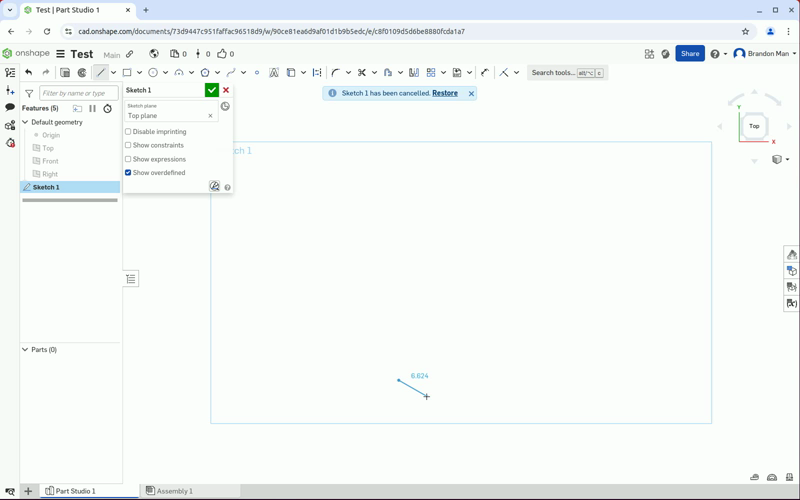
key_down(shift)
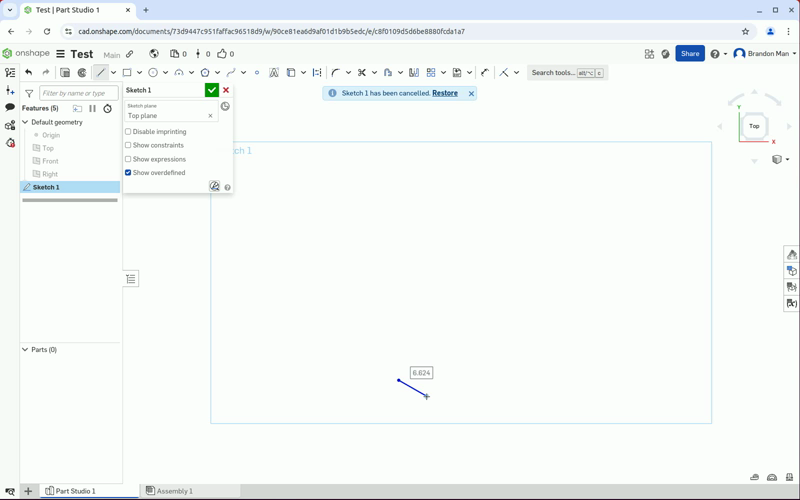
mouse_move(456, 396)
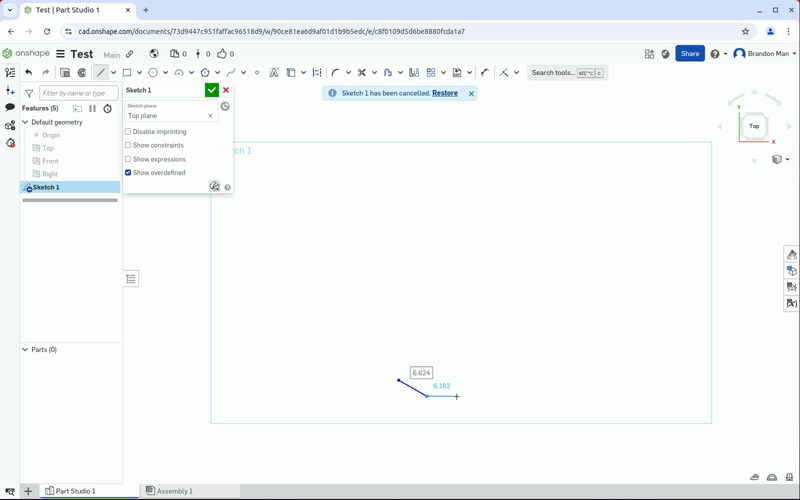
mouse_move(440, 373)
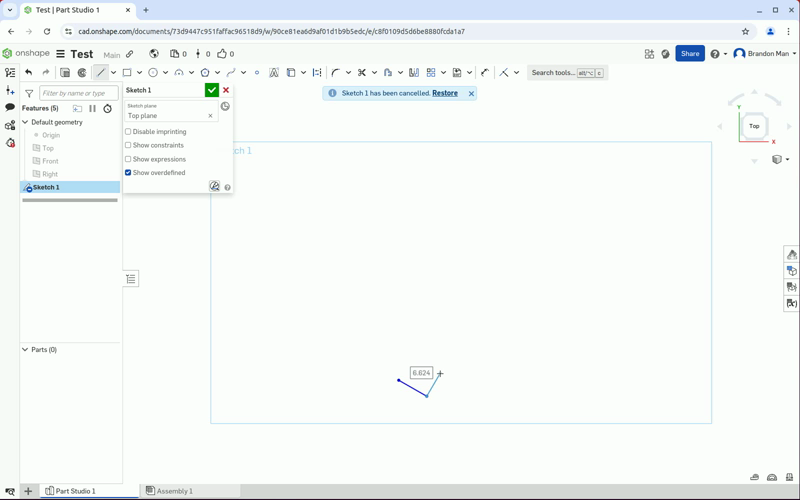
click(440, 373)
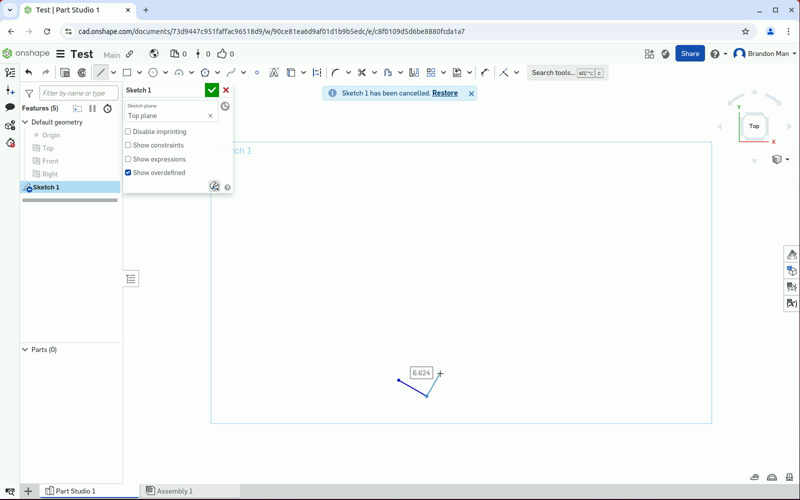
key_up(shift)
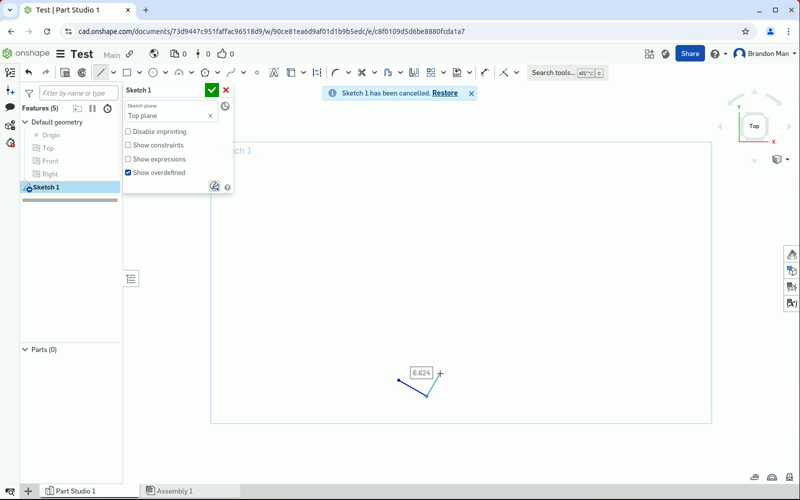
key_down(shift)
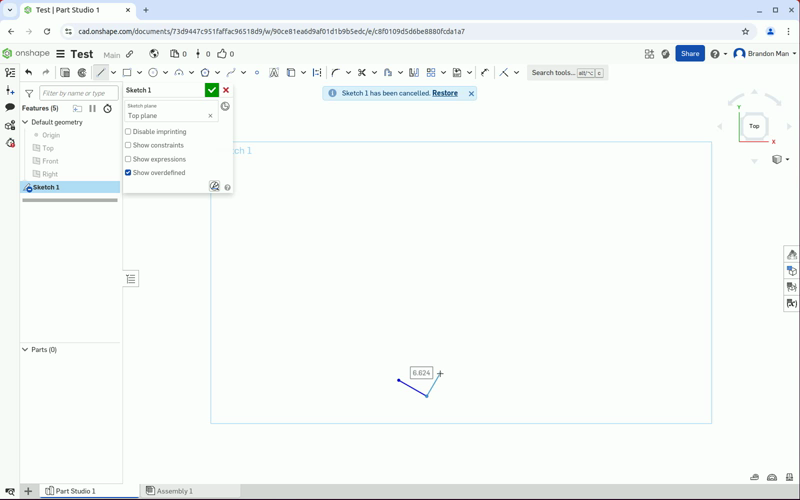
mouse_move(470, 373)
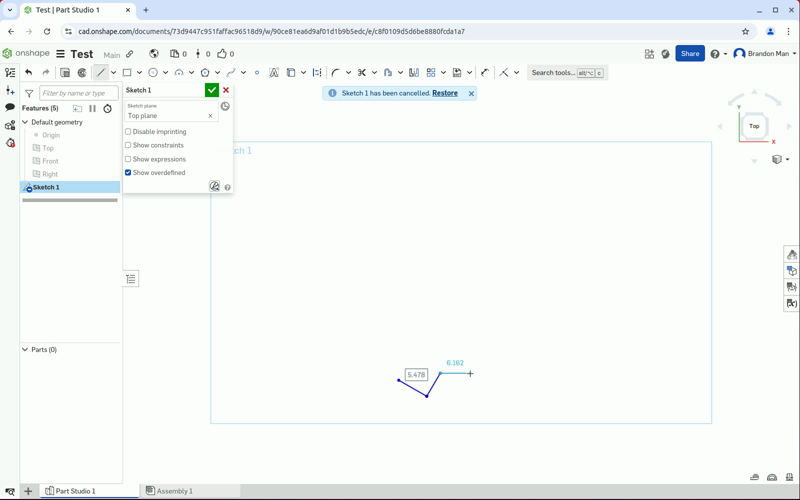
mouse_move(412, 356)
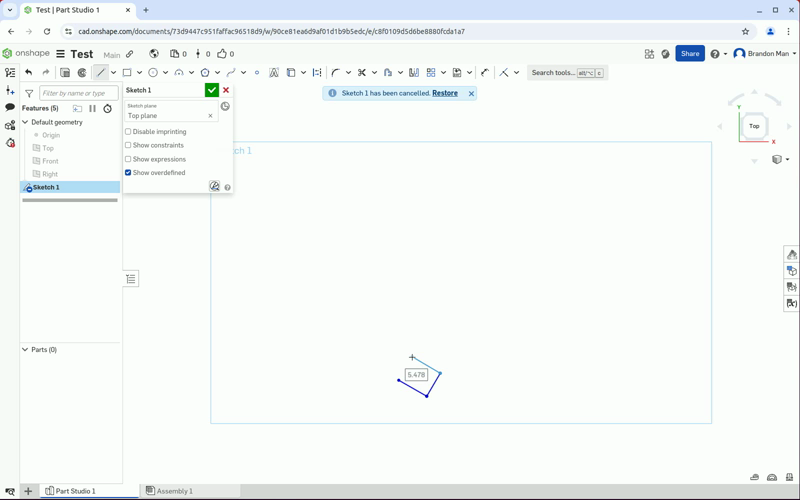
click(412, 356)
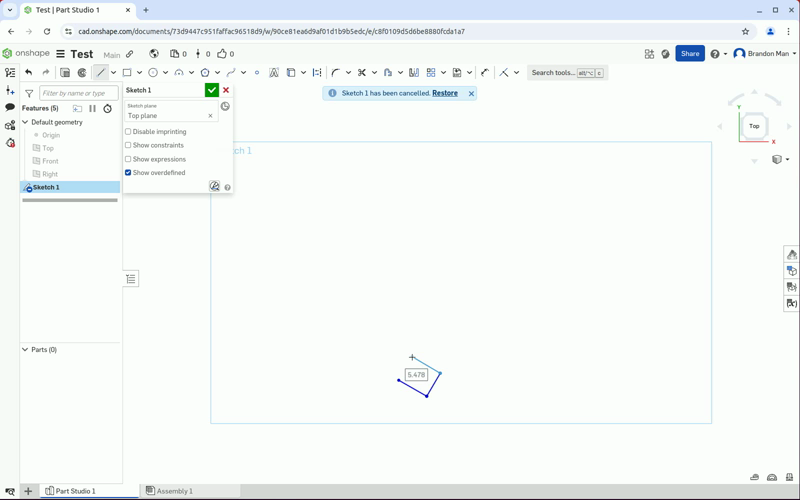
key_up(shift)
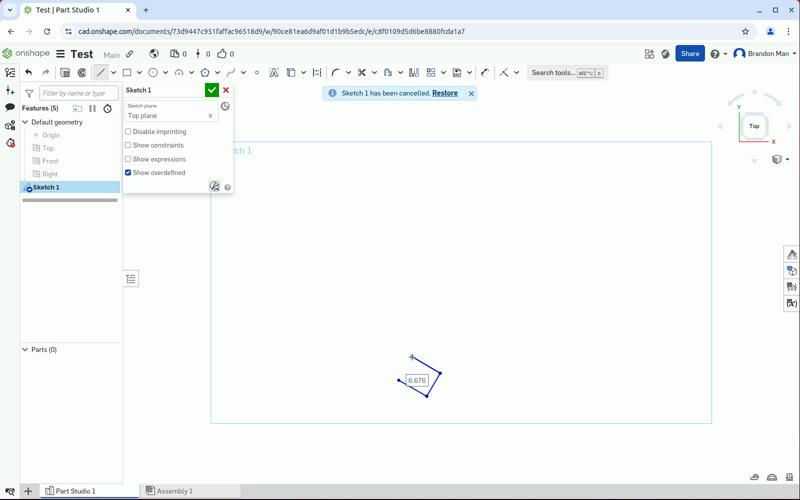
mouse_move(442, 356)
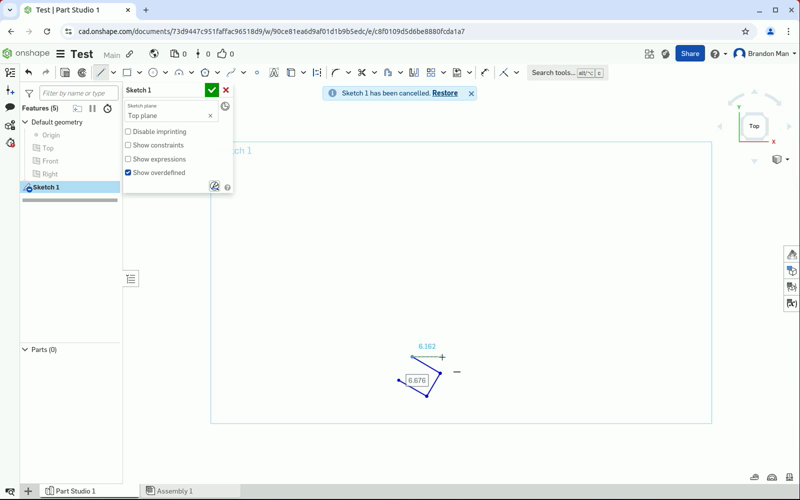
key_down(shift)
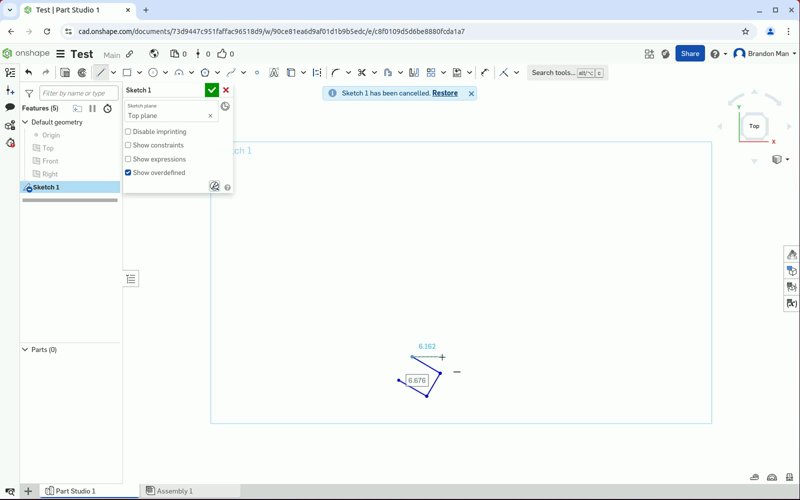
mouse_move(398, 380)
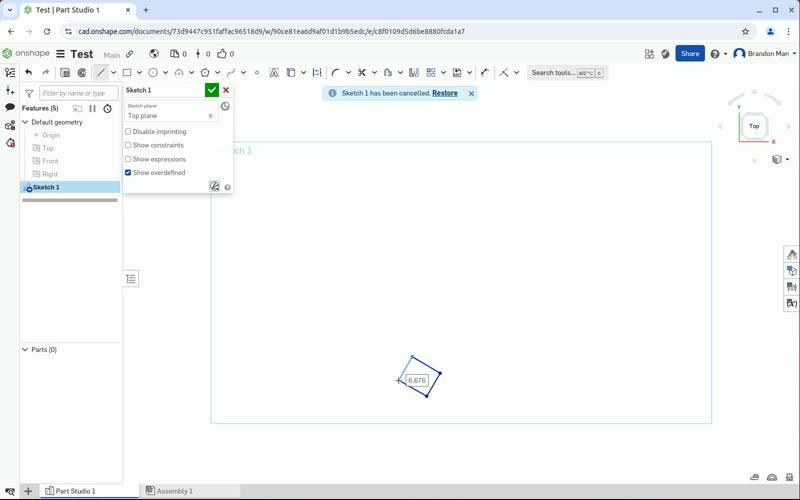
key_up(shift)
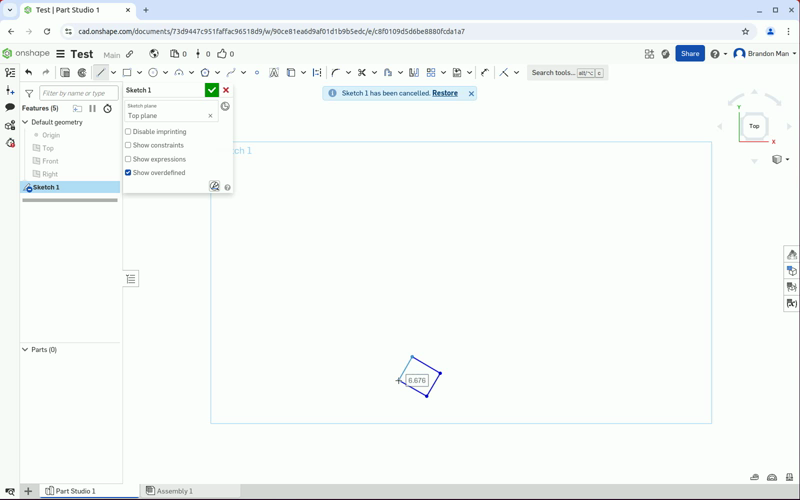
click(398, 380)
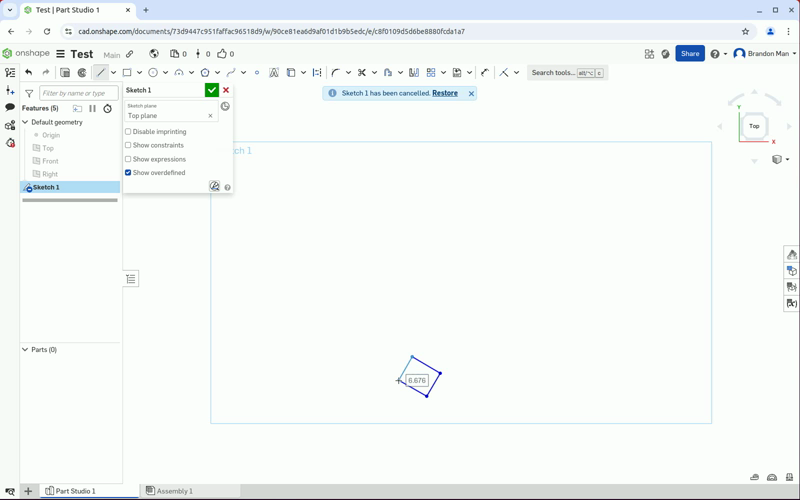
key(esc)
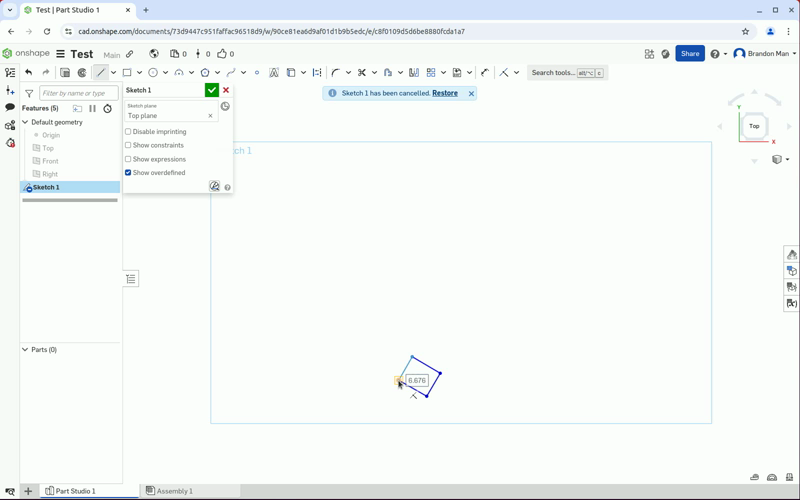
mouse_move(403, 375)
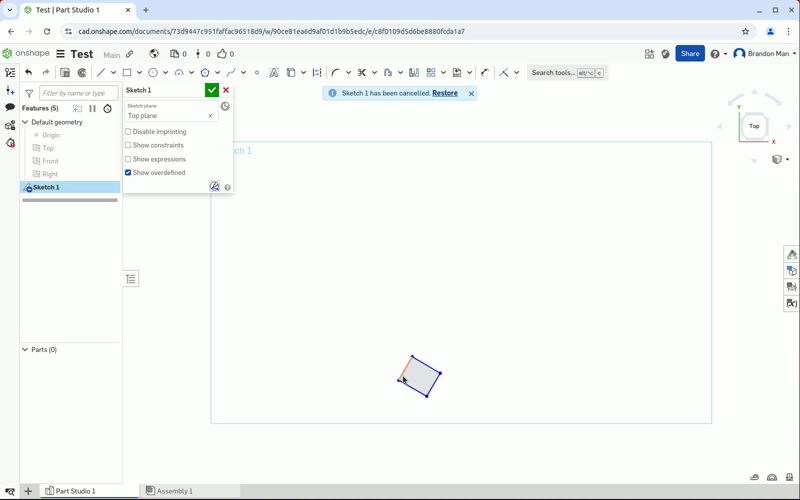
scroll(6)
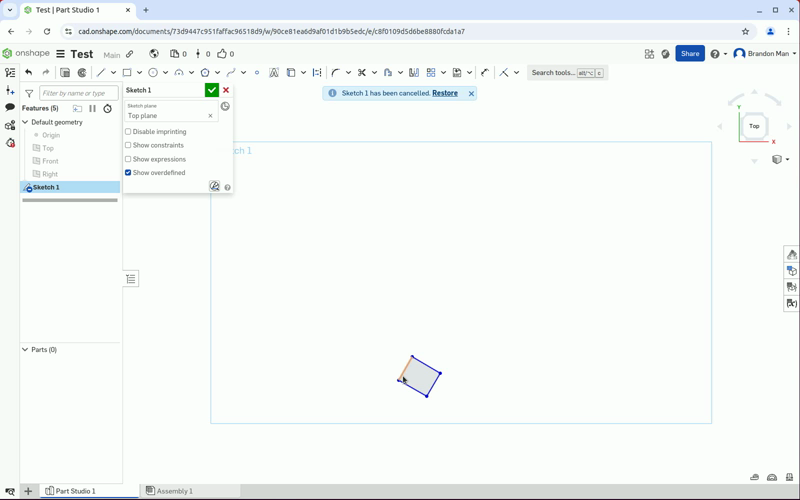
scroll(6)
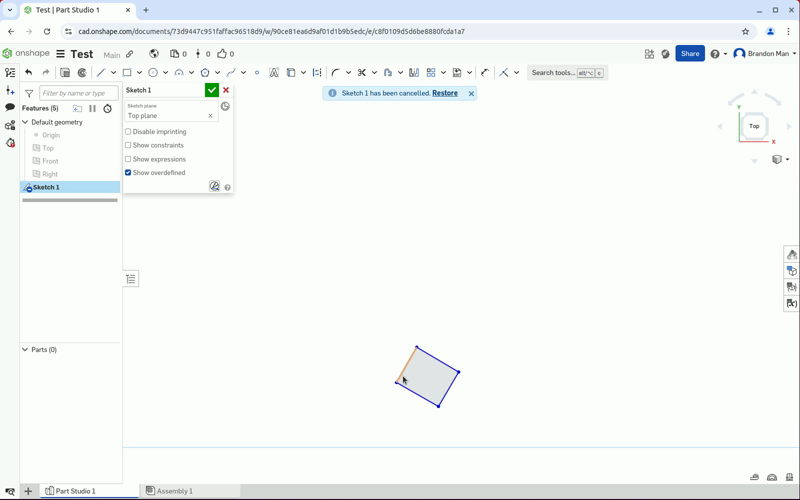
scroll(6)
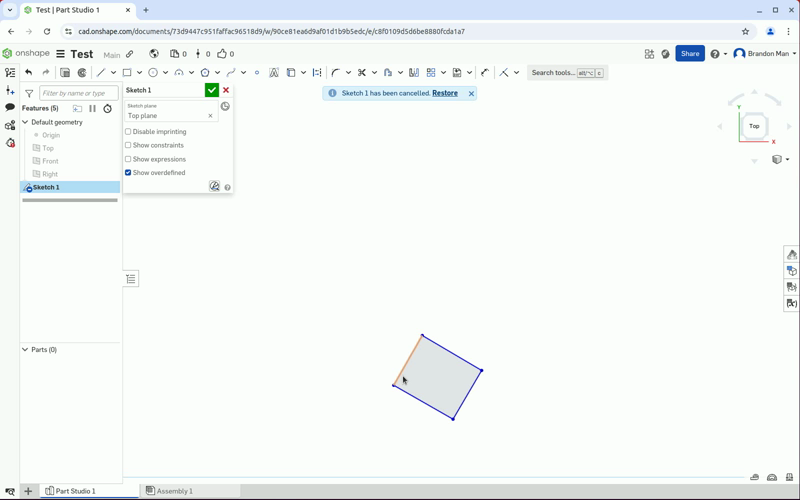
scroll(6)
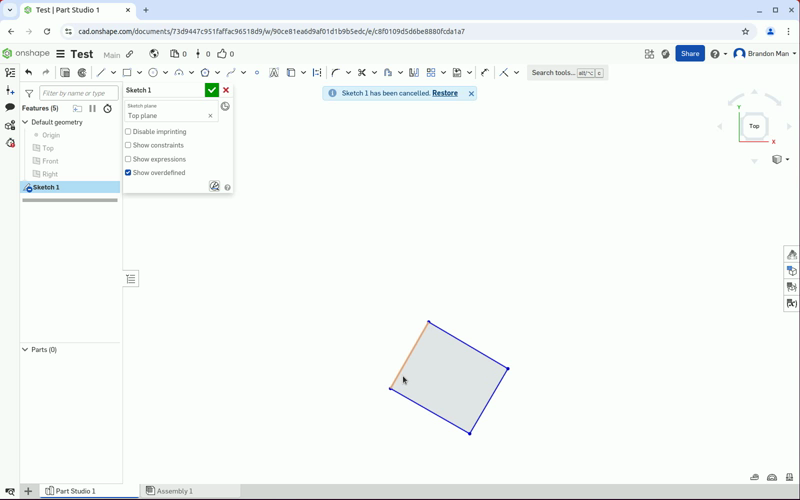
scroll(6)
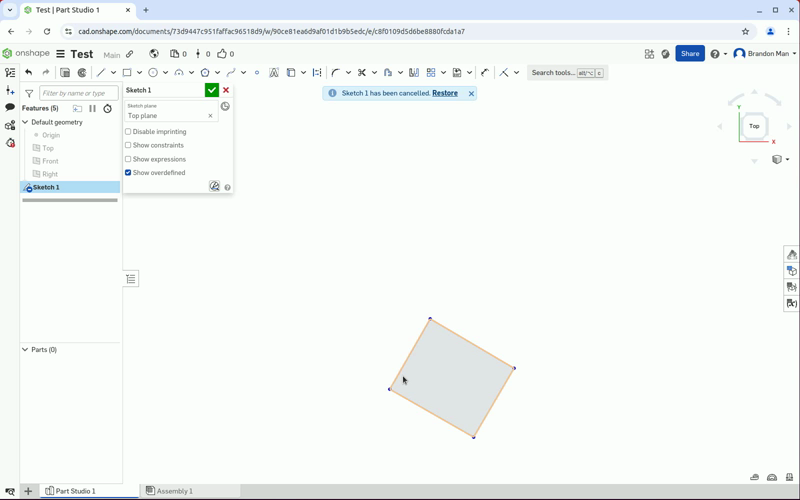
scroll(6)
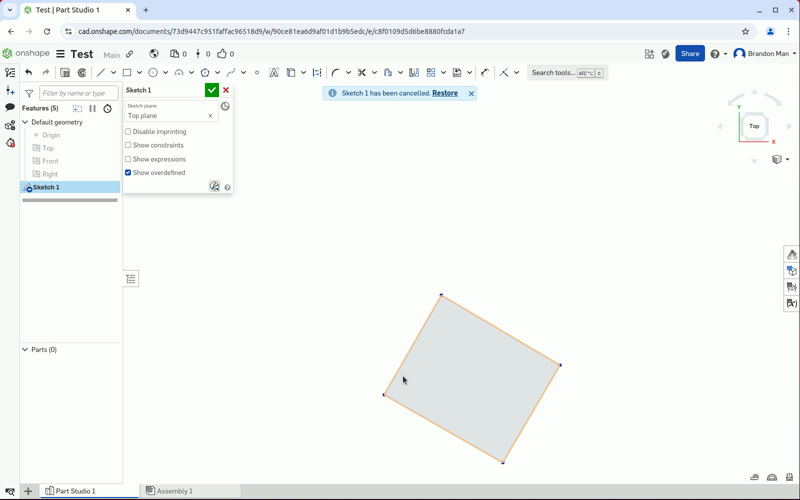
scroll(6)
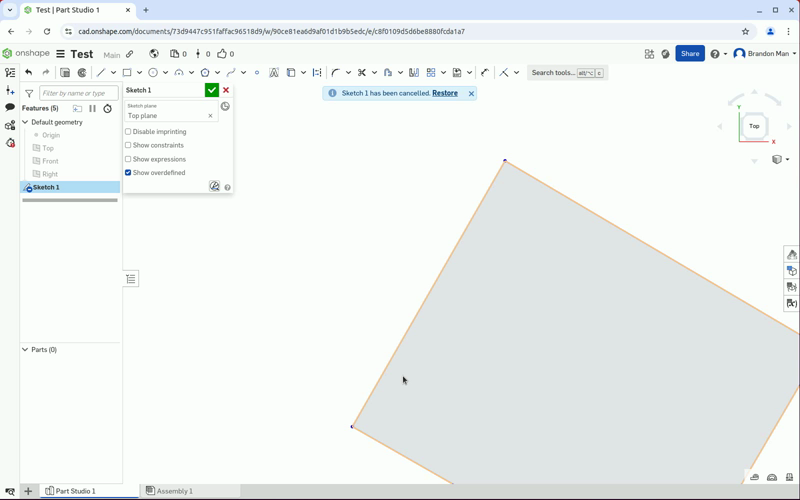
click(403, 375)
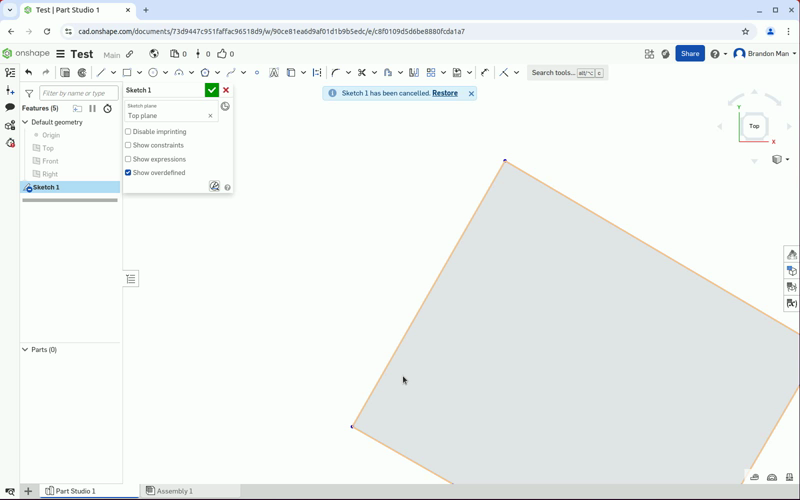
scroll(-6)
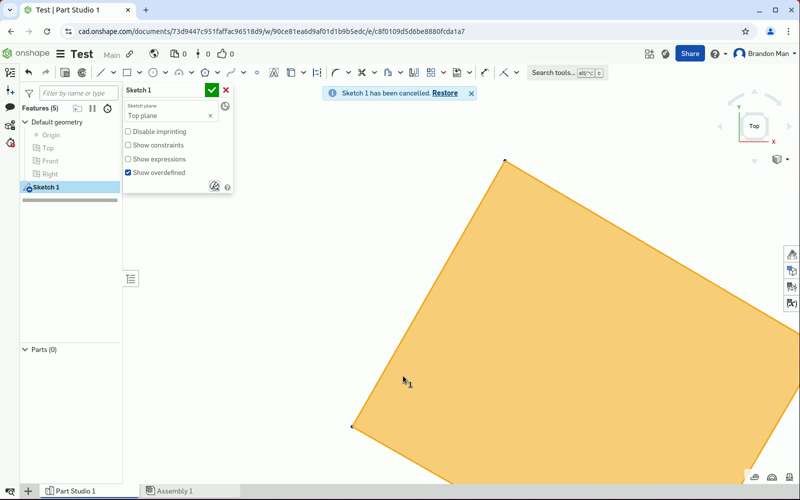
scroll(-6)
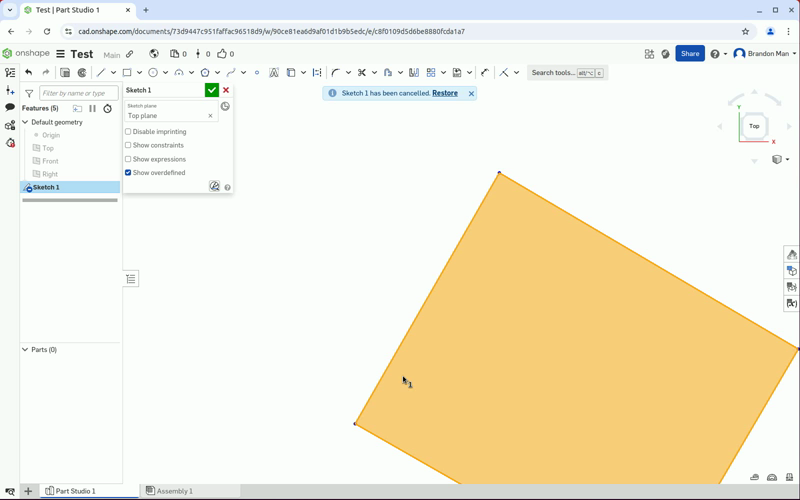
scroll(-6)
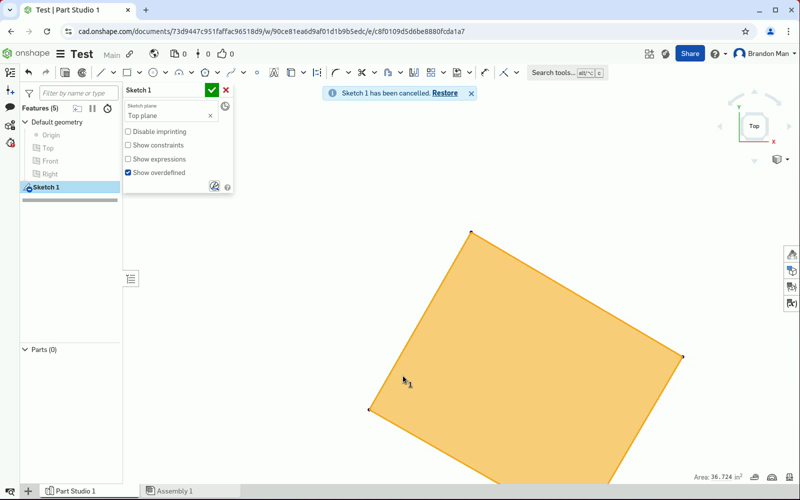
scroll(-6)
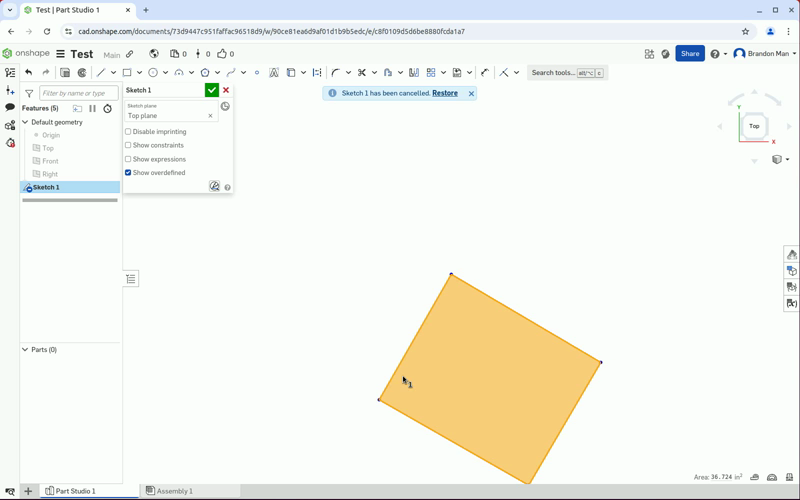
scroll(-6)
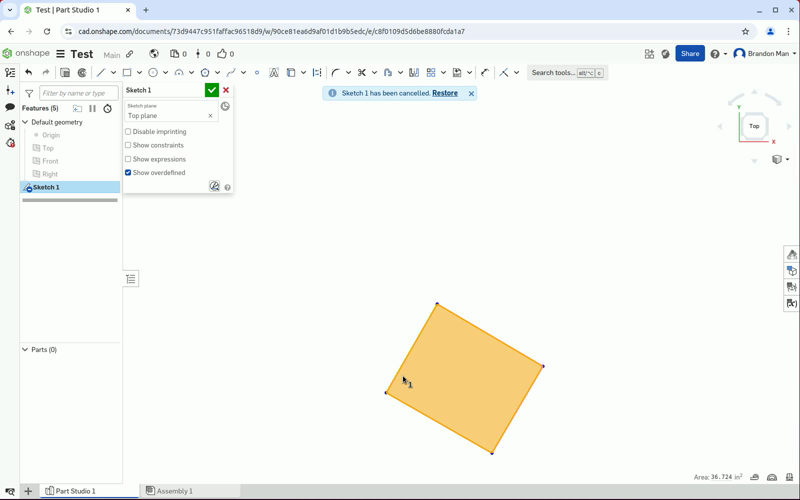
scroll(-6)
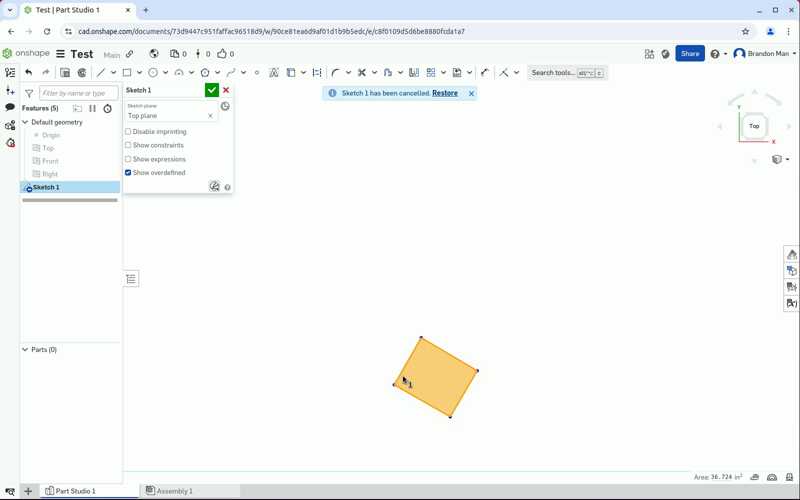
scroll(-6)
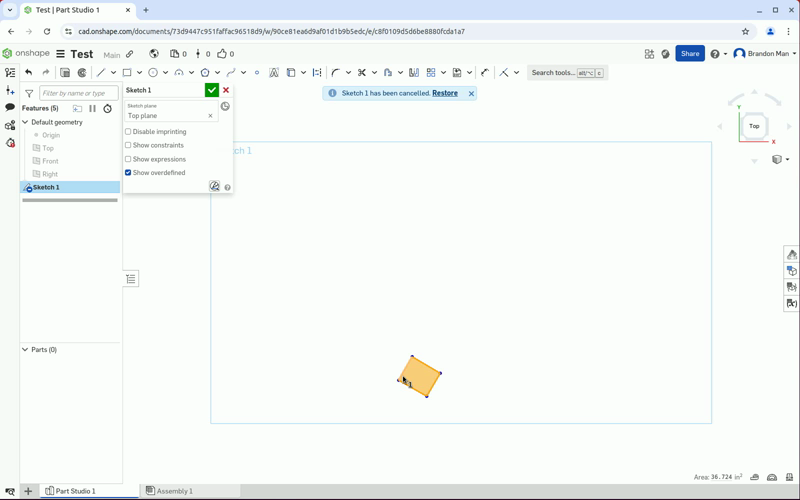
mouse_move(73, 352)
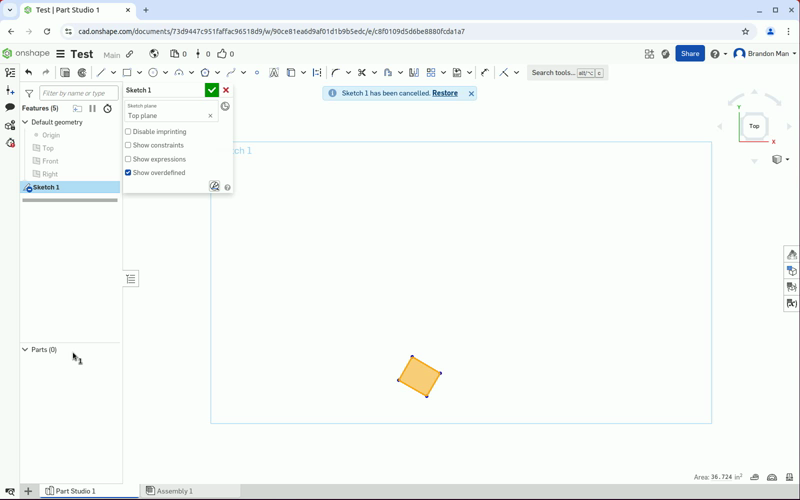
key(shift+y)
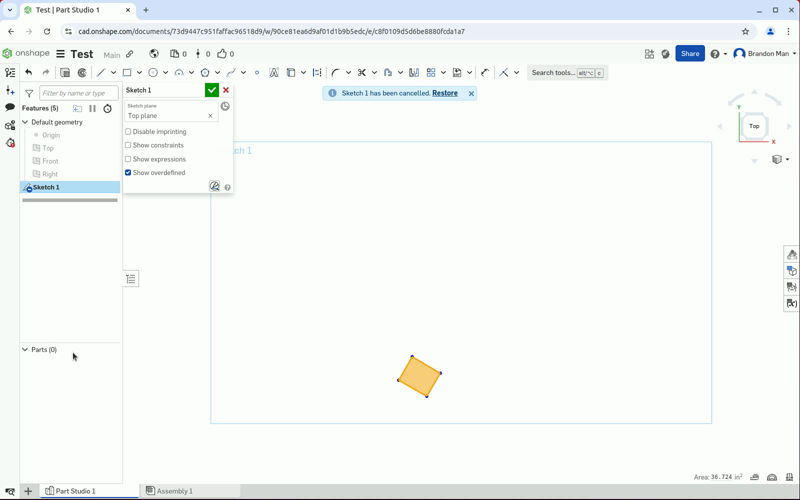
key(shift+e)
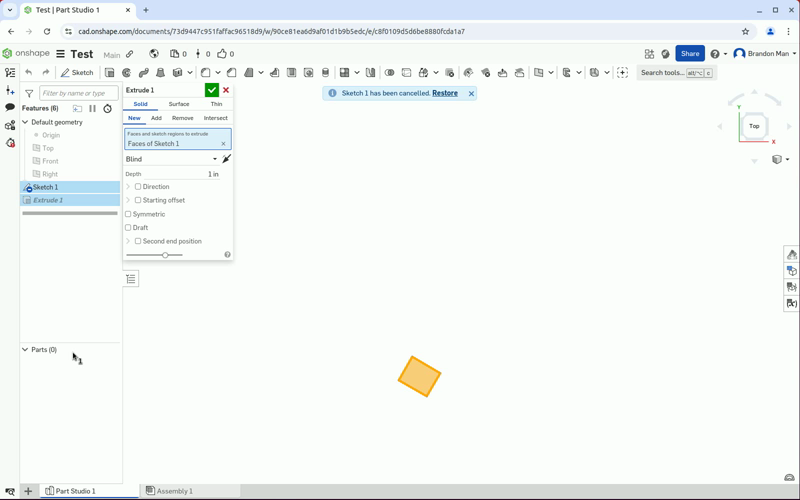
mouse_move(143, 106)
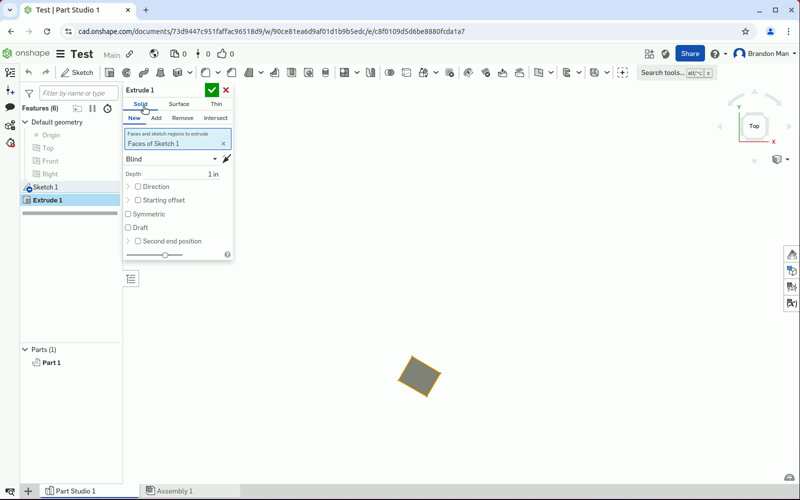
click(143, 106)
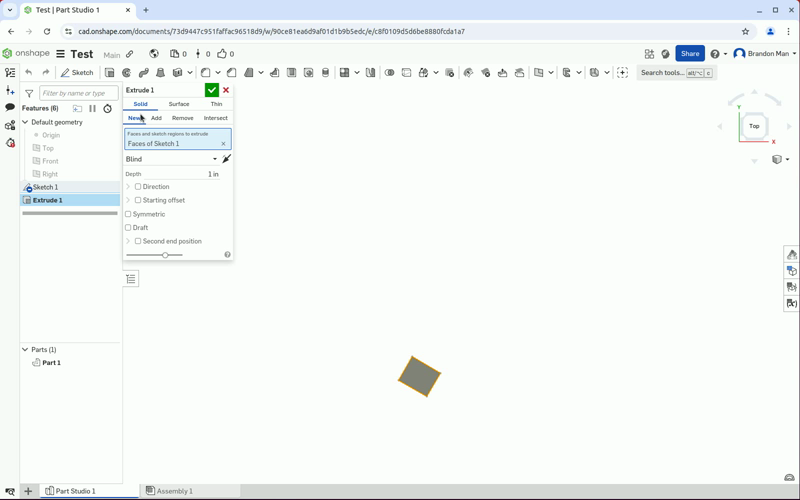
mouse_move(137, 120)
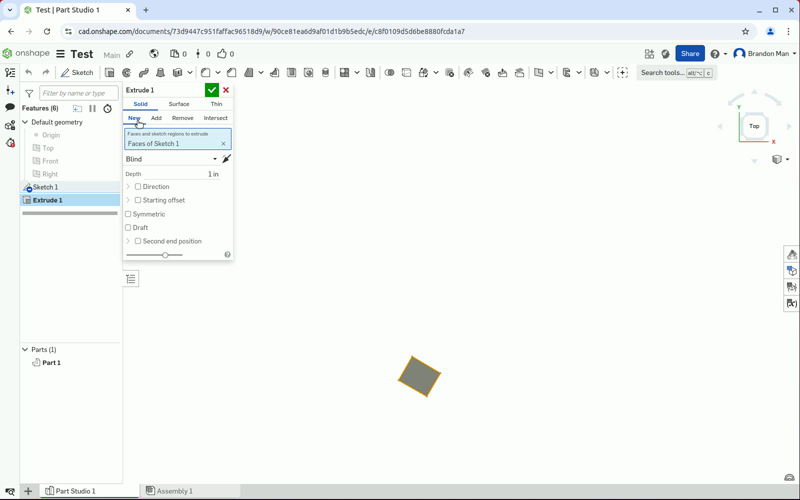
click(137, 120)
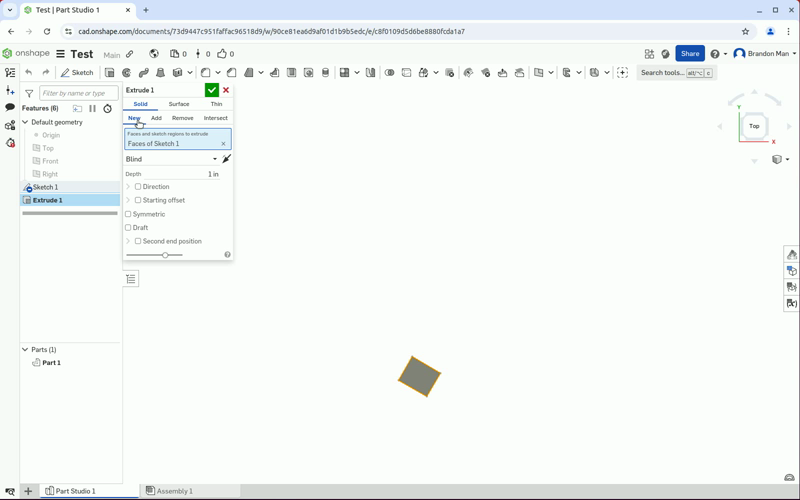
key(tab, 4)
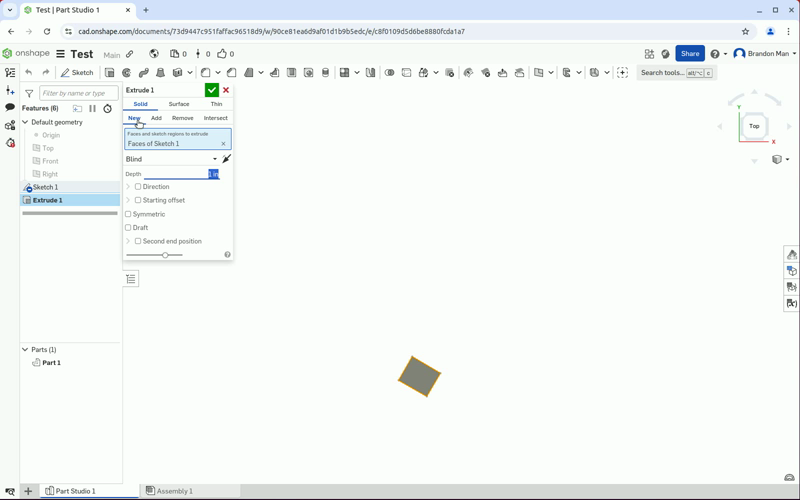
text(21.664)
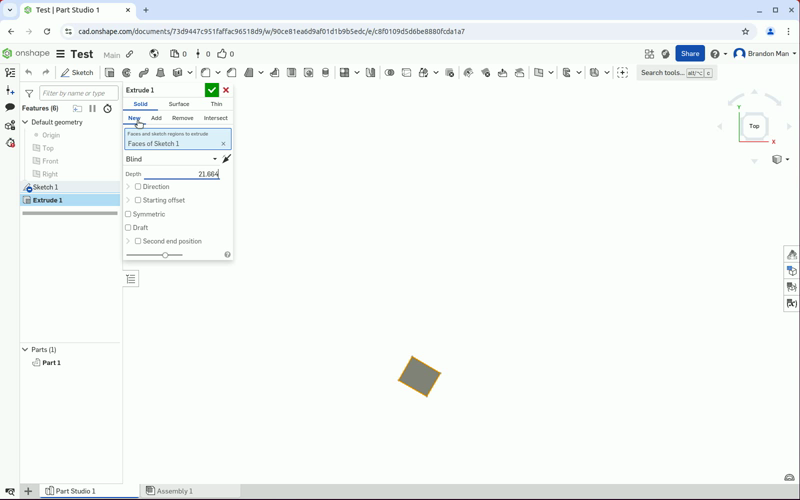
key(enter)
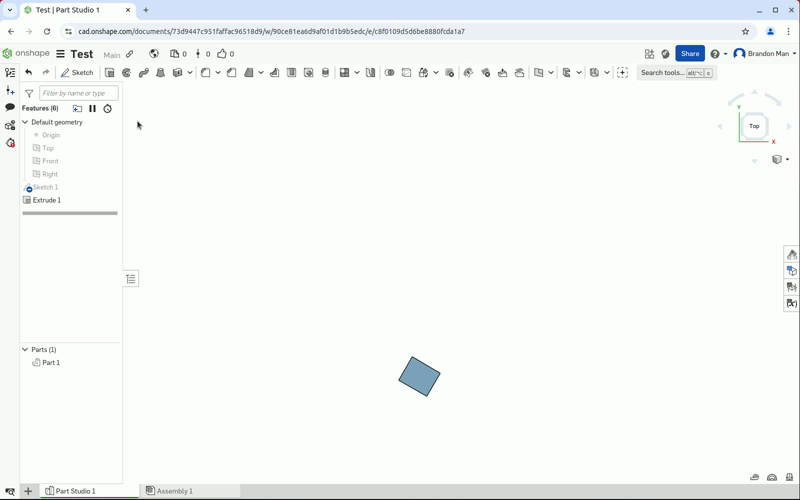
key(shift+h)
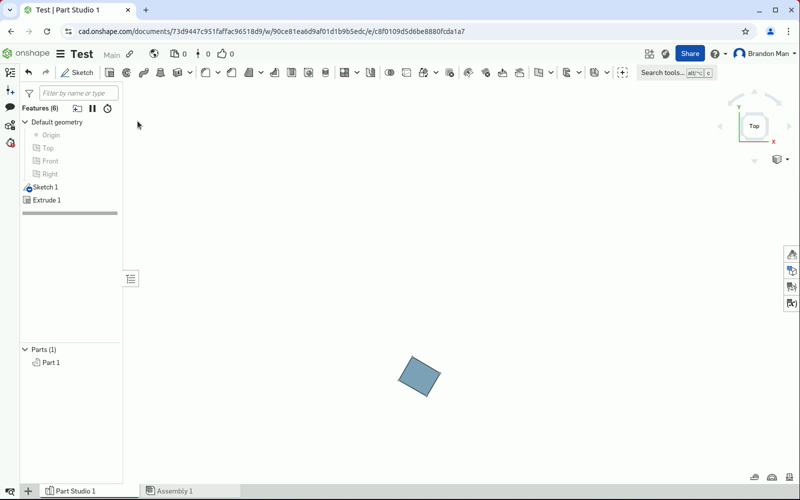
key(shift+h)
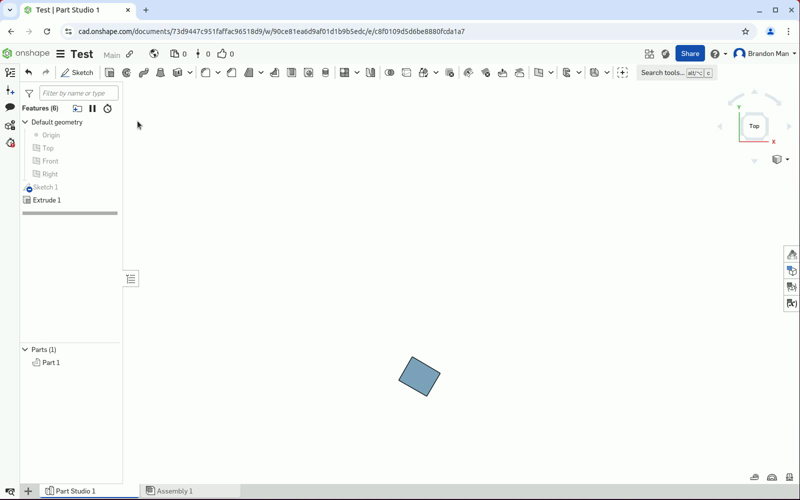
mouse_move(73, 189)
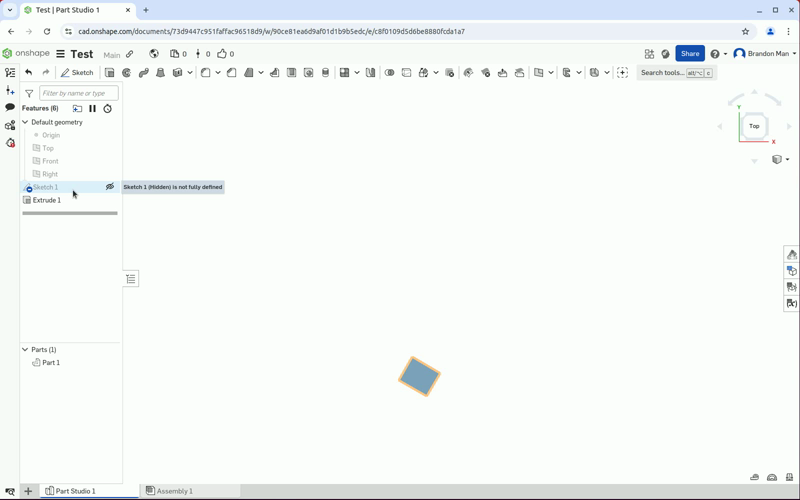
click(73, 189)
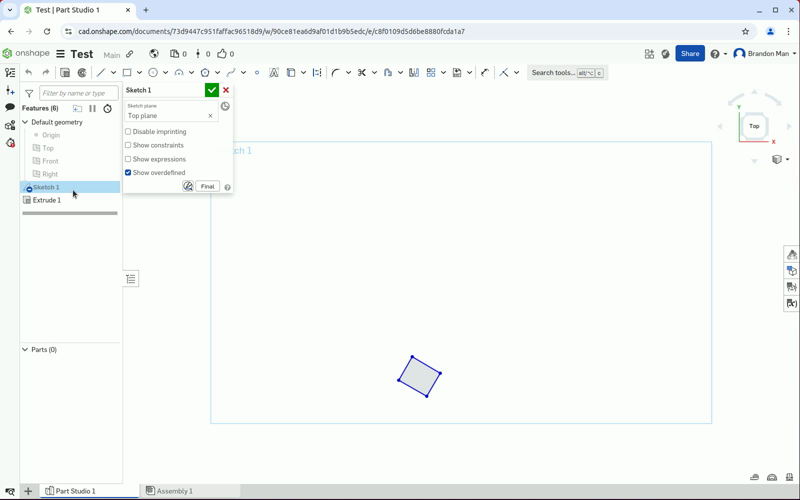
mouse_move(229, 92)
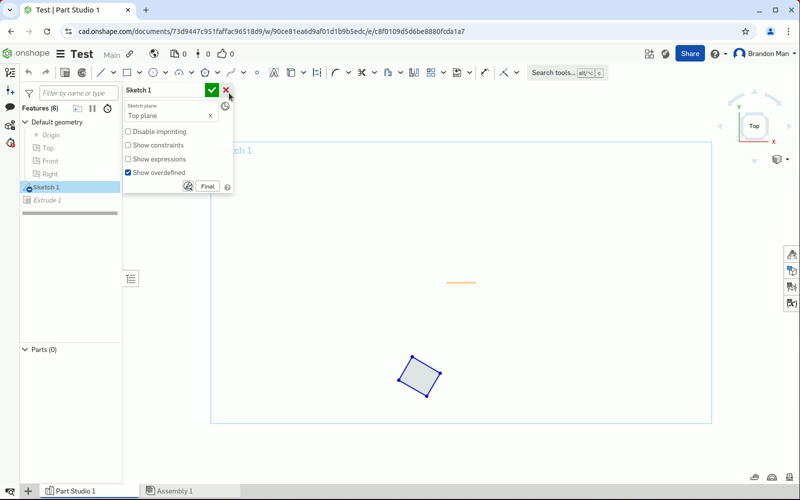
click(229, 92)
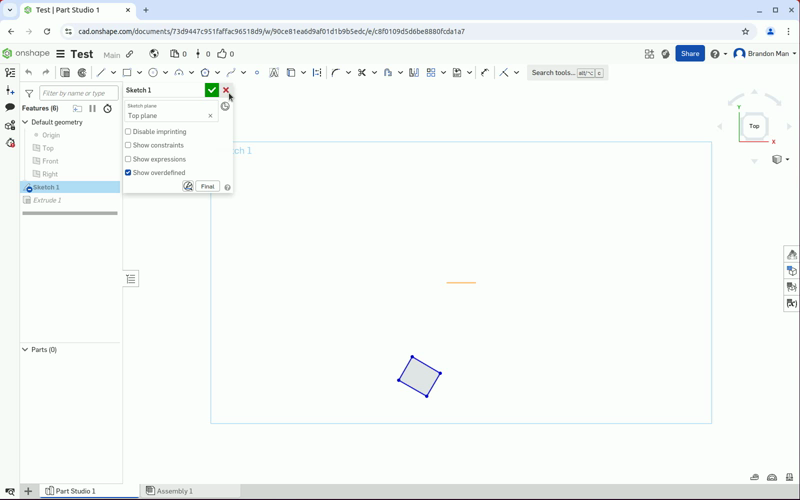
key(shift+s)
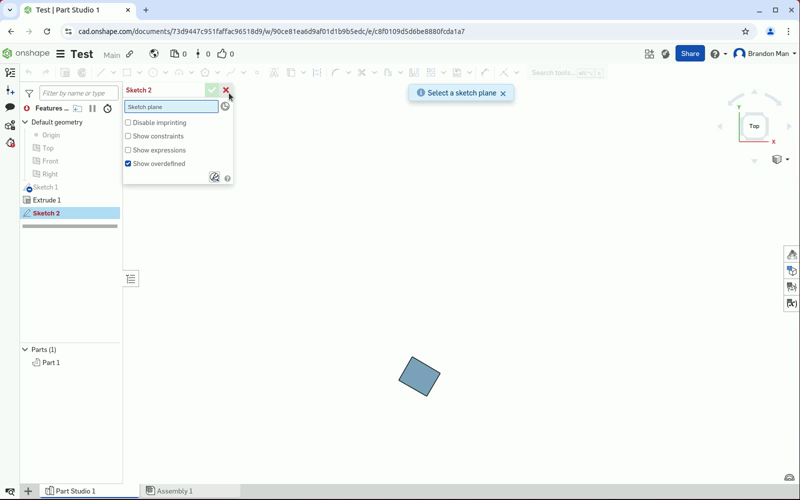
mouse_move(73, 150)
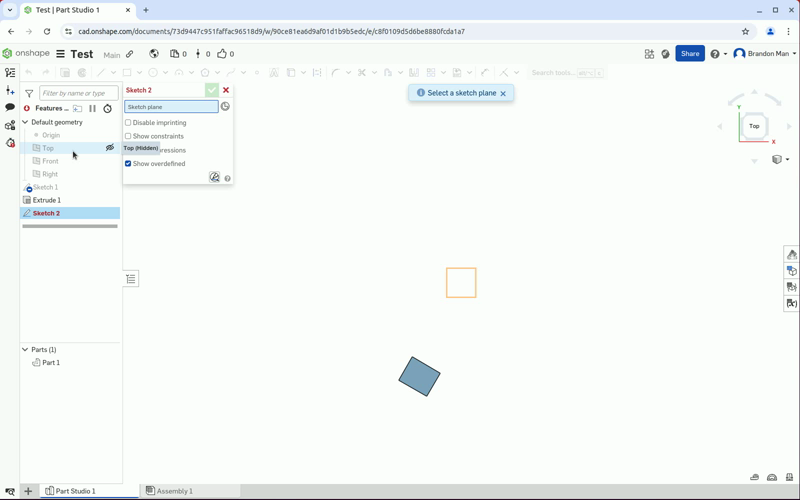
click(73, 150)
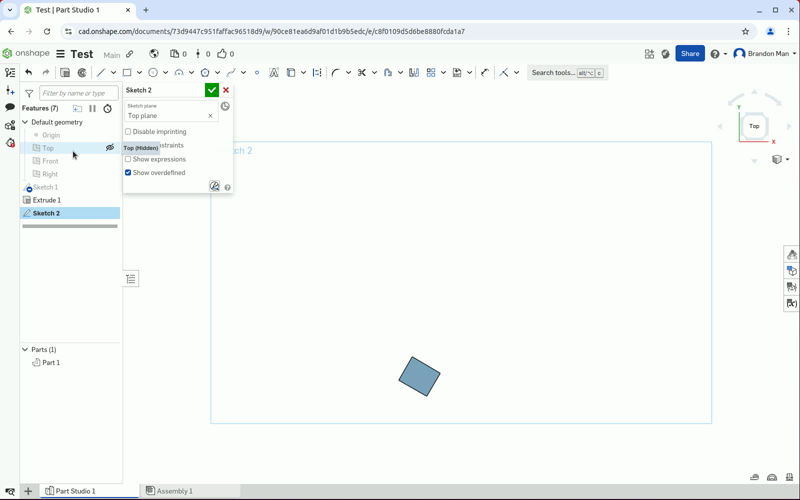
mouse_move(73, 352)
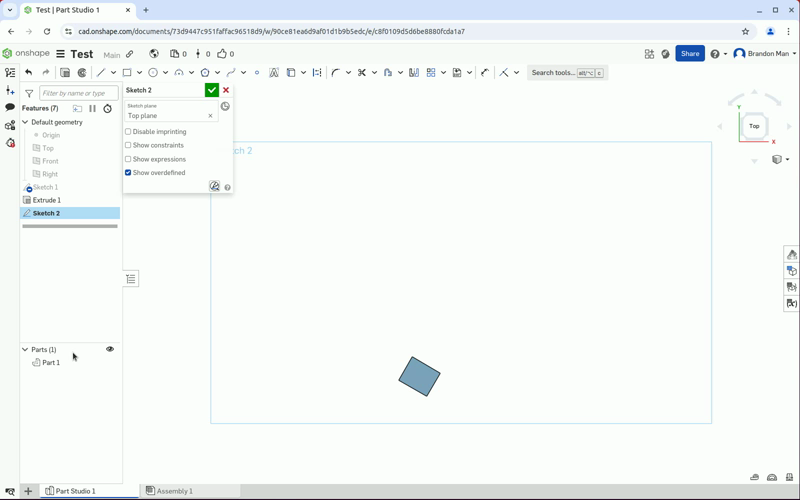
key(y)
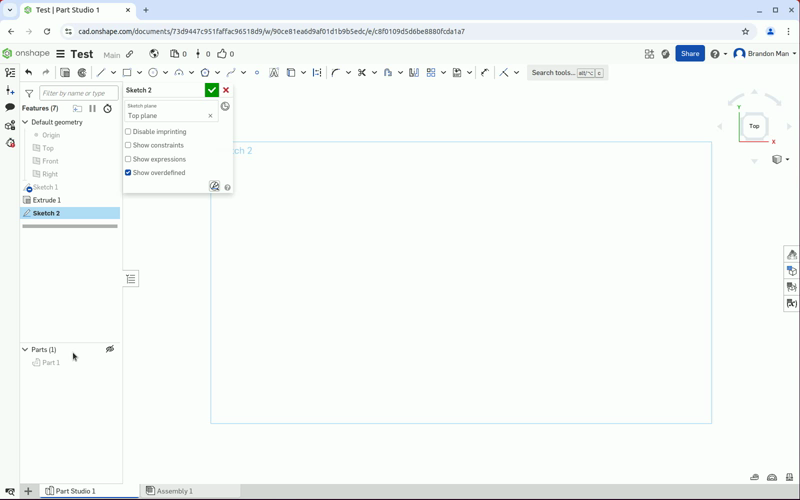
key(l)
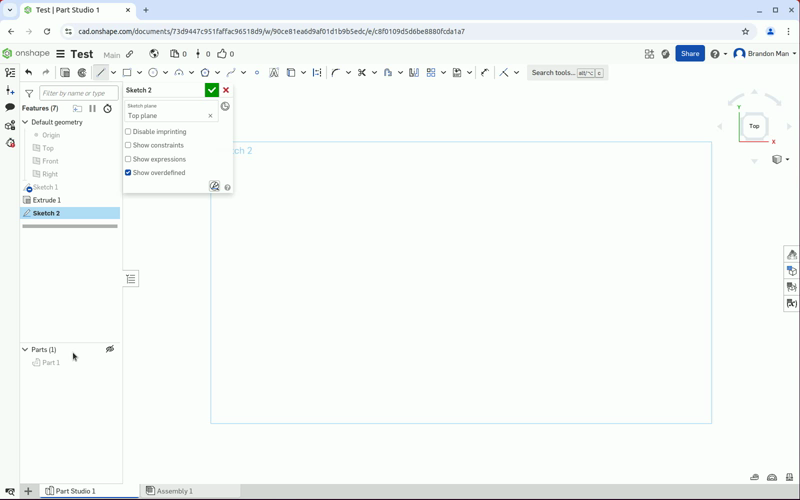
key_down(shift)
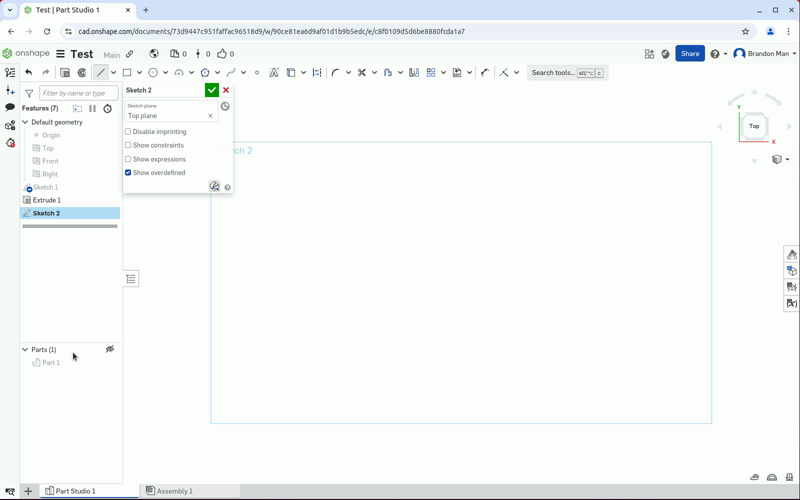
mouse_move(481, 373)
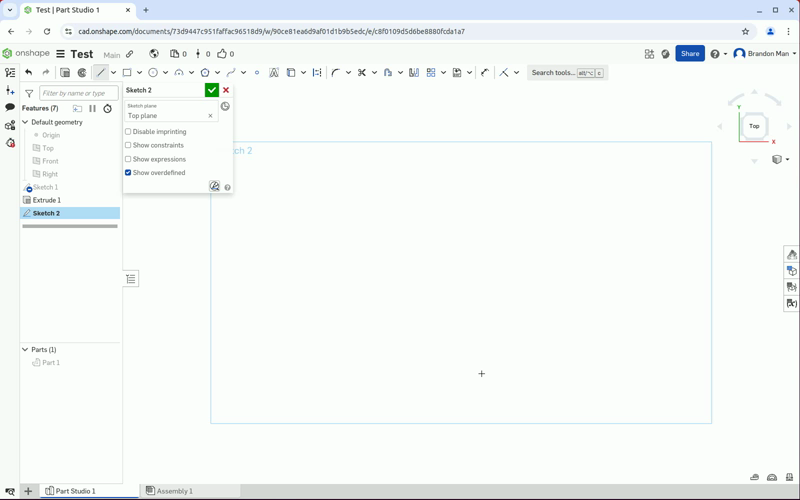
click(481, 373)
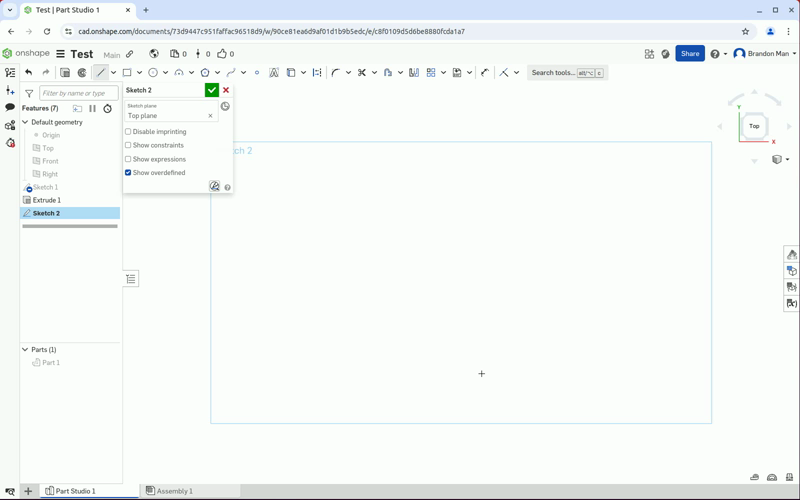
key_up(shift)
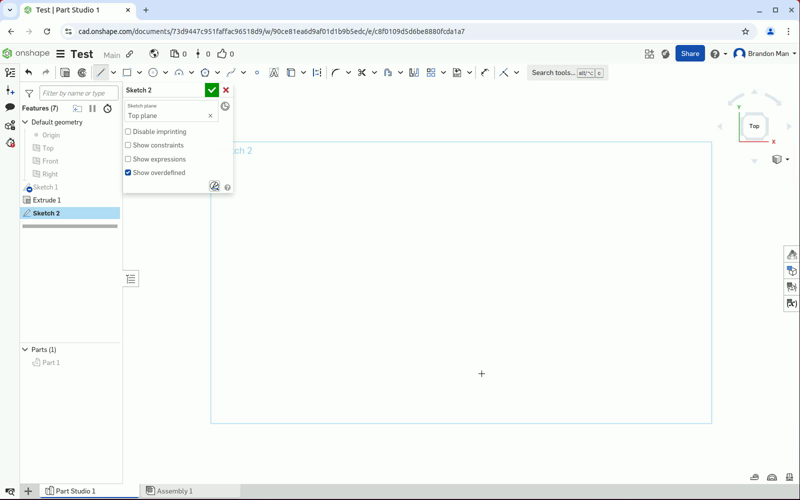
key_down(shift)
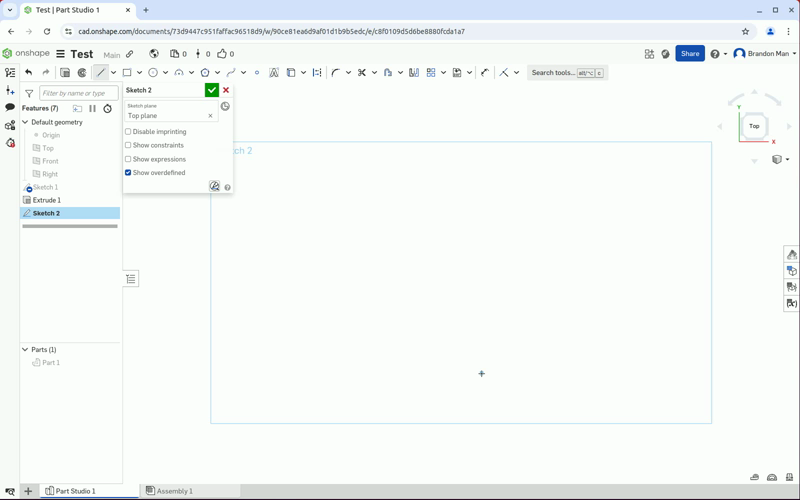
mouse_move(511, 373)
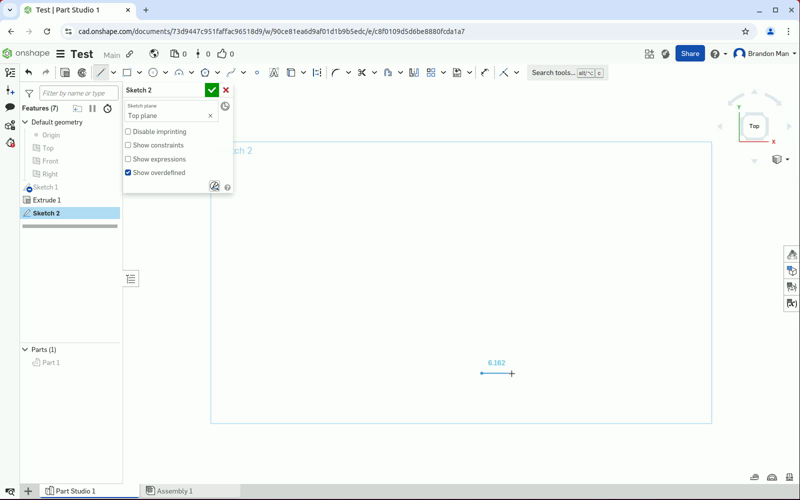
mouse_move(495, 396)
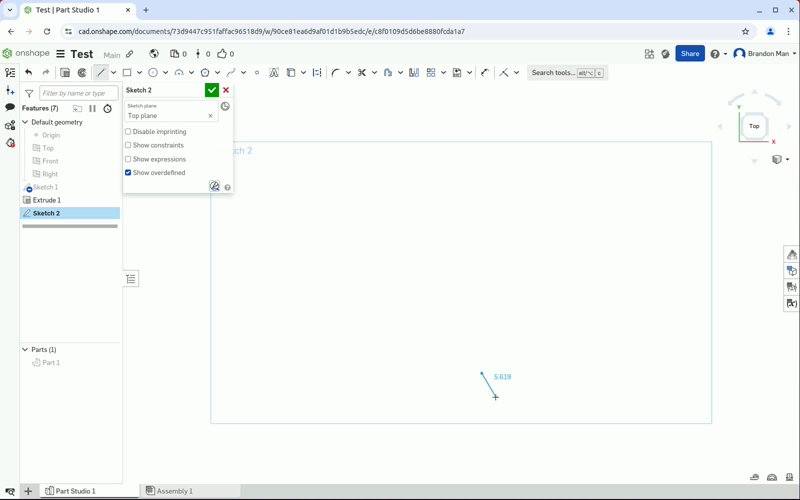
click(495, 396)
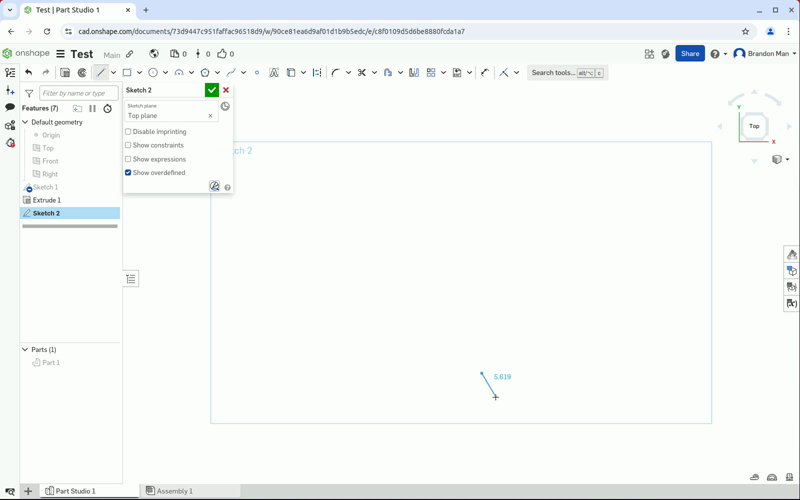
key_up(shift)
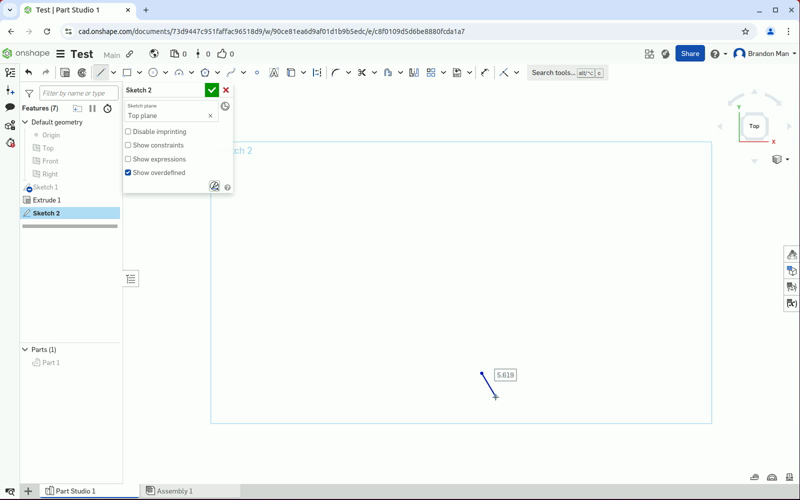
key_down(shift)
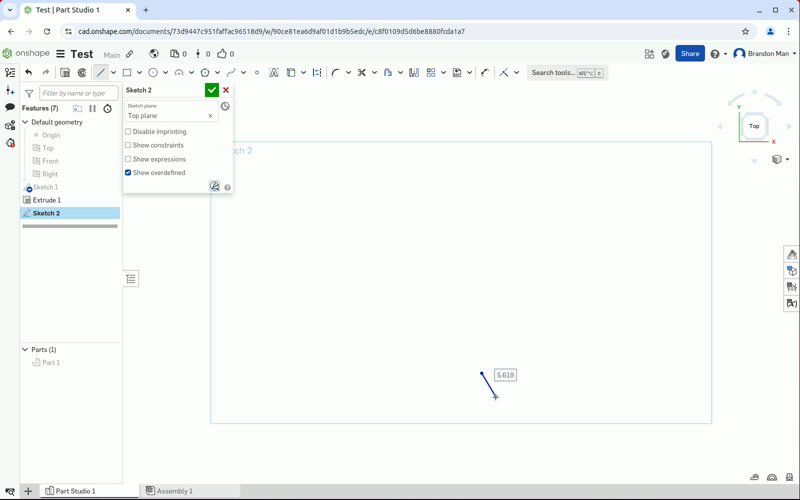
mouse_move(525, 396)
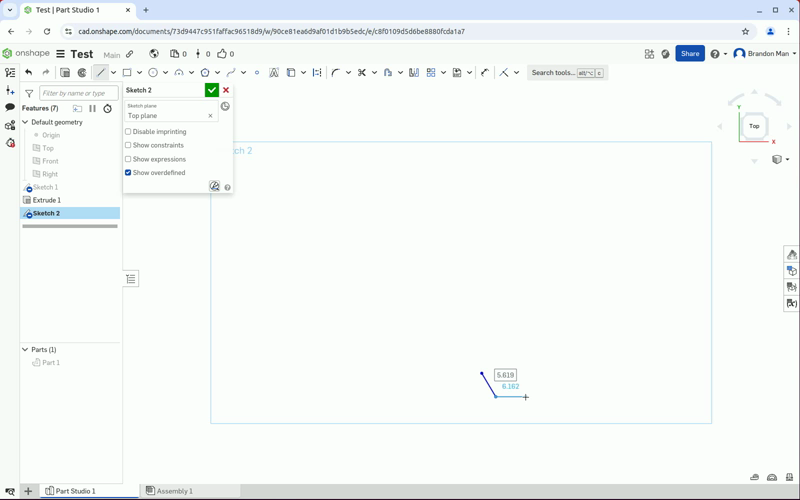
mouse_move(523, 380)
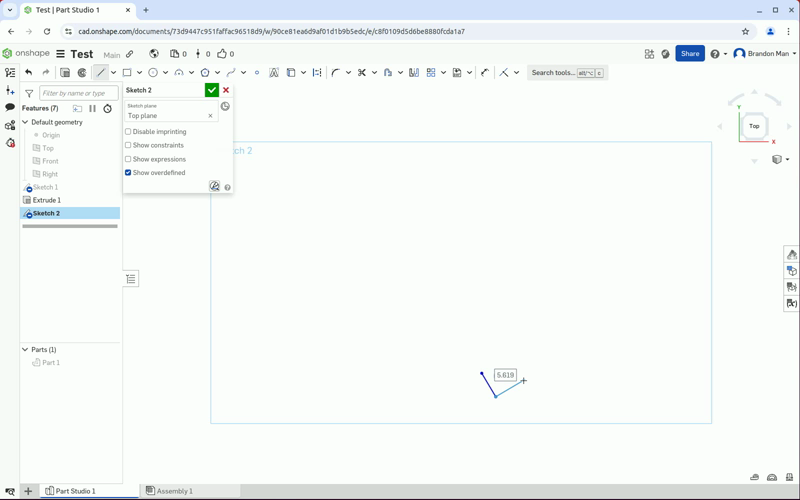
click(523, 380)
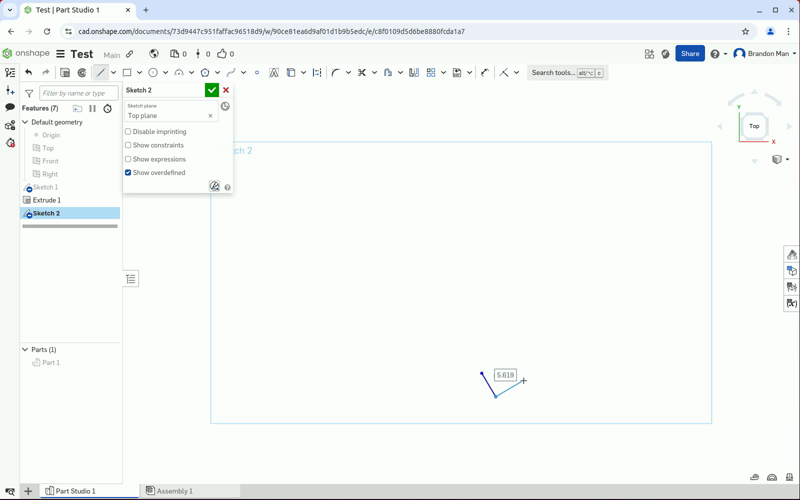
key_up(shift)
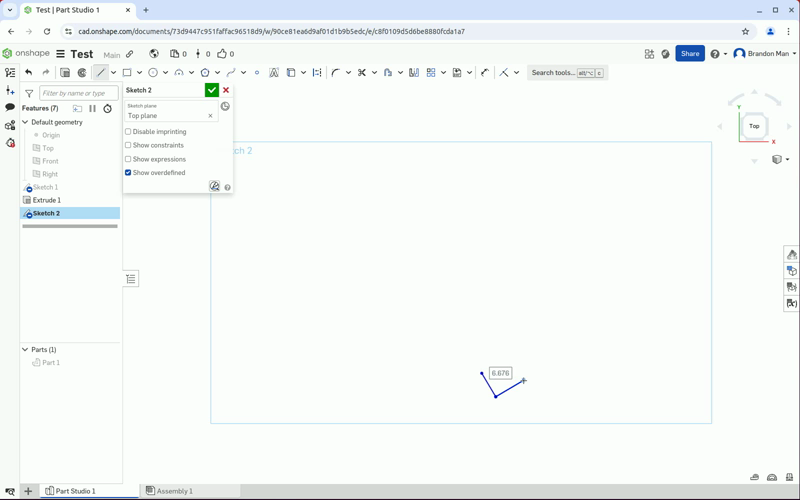
key_down(shift)
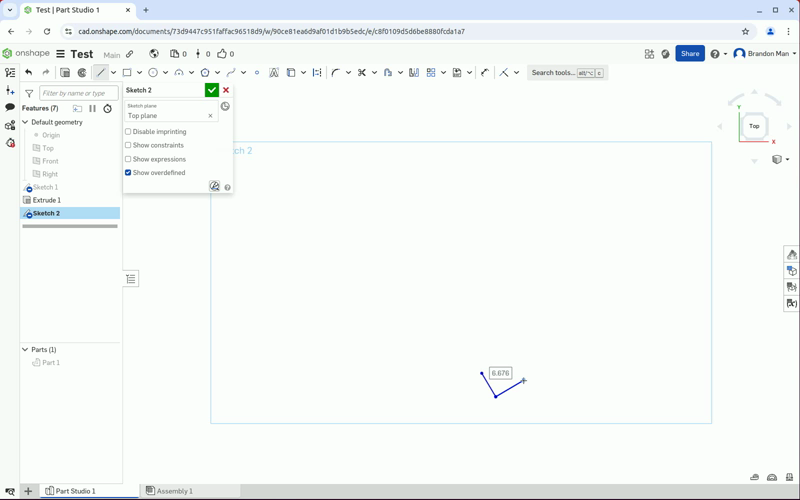
mouse_move(553, 380)
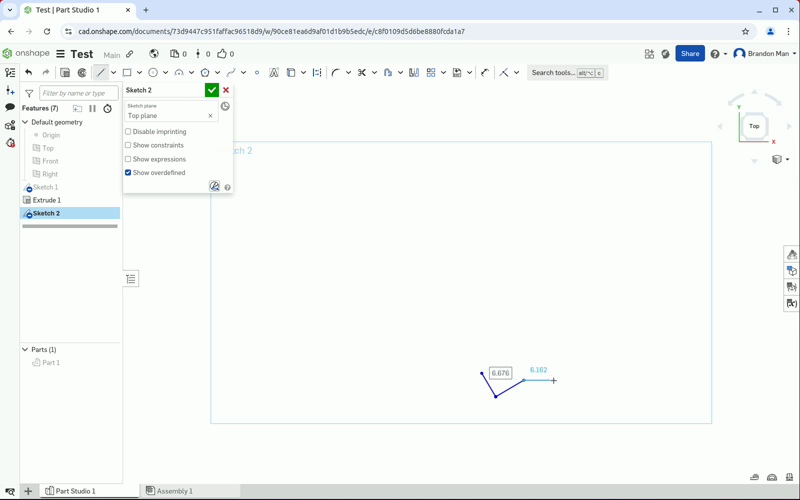
mouse_move(510, 357)
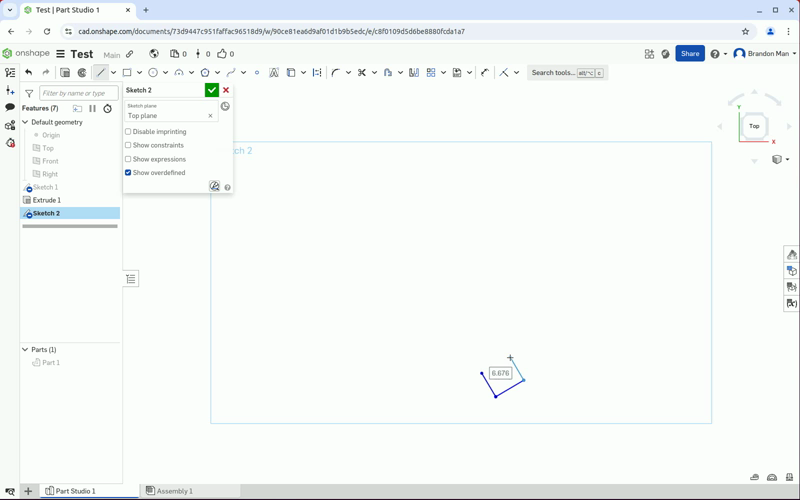
click(510, 357)
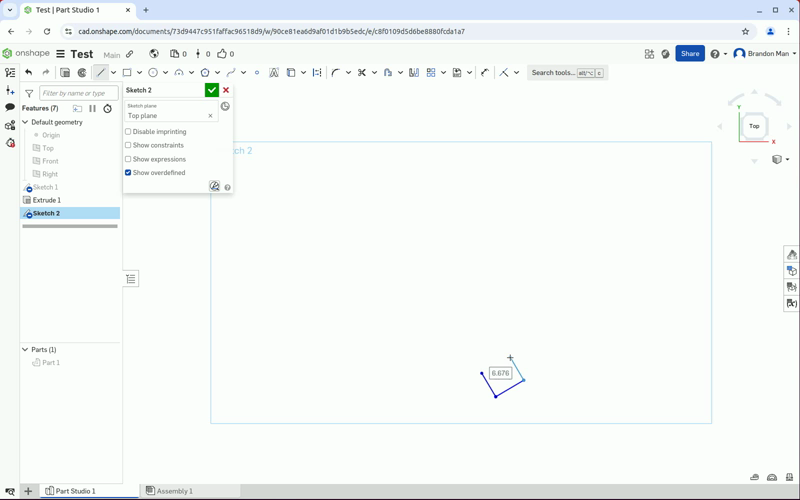
key_up(shift)
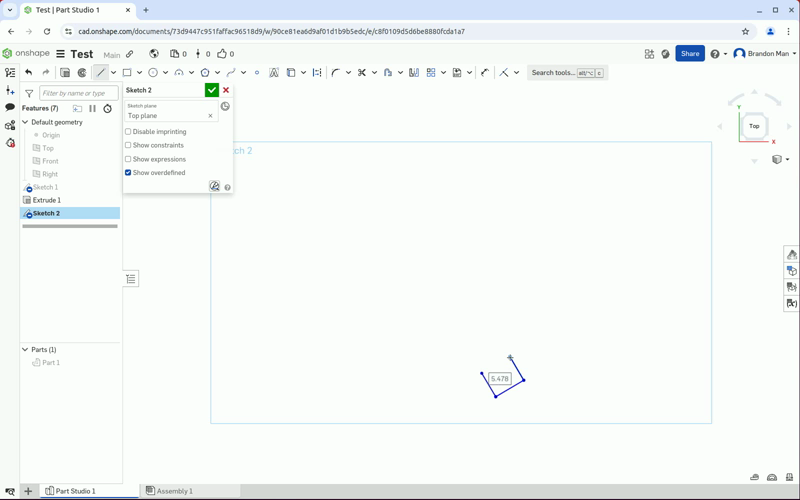
mouse_move(540, 357)
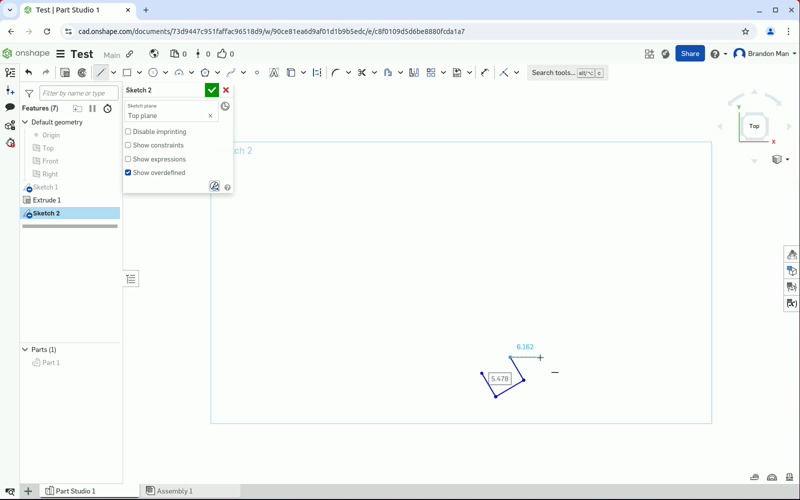
key_down(shift)
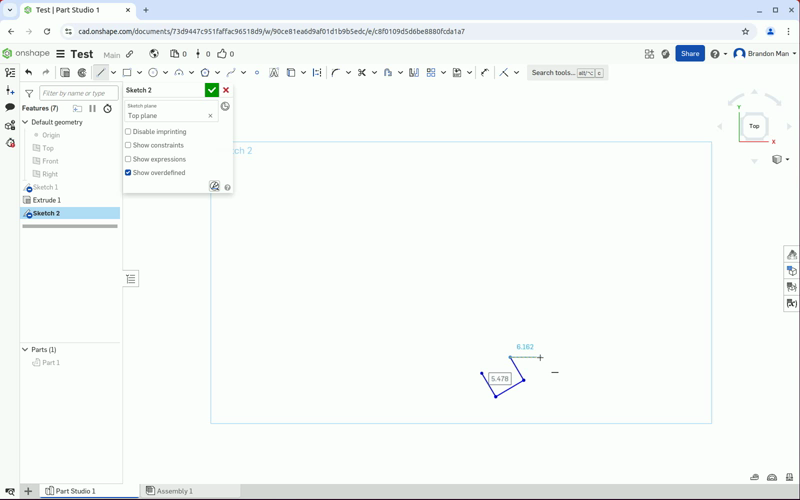
mouse_move(481, 373)
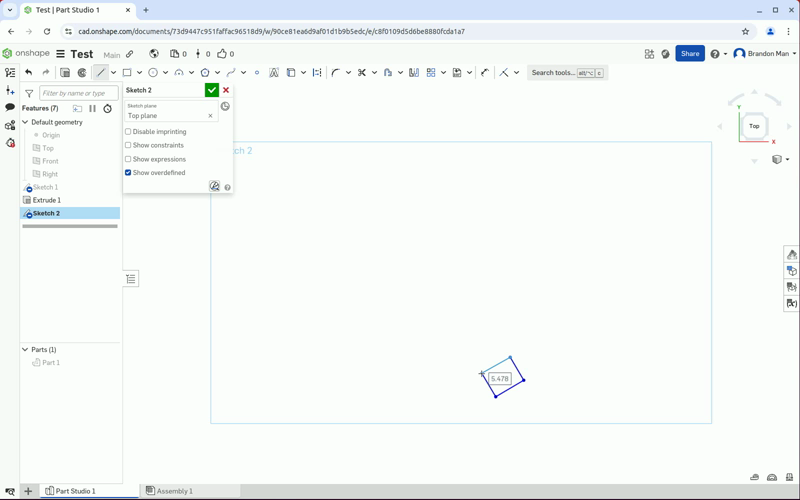
key_up(shift)
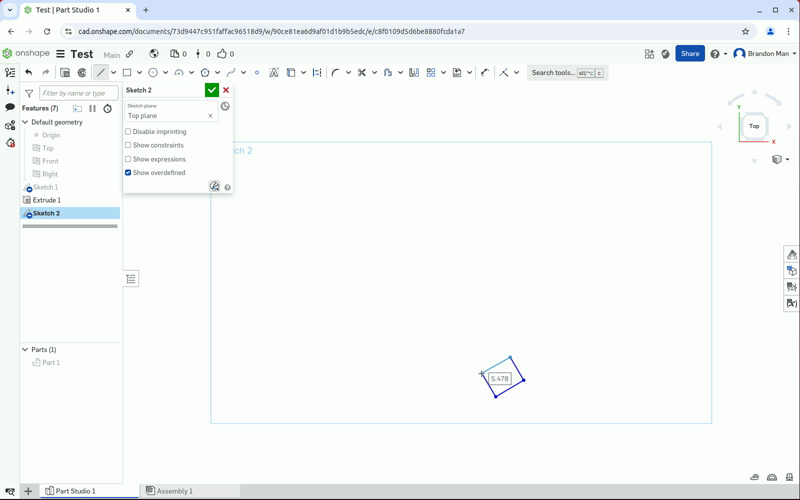
click(481, 373)
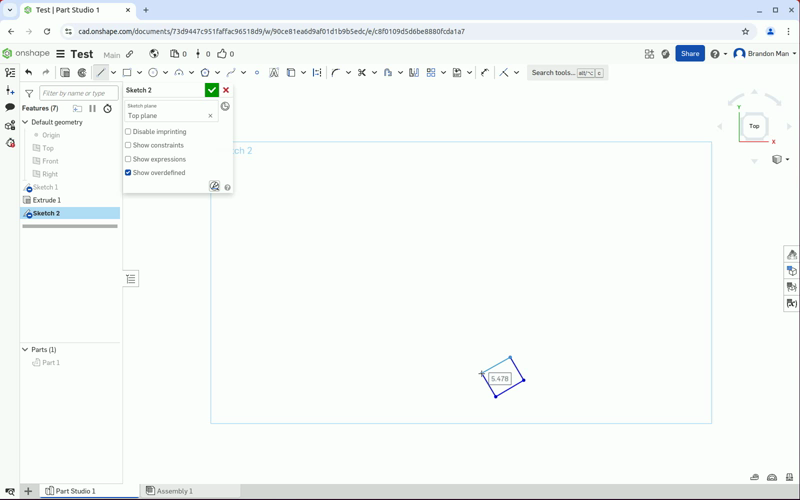
key(esc)
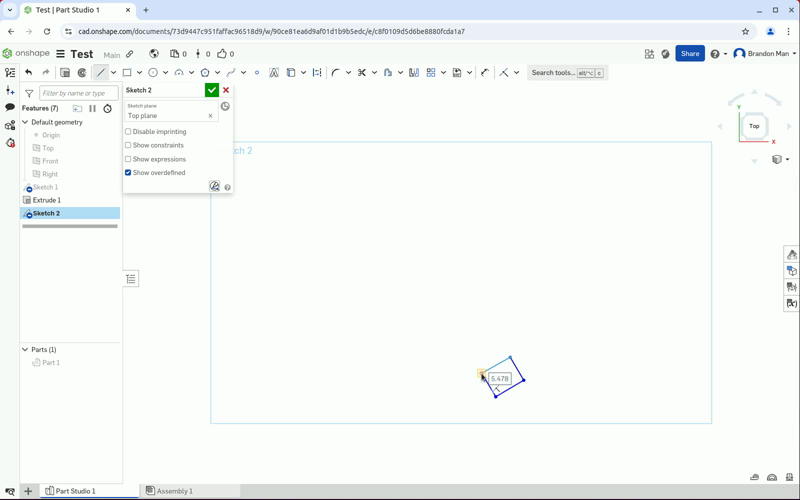
mouse_move(499, 386)
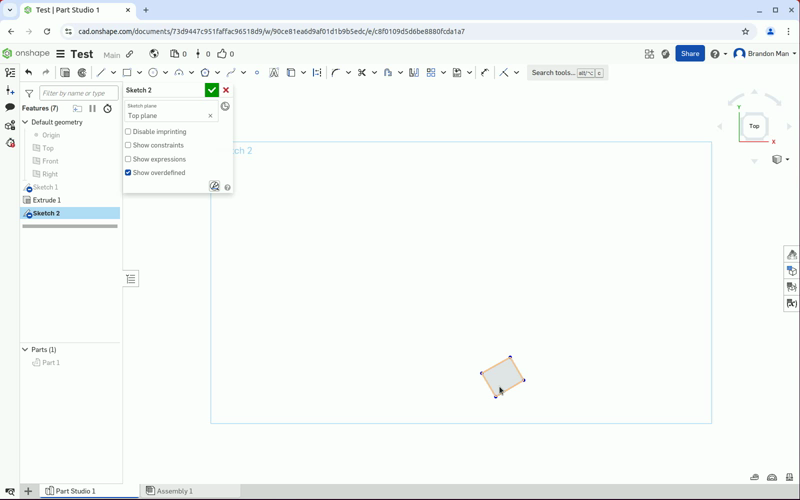
scroll(6)
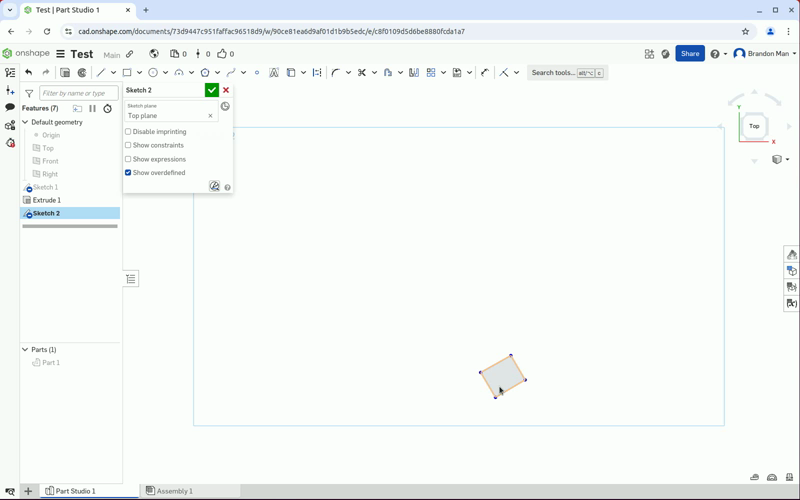
scroll(6)
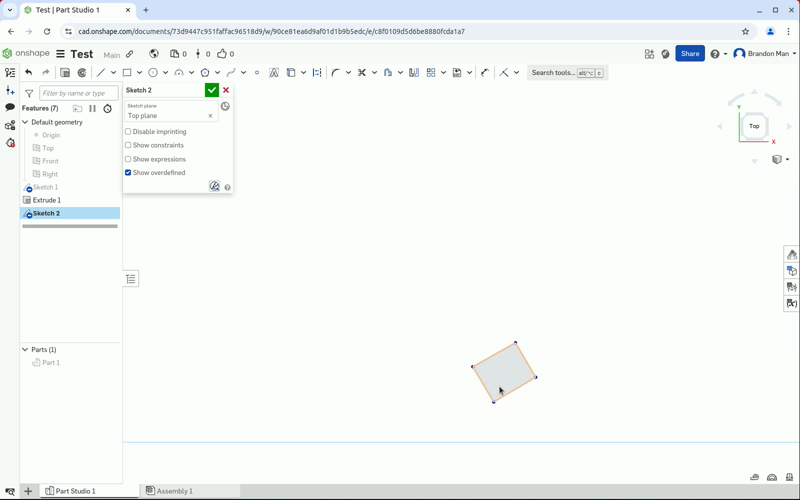
scroll(6)
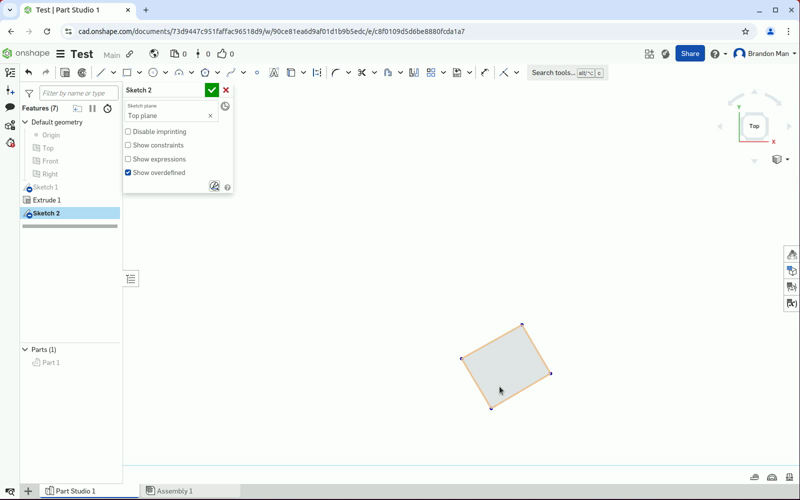
scroll(6)
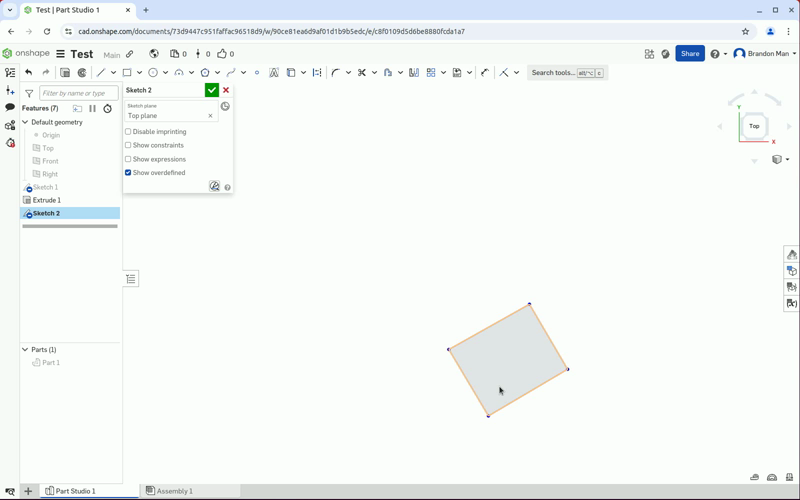
scroll(6)
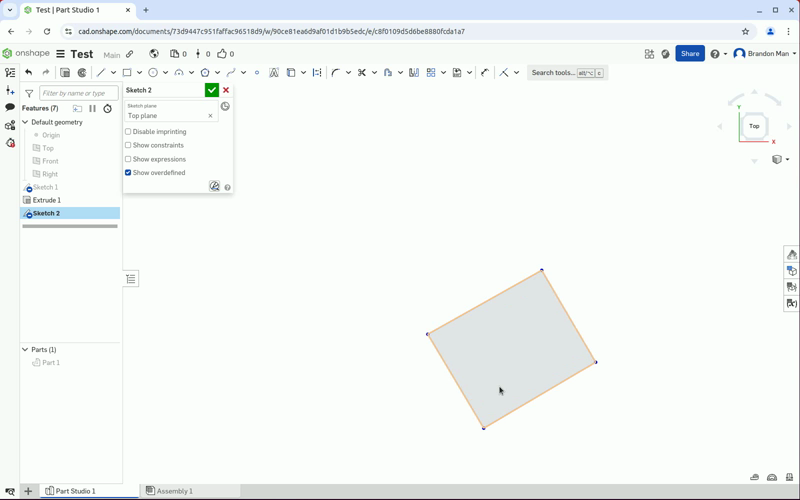
scroll(6)
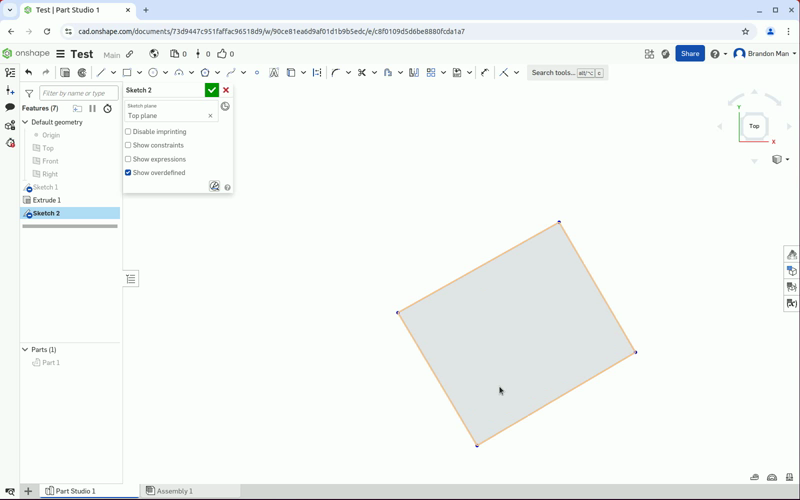
scroll(6)
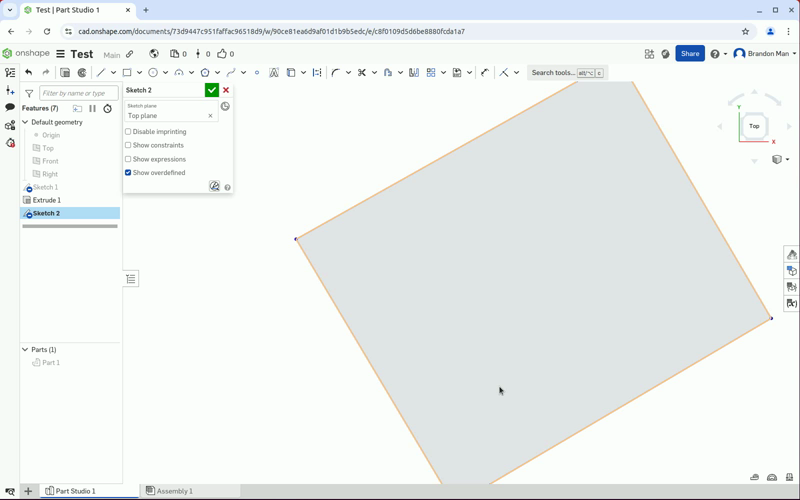
click(499, 386)
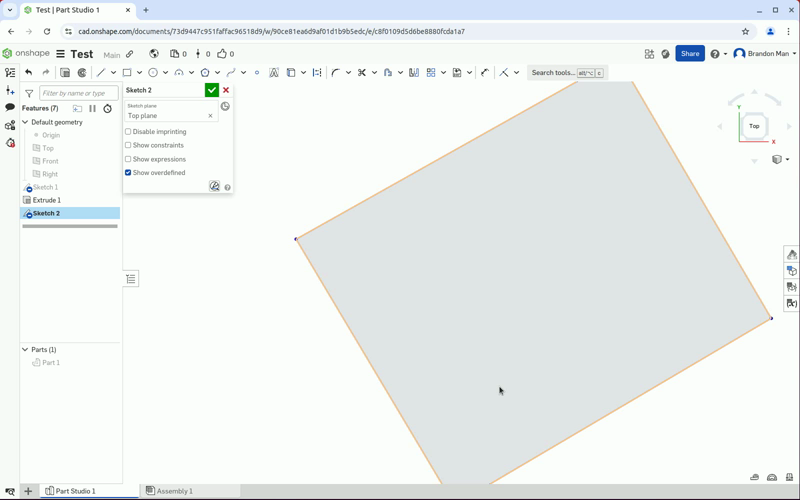
scroll(-6)
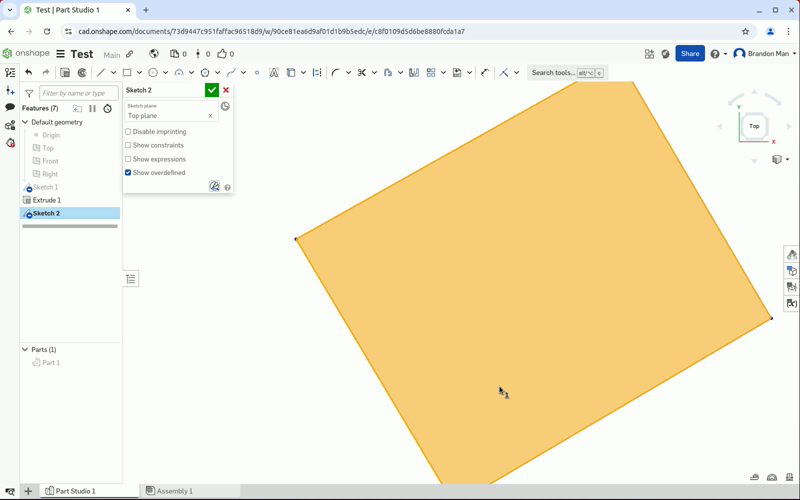
scroll(-6)
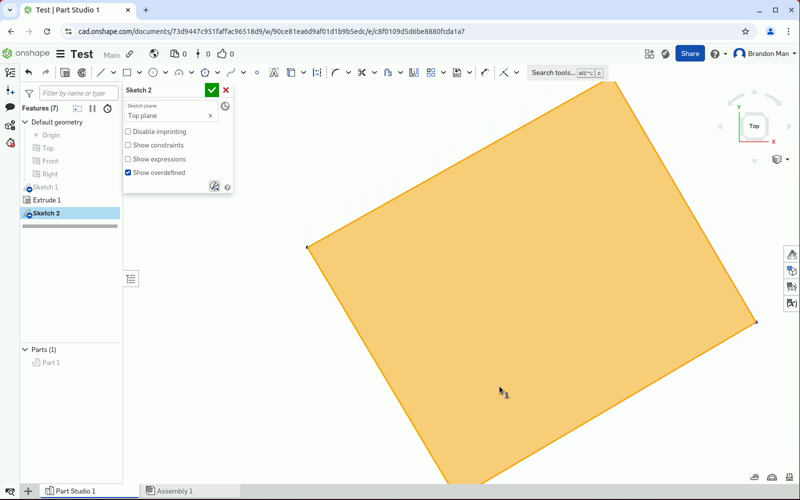
scroll(-6)
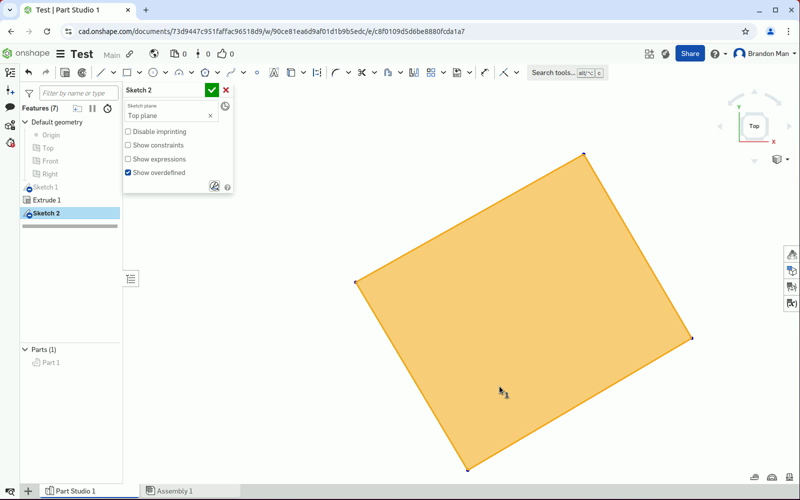
scroll(-6)
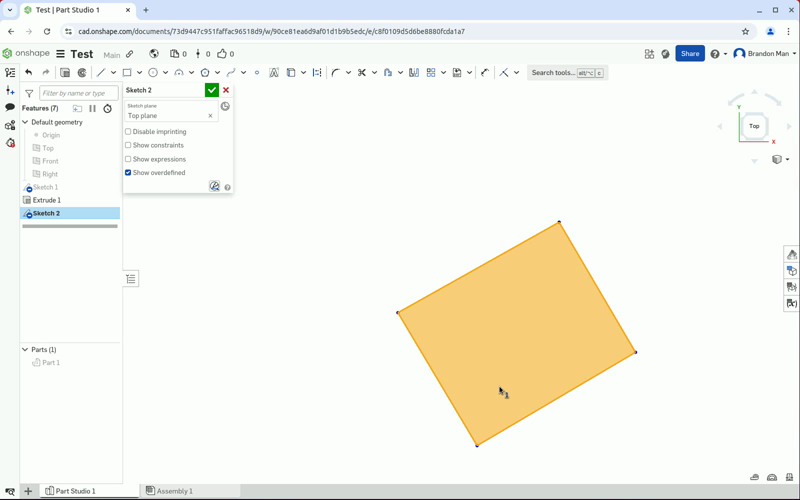
scroll(-6)
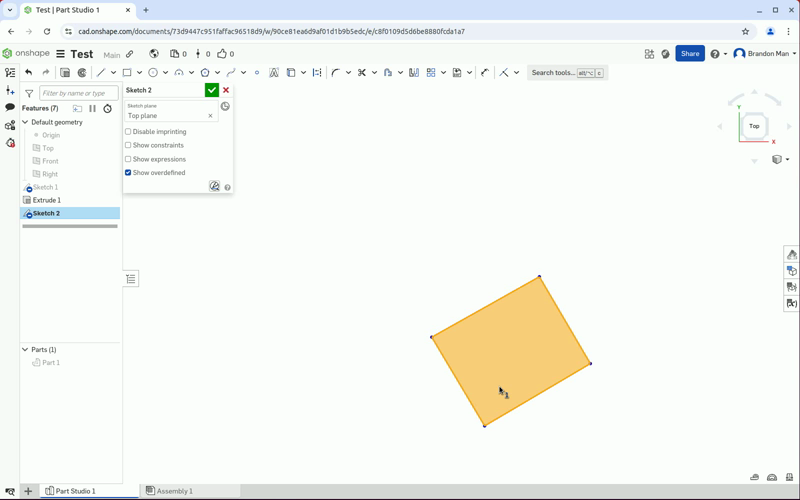
scroll(-6)
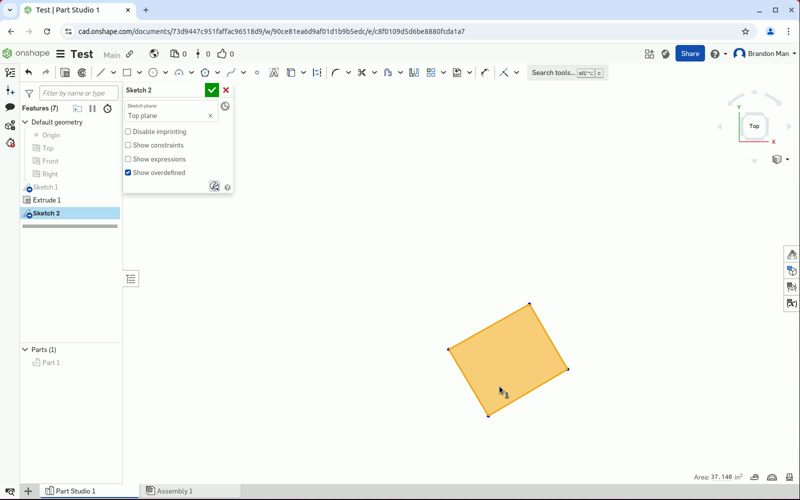
scroll(-6)
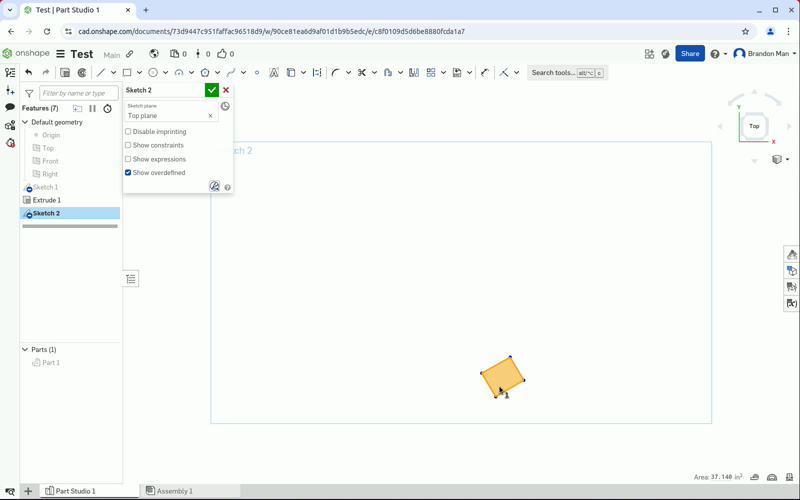
mouse_move(73, 352)
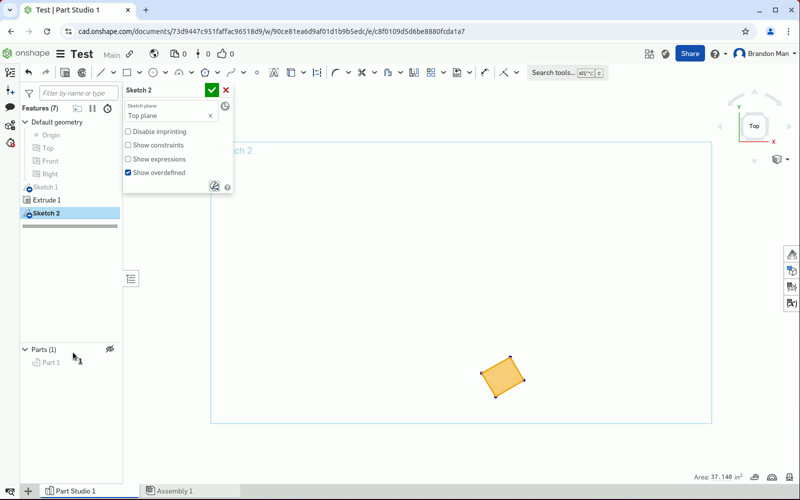
key(shift+y)
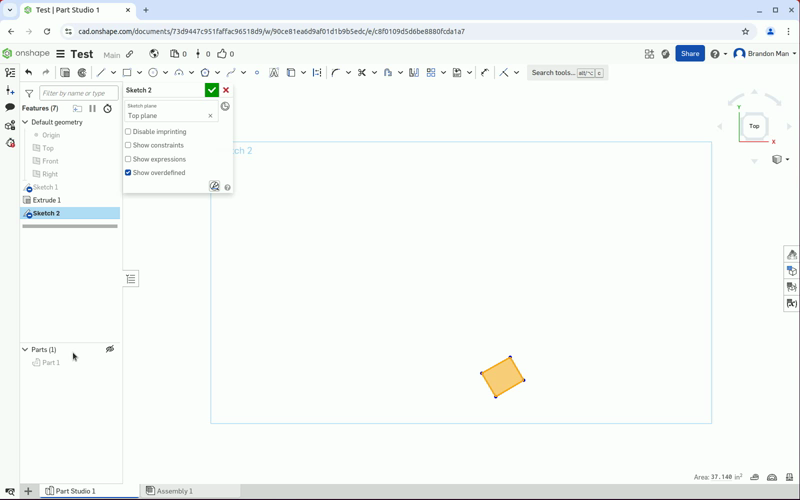
key(shift+e)
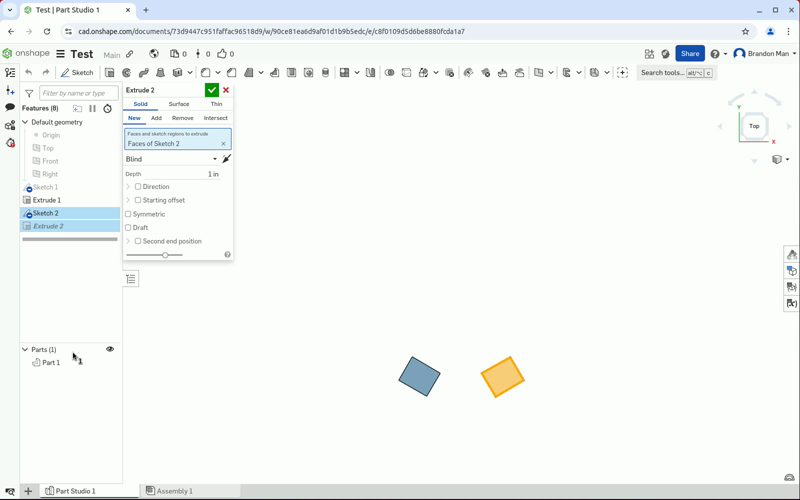
mouse_move(143, 106)
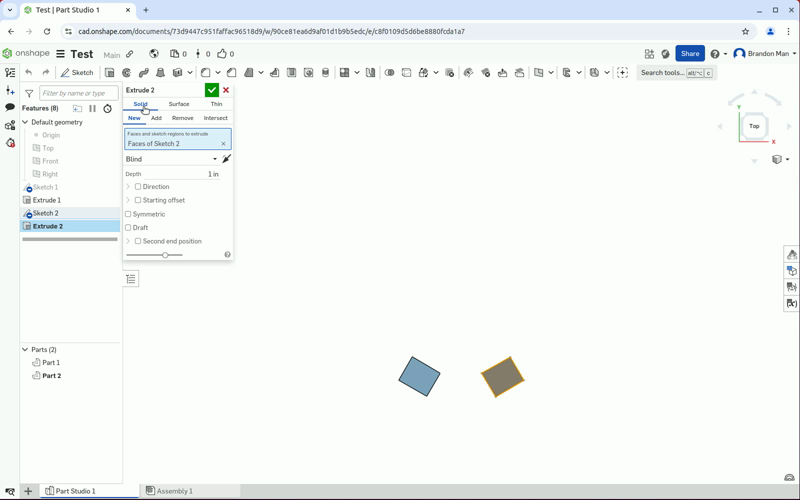
click(143, 106)
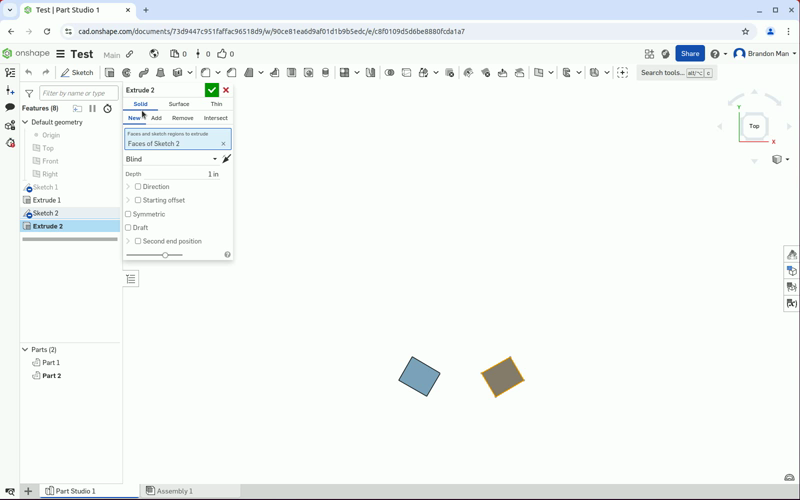
mouse_move(137, 120)
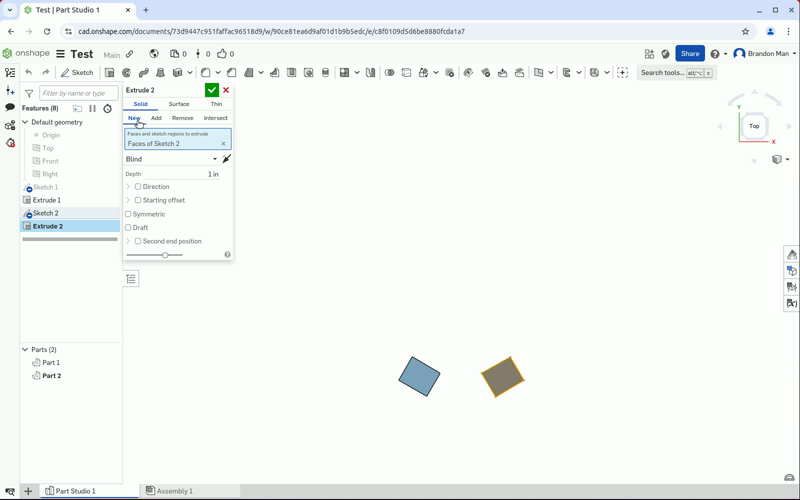
click(137, 120)
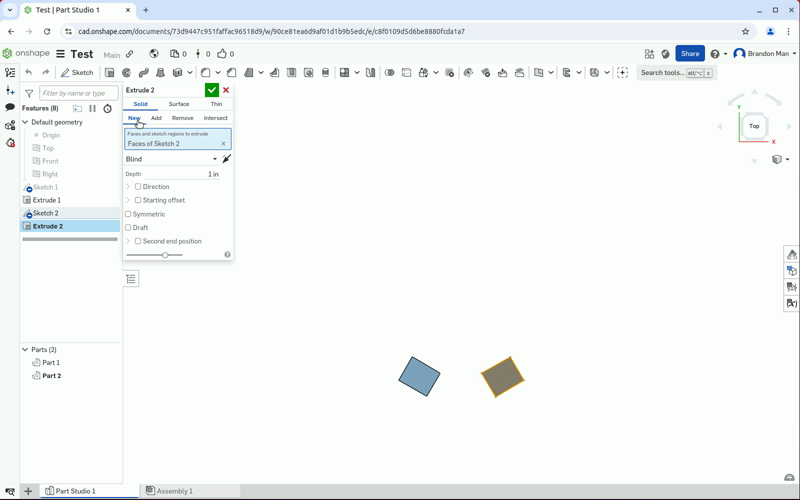
key(tab, 4)
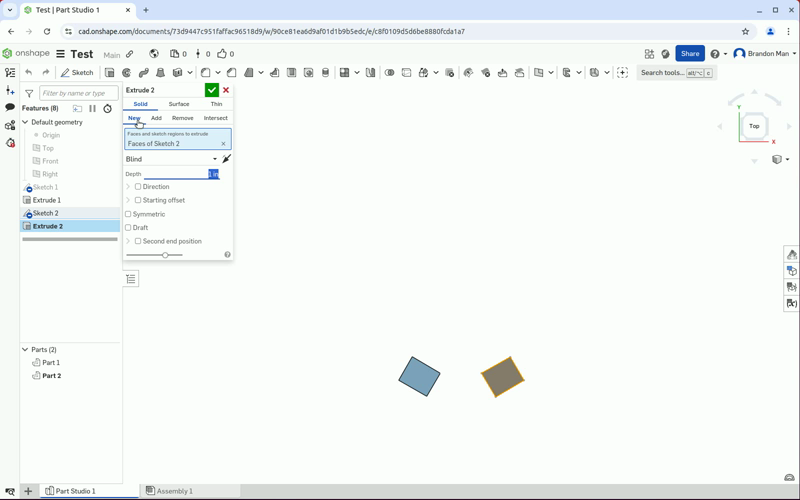
text(21.664)
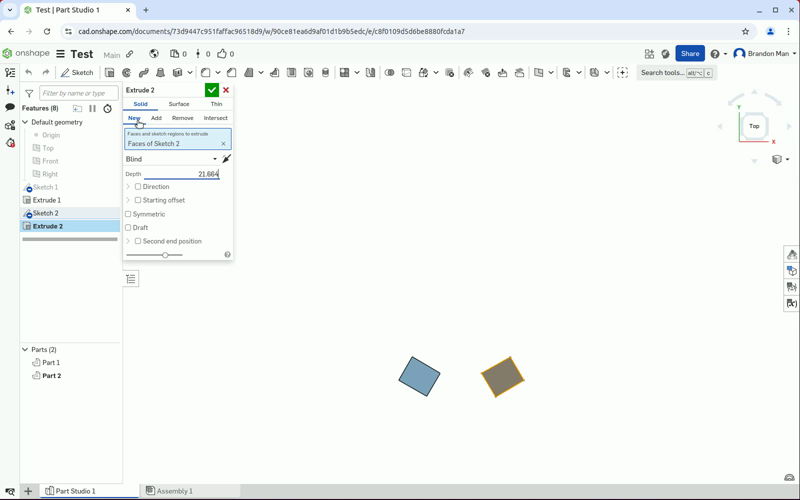
key(enter)
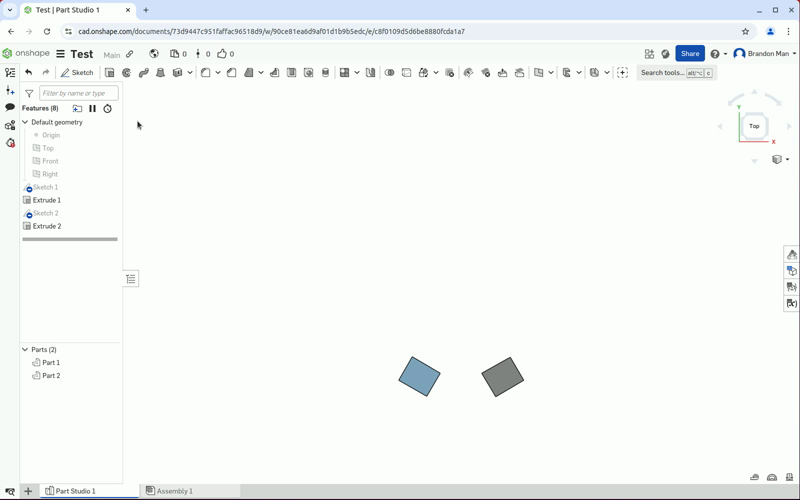
key(shift+h)
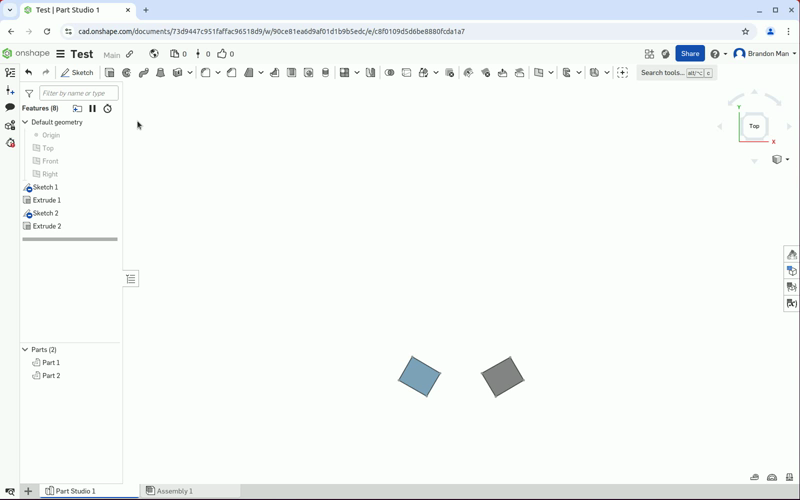
key(shift+h)
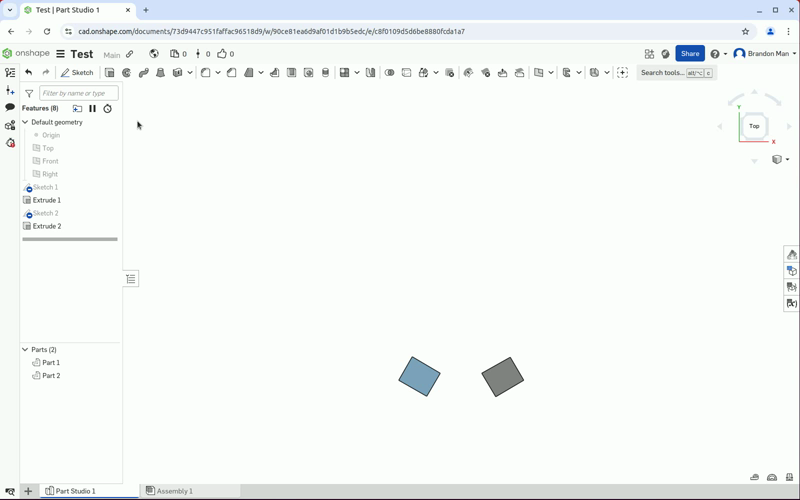
mouse_move(73, 189)
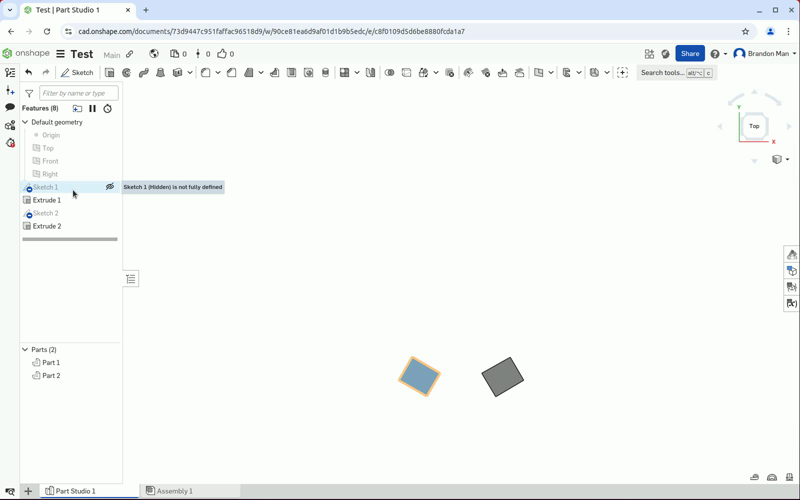
click(73, 189)
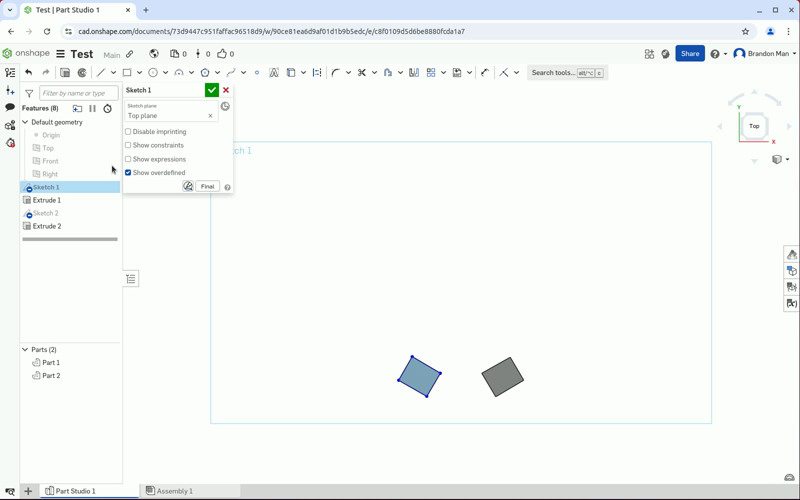
mouse_move(229, 92)
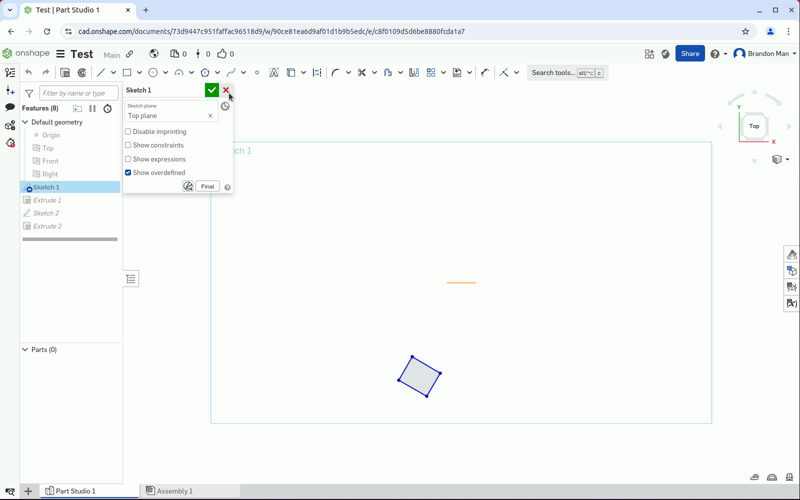
click(229, 92)
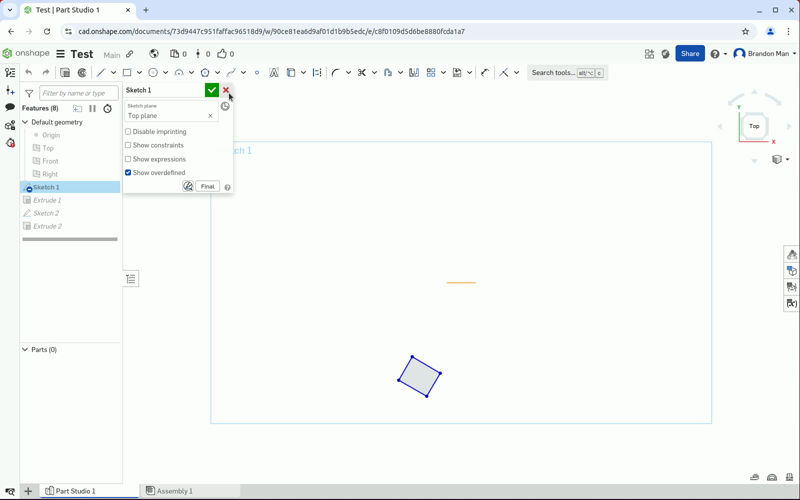
key(shift+s)
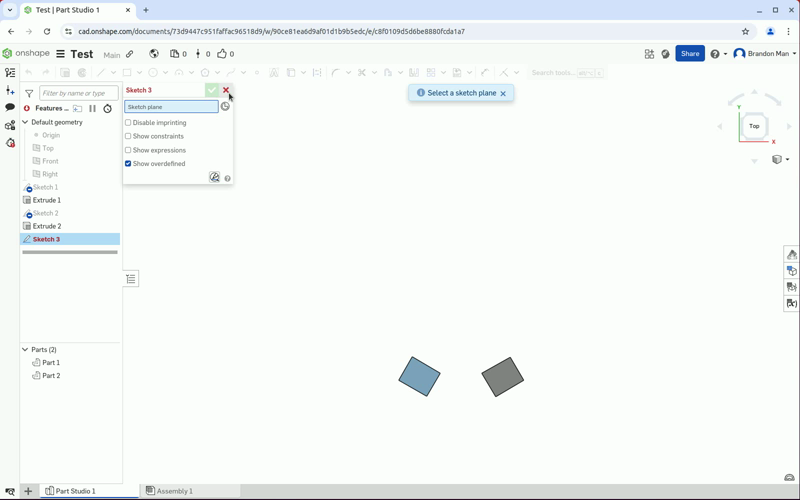
mouse_move(73, 150)
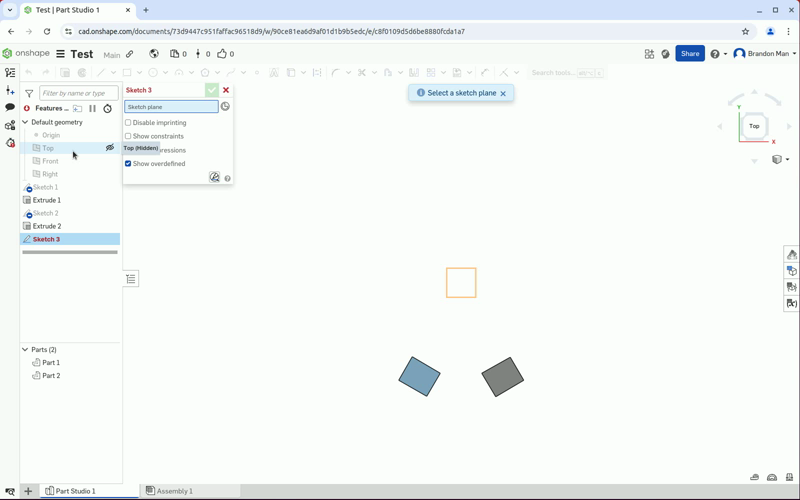
click(73, 150)
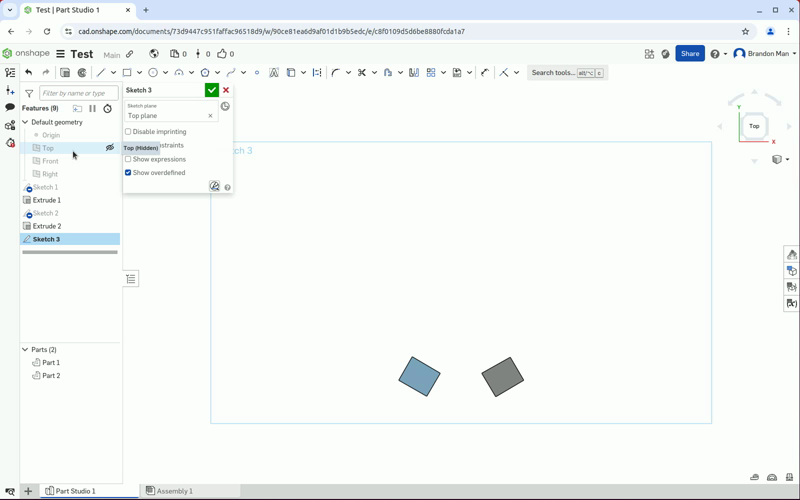
mouse_move(73, 352)
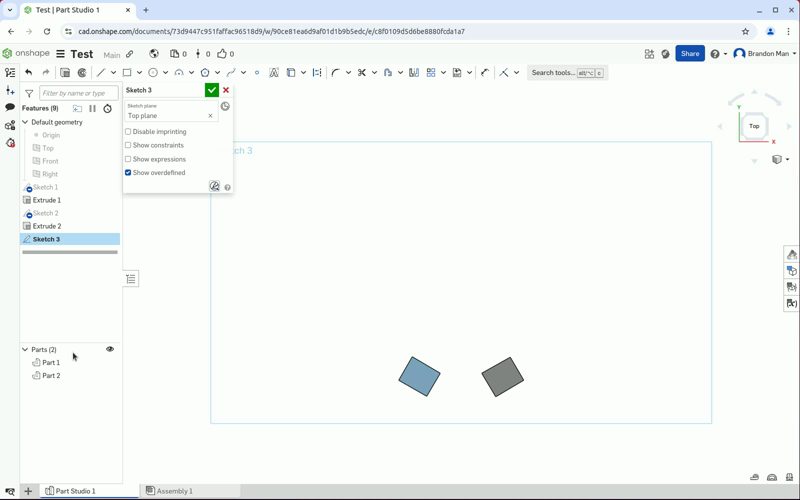
key(y)
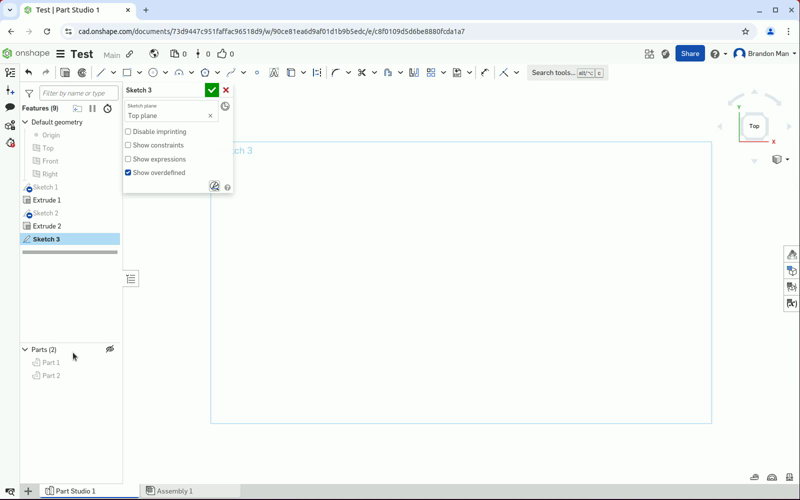
key(l)
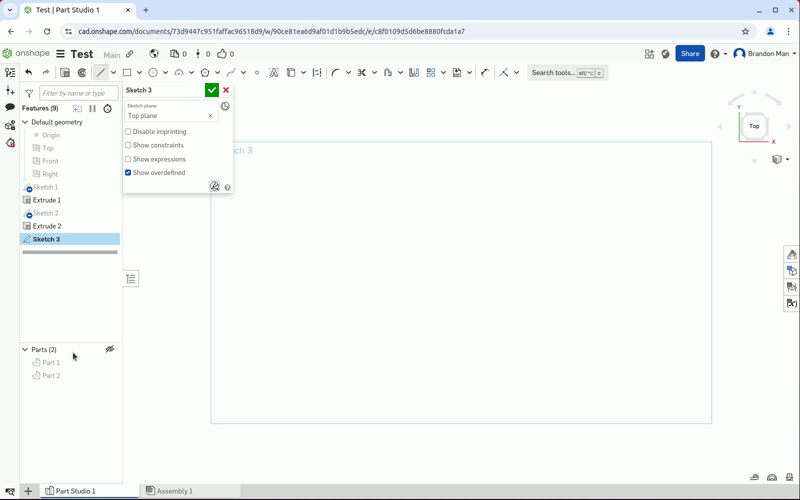
key_down(shift)
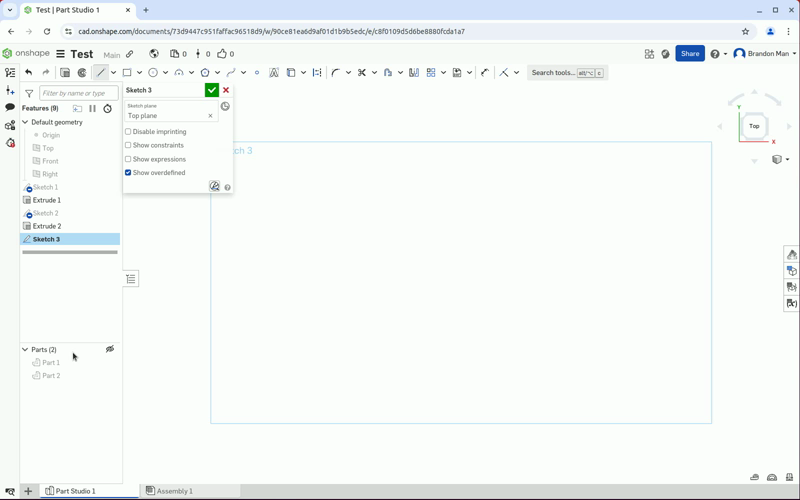
mouse_move(411, 356)
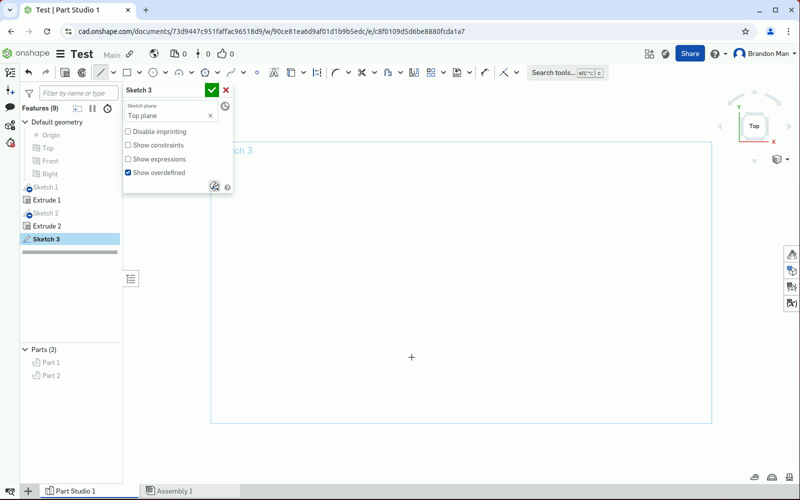
click(411, 356)
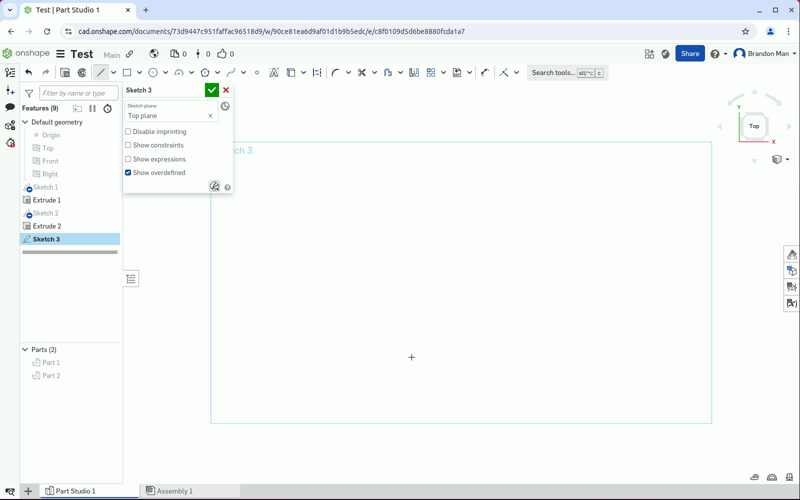
key_up(shift)
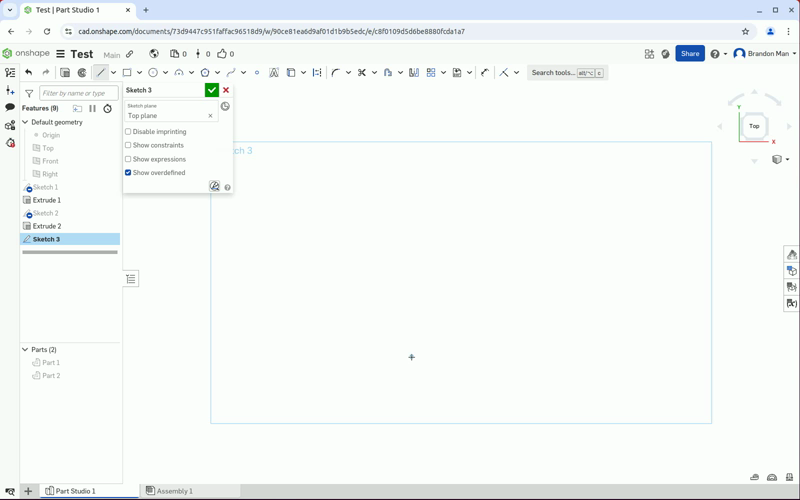
key_down(shift)
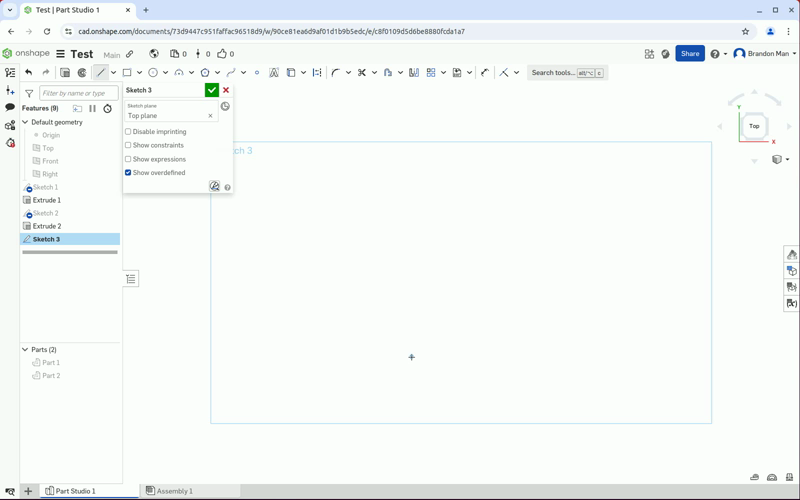
mouse_move(441, 356)
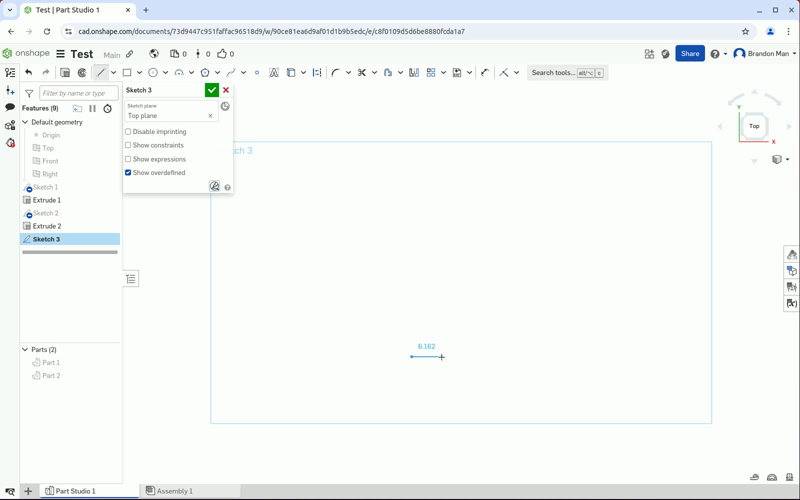
mouse_move(439, 372)
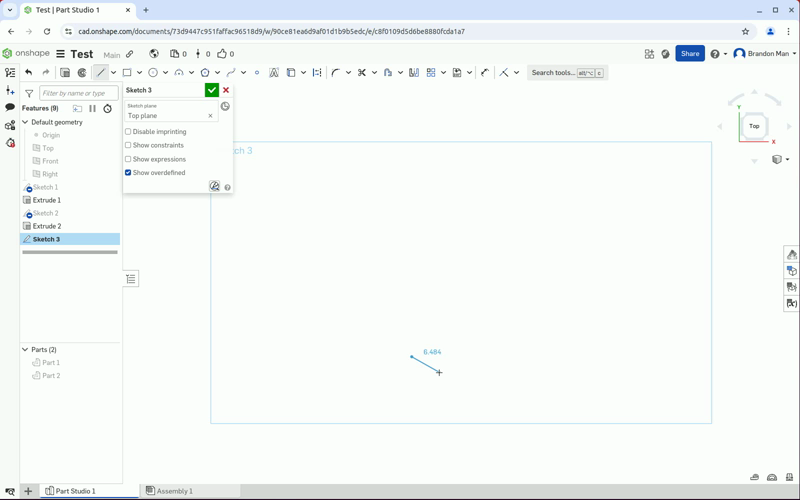
click(439, 372)
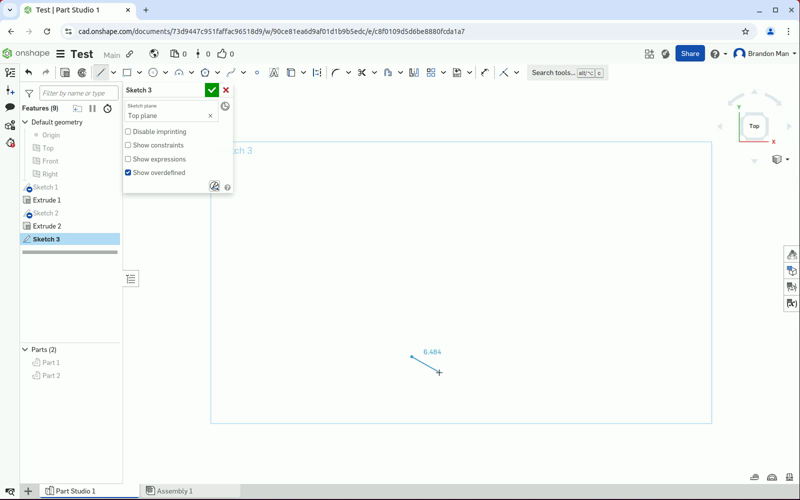
key_up(shift)
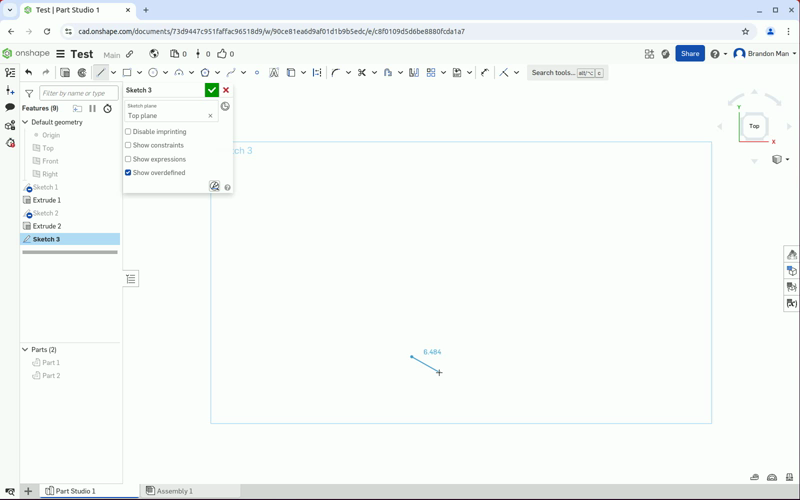
key_down(shift)
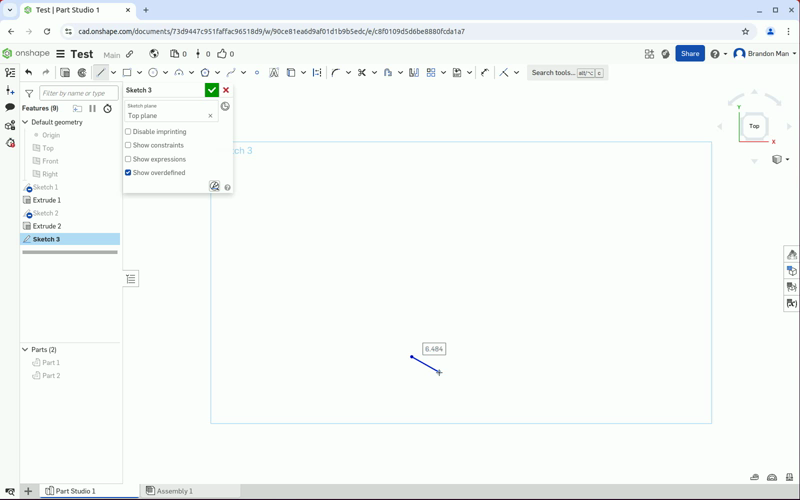
mouse_move(469, 372)
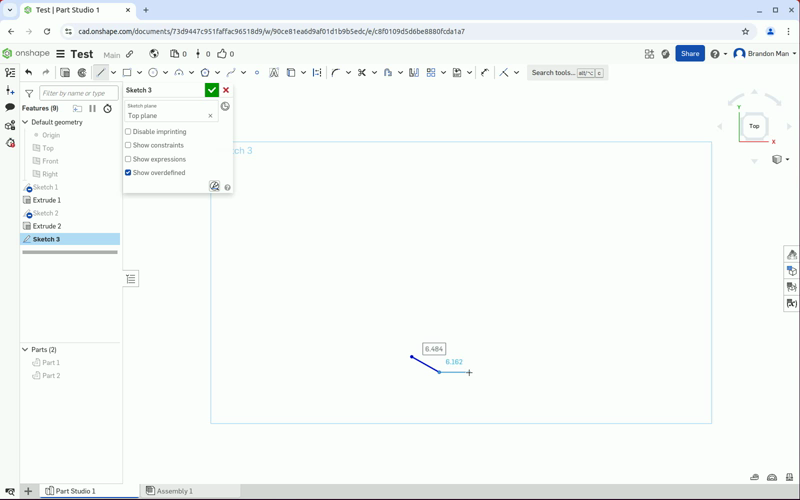
mouse_move(481, 372)
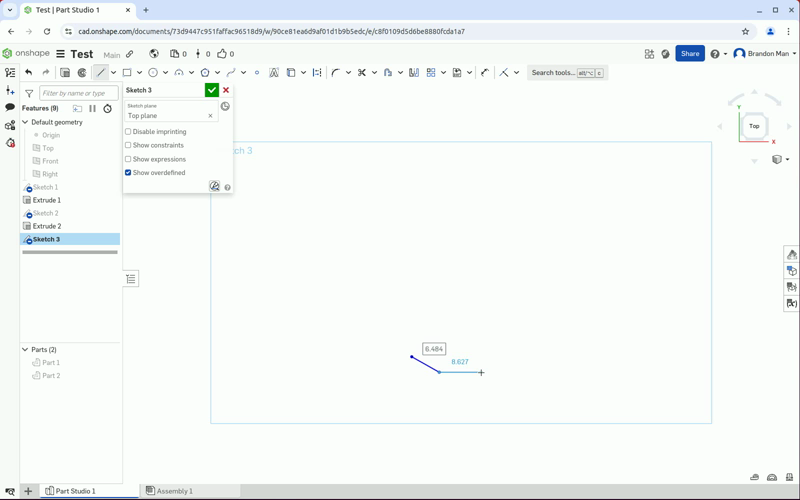
click(481, 372)
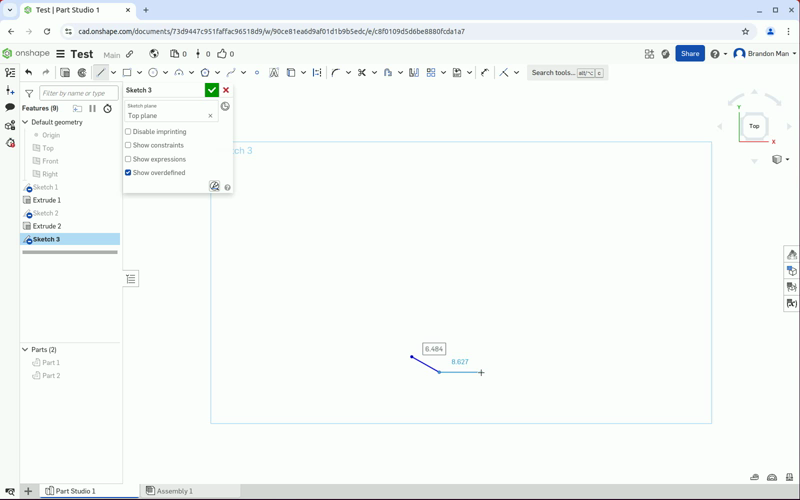
key_up(shift)
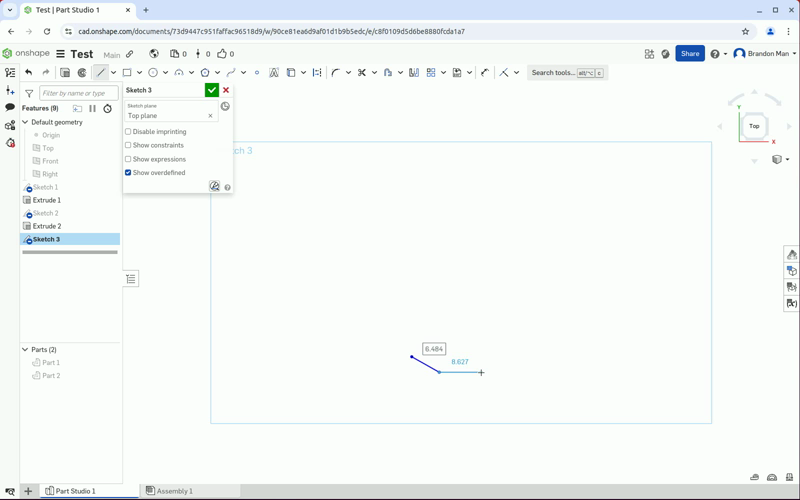
key_down(shift)
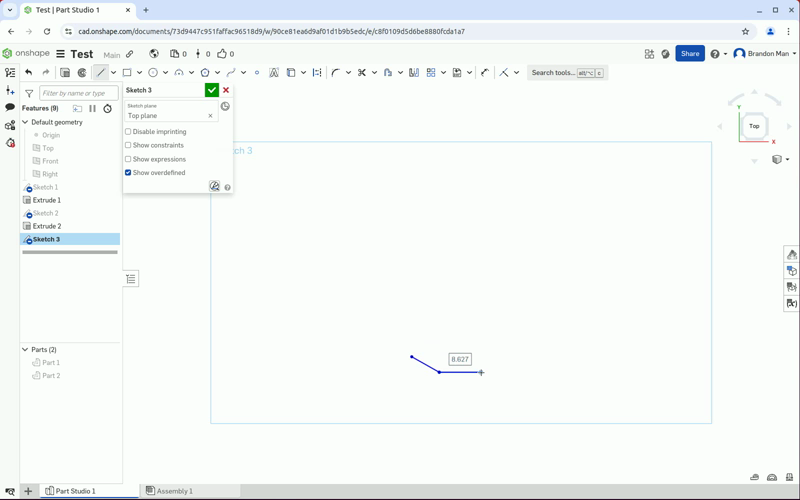
mouse_move(511, 372)
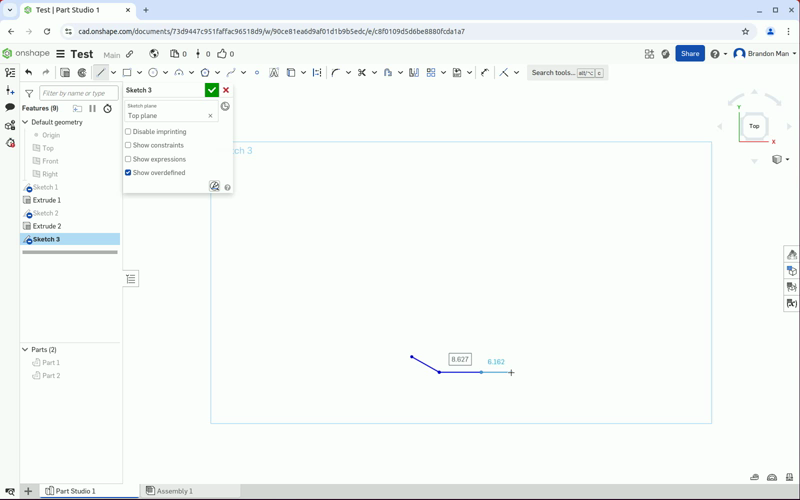
mouse_move(509, 356)
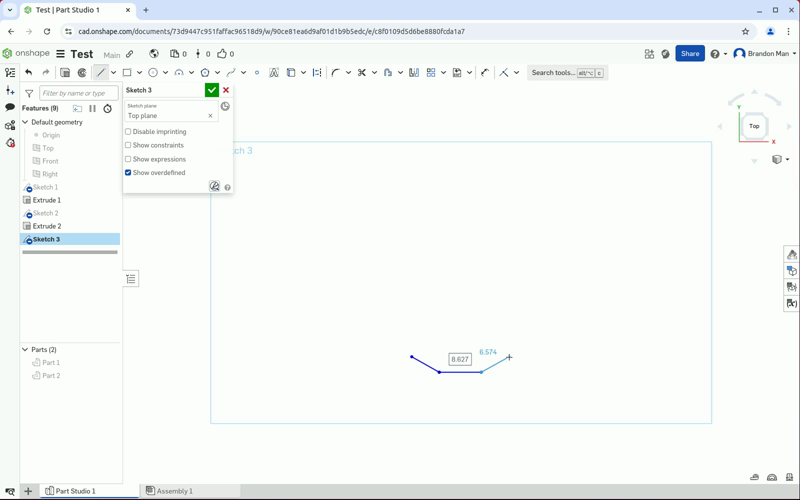
click(509, 356)
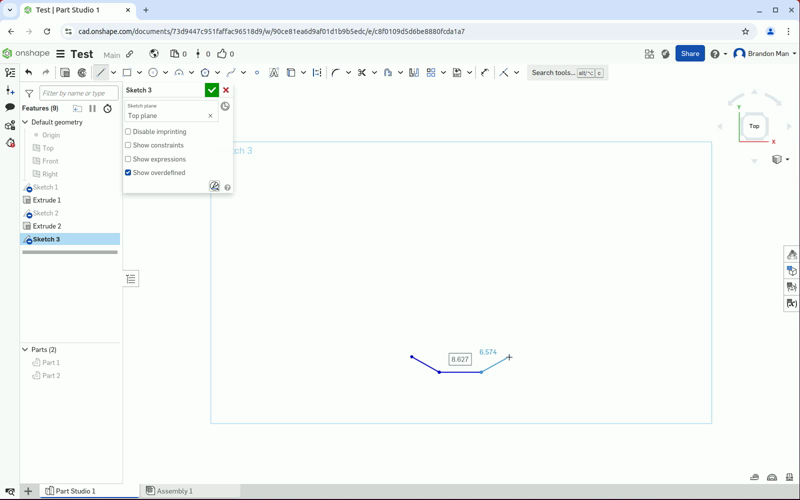
key_up(shift)
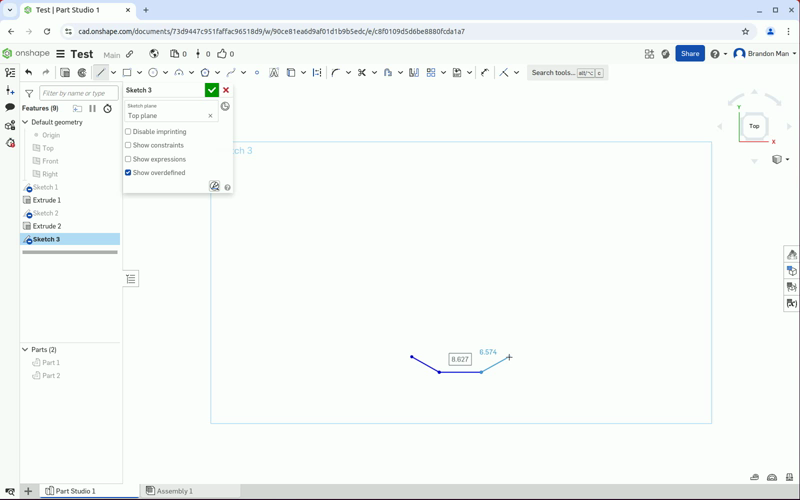
key(esc)
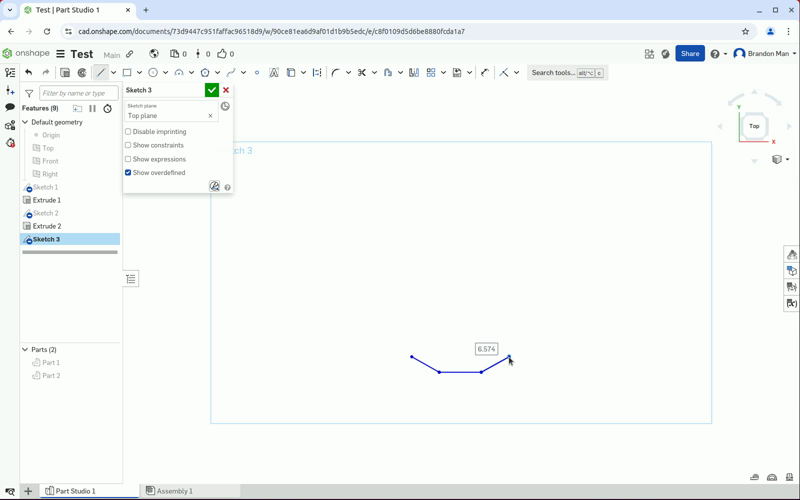
key(a)
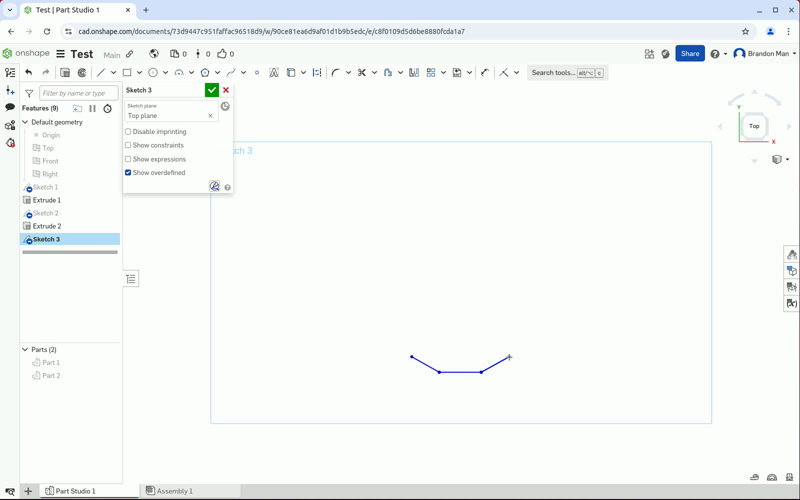
mouse_move(509, 356)
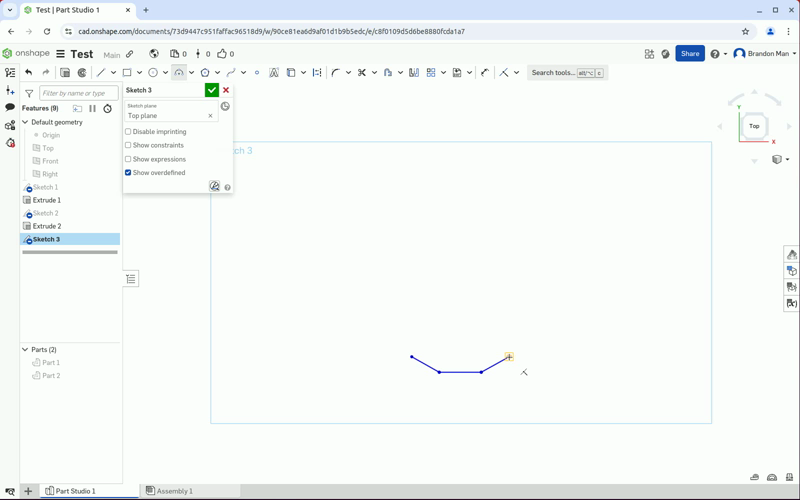
click(509, 356)
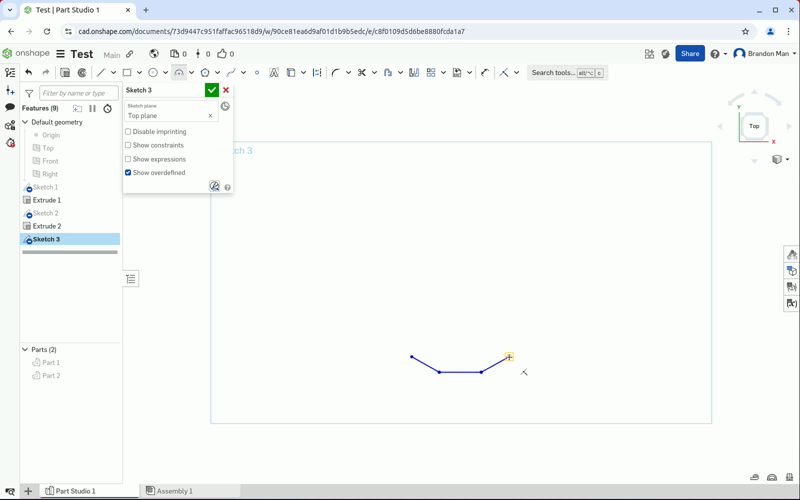
mouse_move(411, 356)
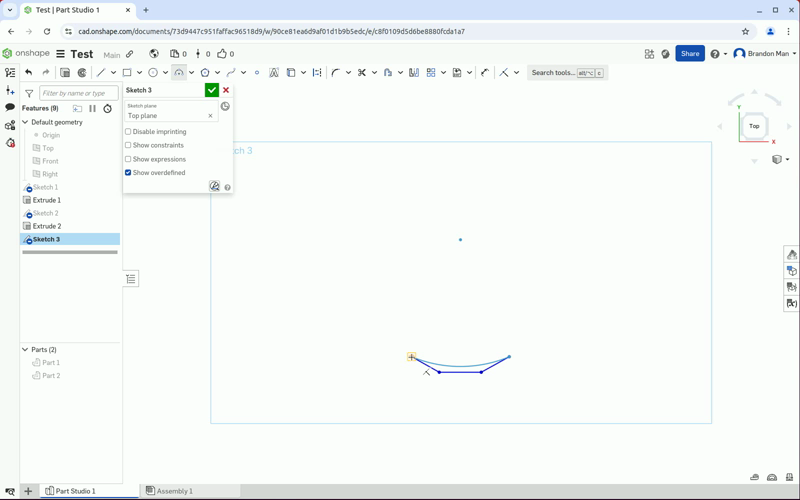
click(411, 356)
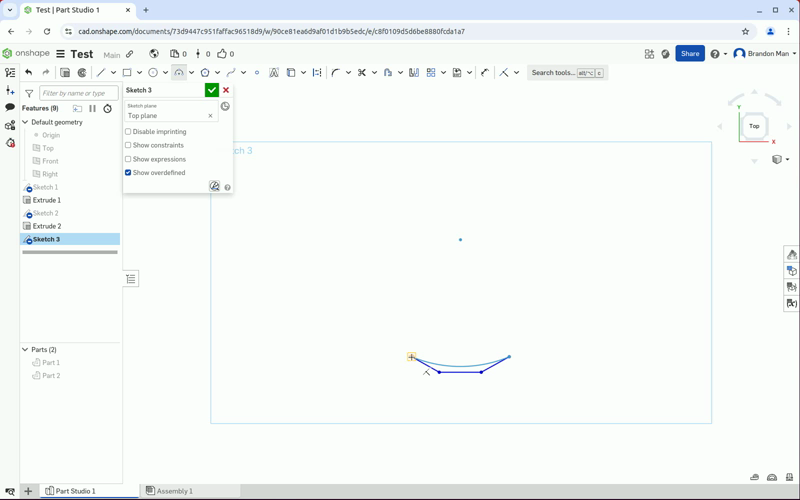
key_down(shift)
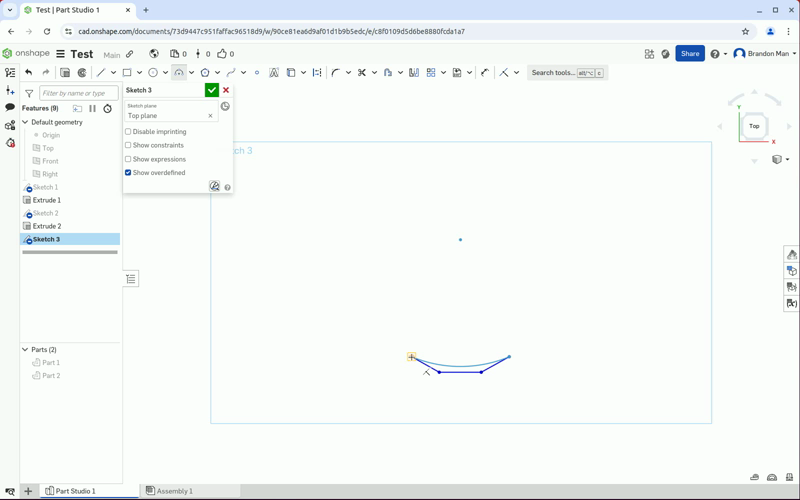
mouse_move(460, 330)
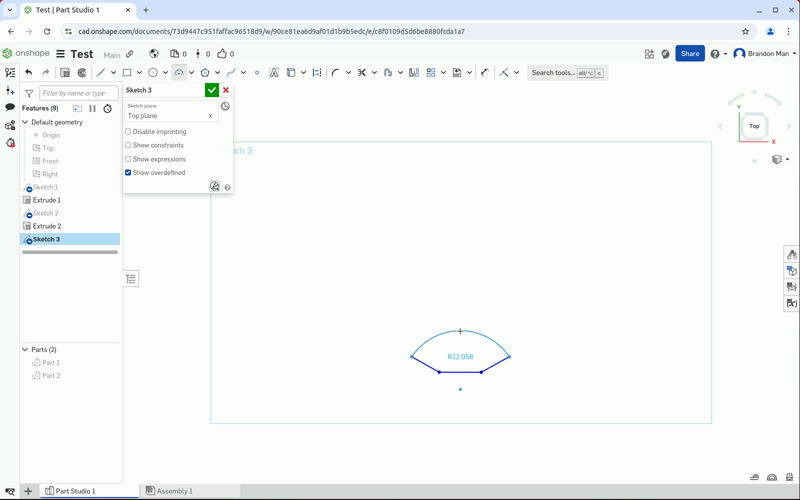
click(460, 330)
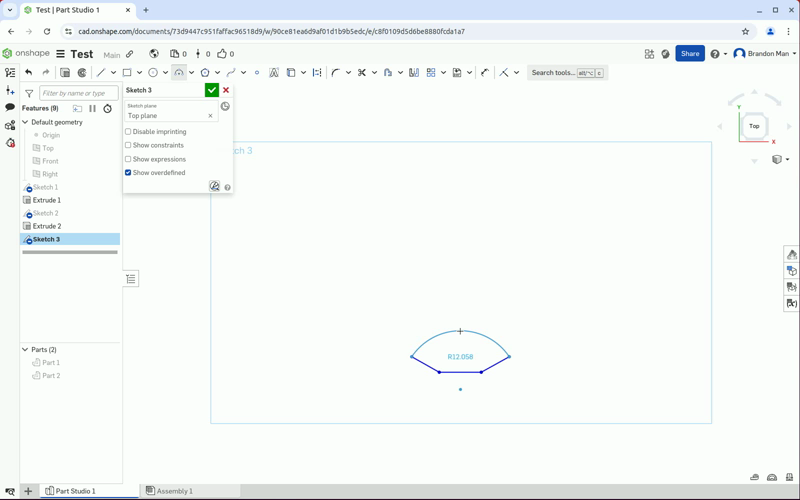
key_up(shift)
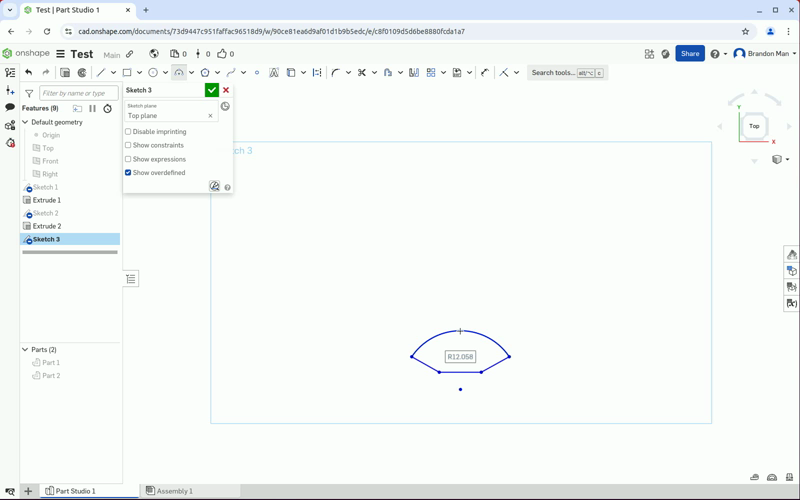
key(esc)
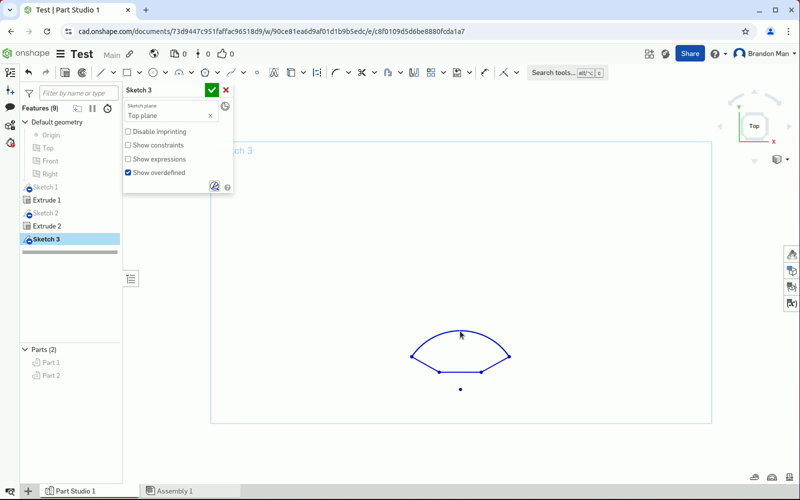
mouse_move(455, 367)
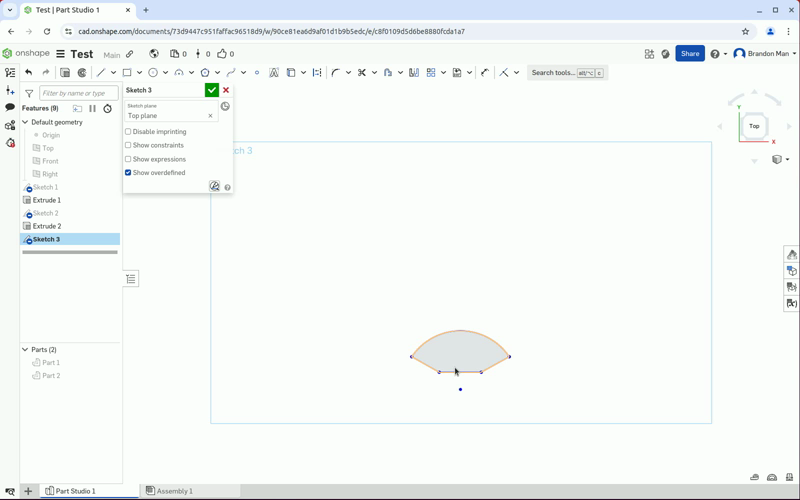
click(455, 367)
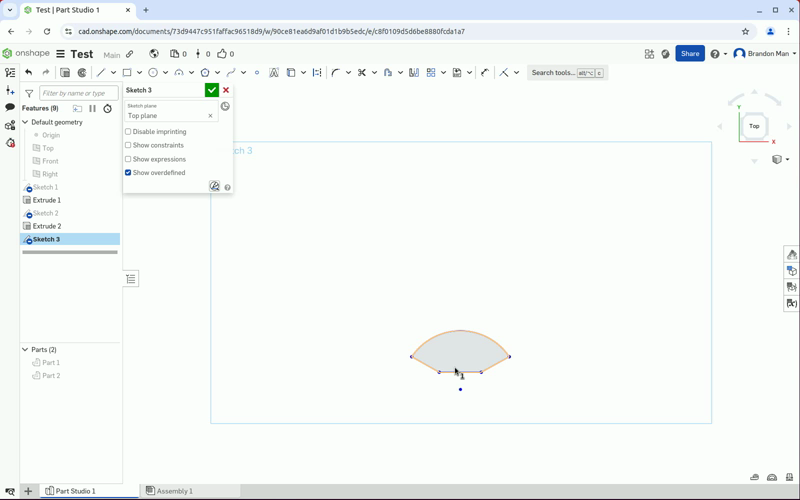
mouse_move(73, 352)
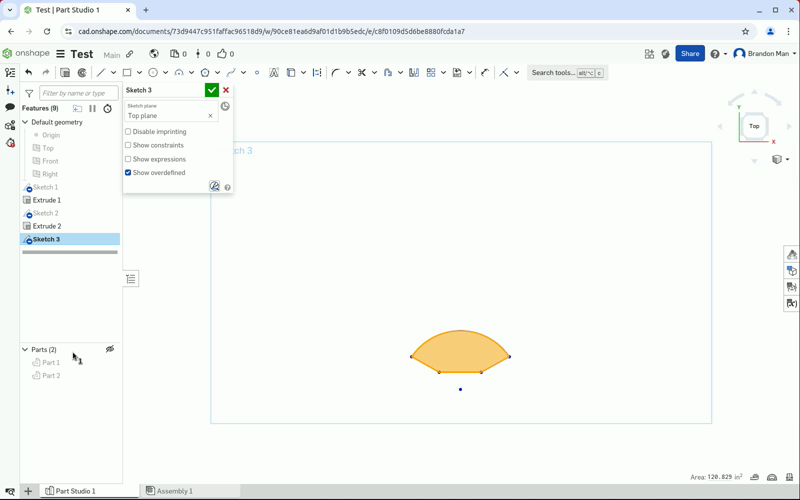
key(shift+y)
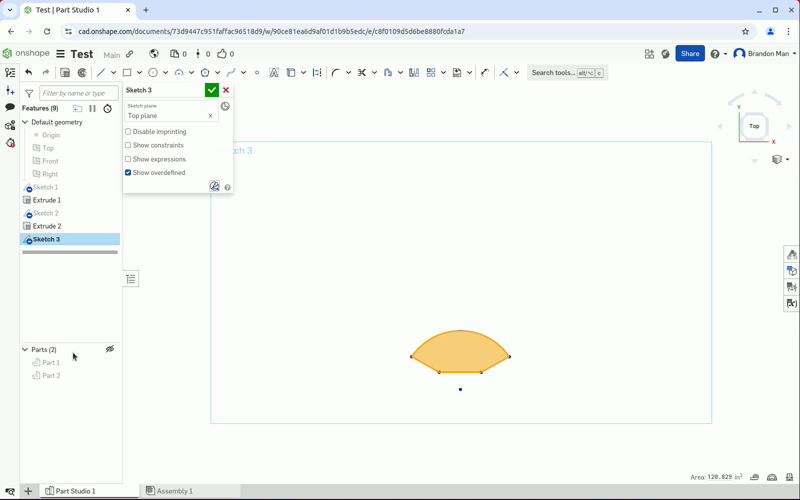
key(shift+e)
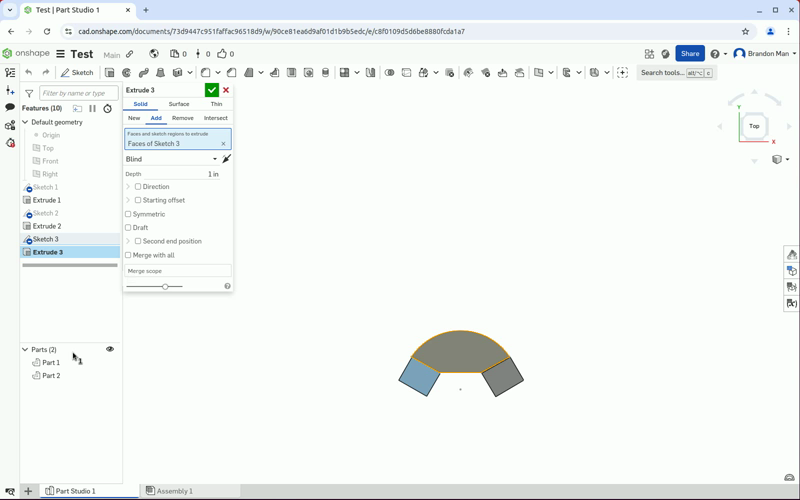
mouse_move(143, 106)
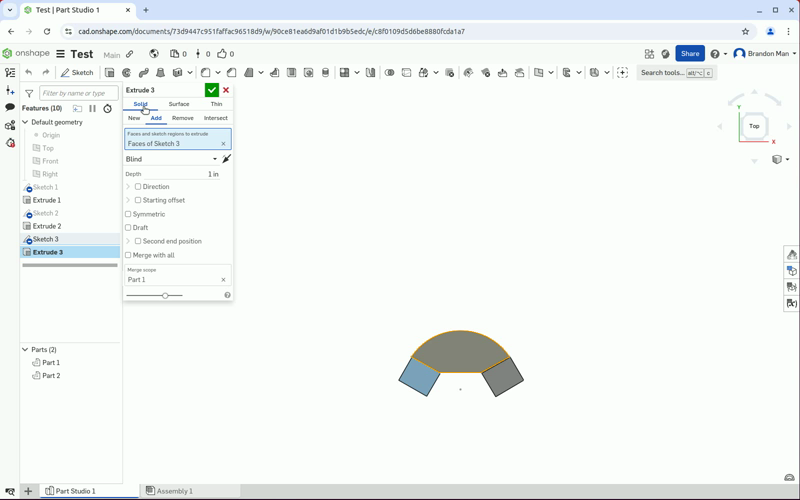
click(143, 106)
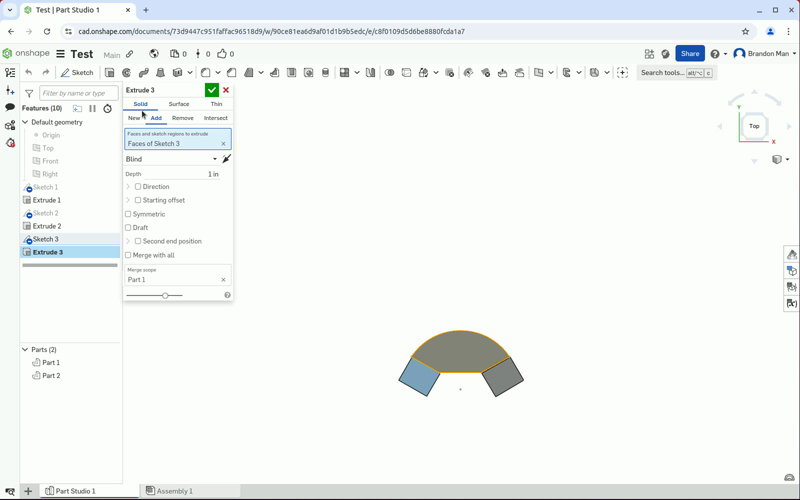
mouse_move(137, 120)
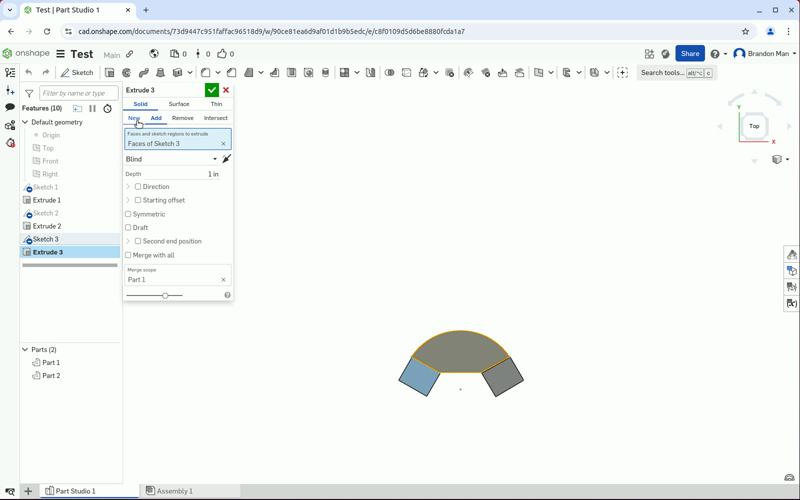
click(137, 120)
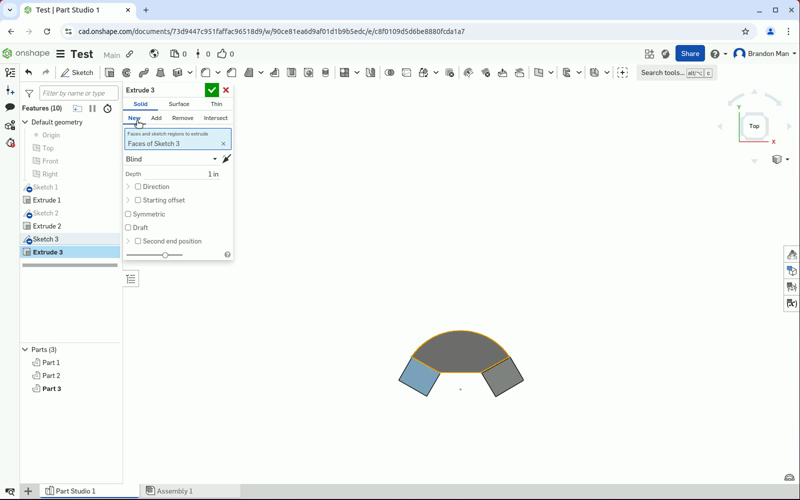
key(tab, 4)
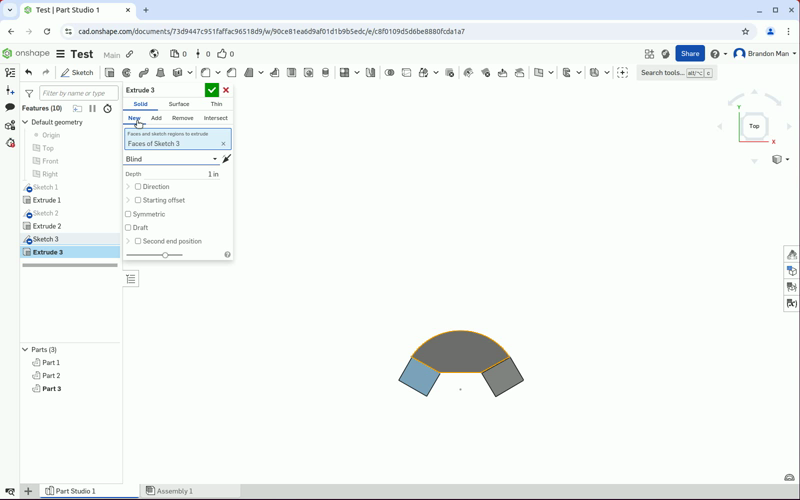
text(21.664)
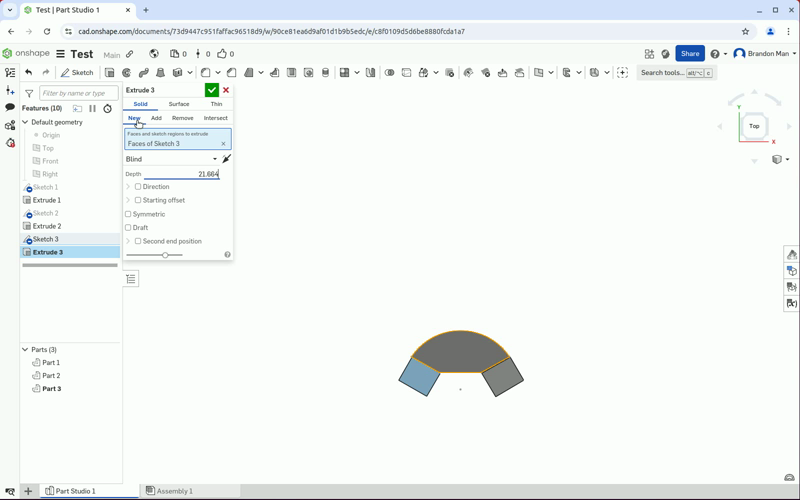
key(enter)
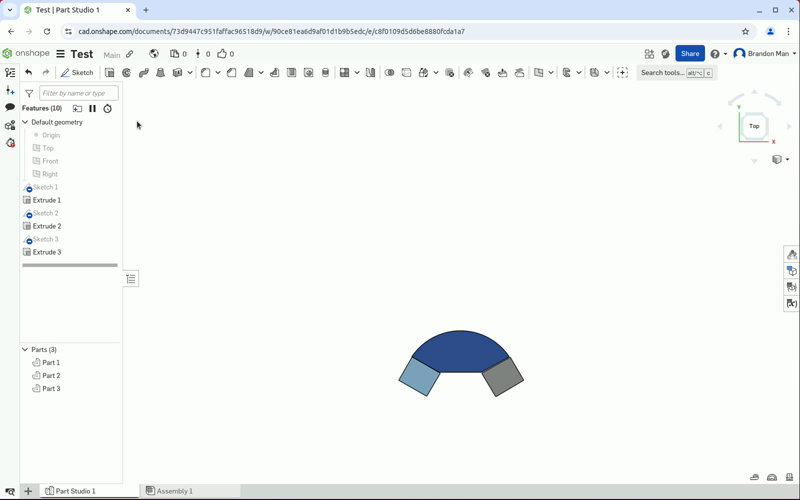
key(shift+h)
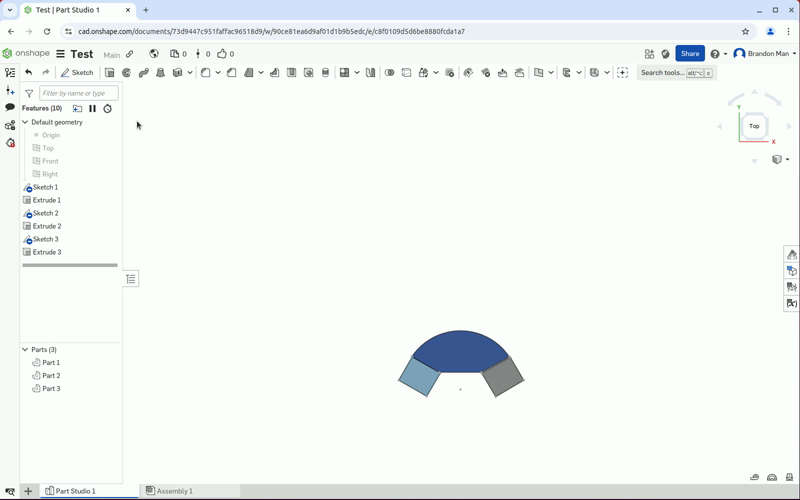
key(shift+h)
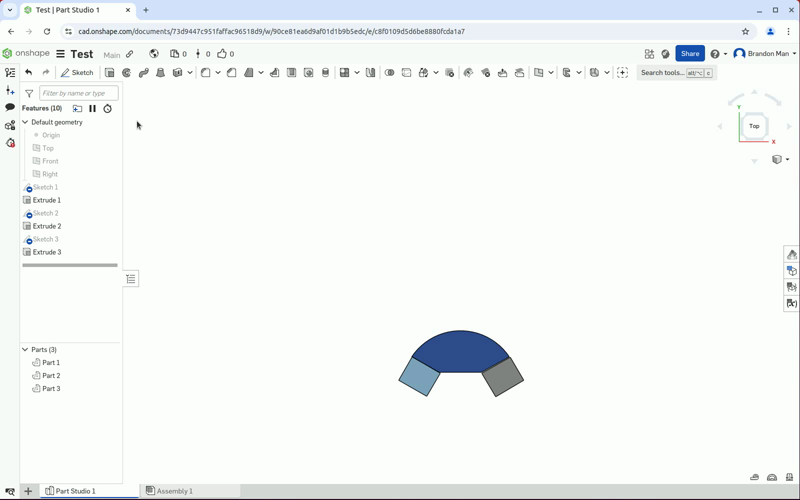
mouse_move(73, 189)
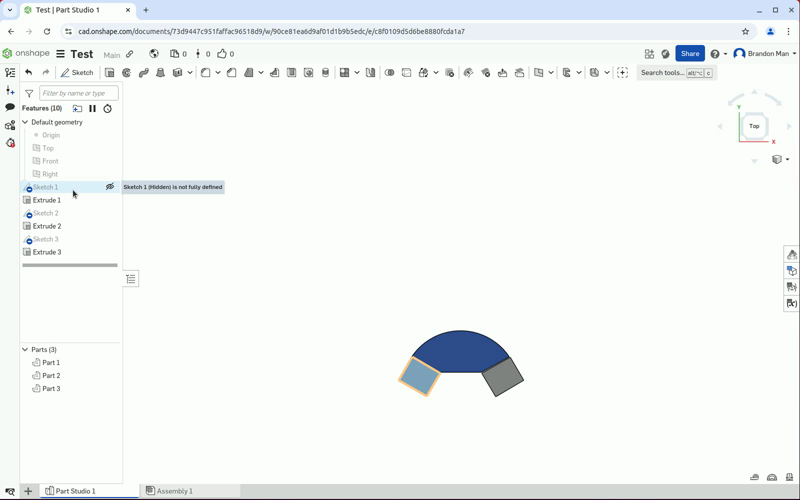
click(73, 189)
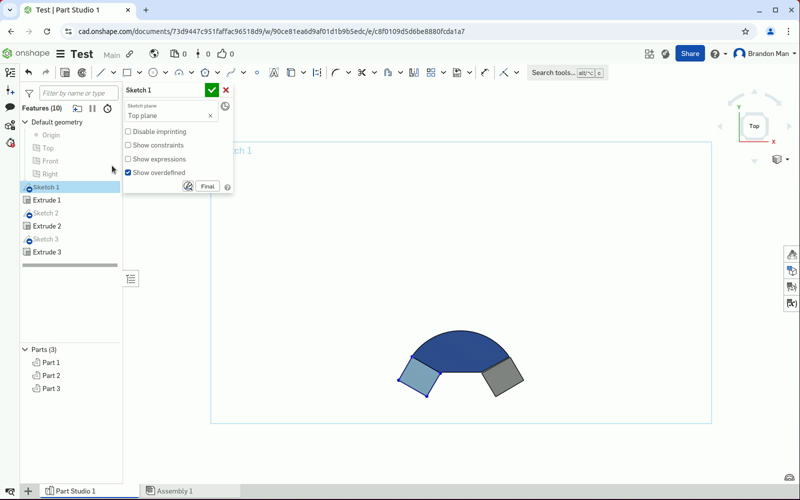
mouse_move(229, 92)
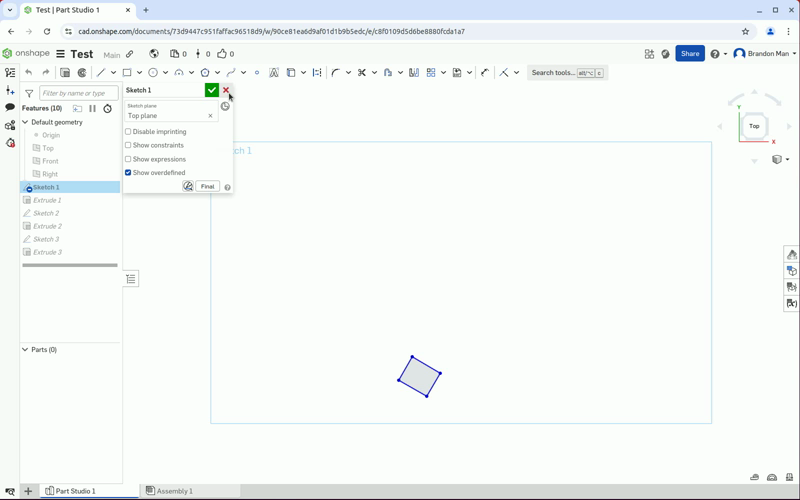
click(229, 92)
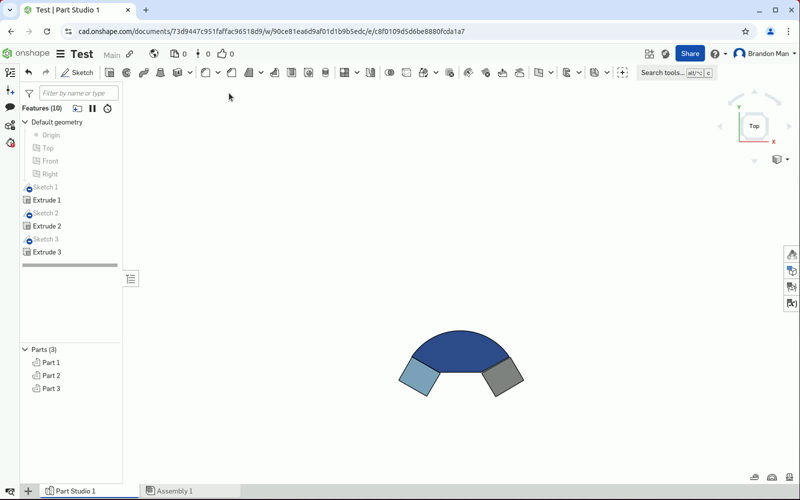
mouse_move(541, 75)
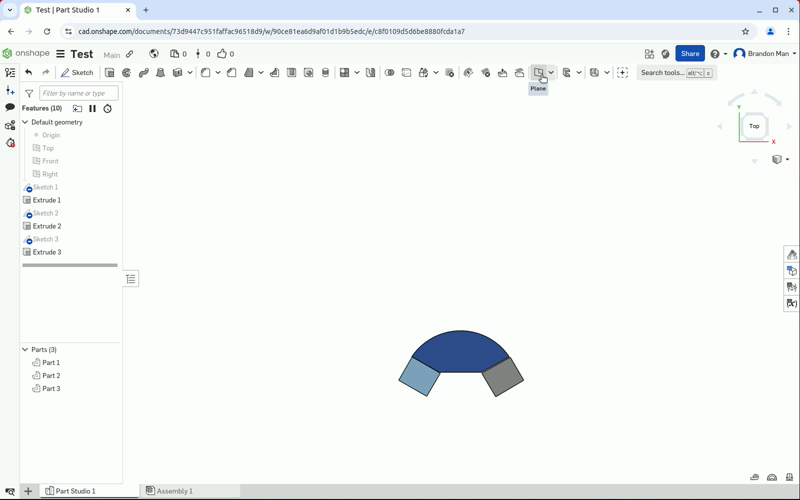
click(541, 75)
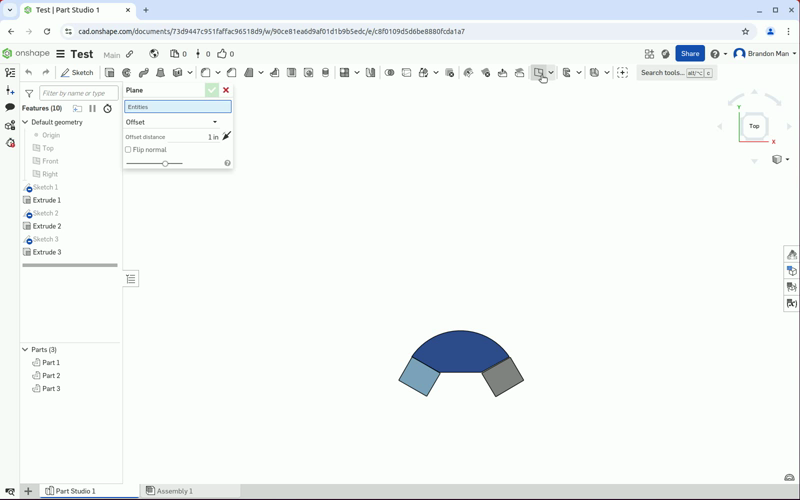
mouse_move(73, 150)
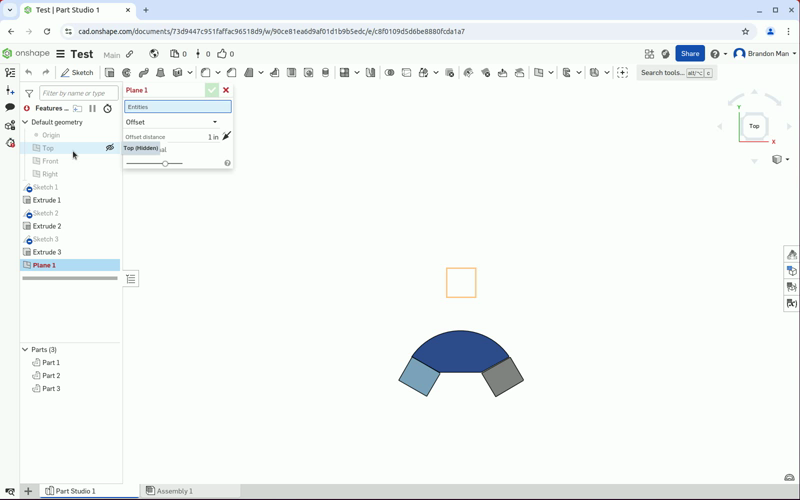
click(73, 150)
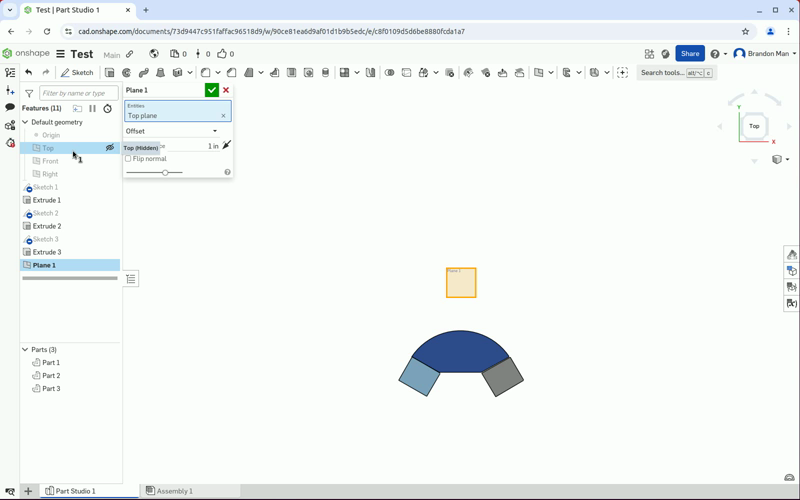
key(tab, 2)
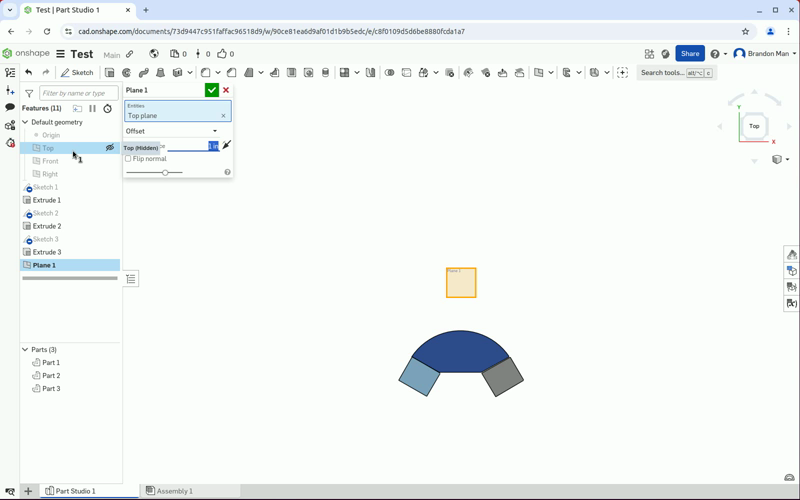
text(21.66)
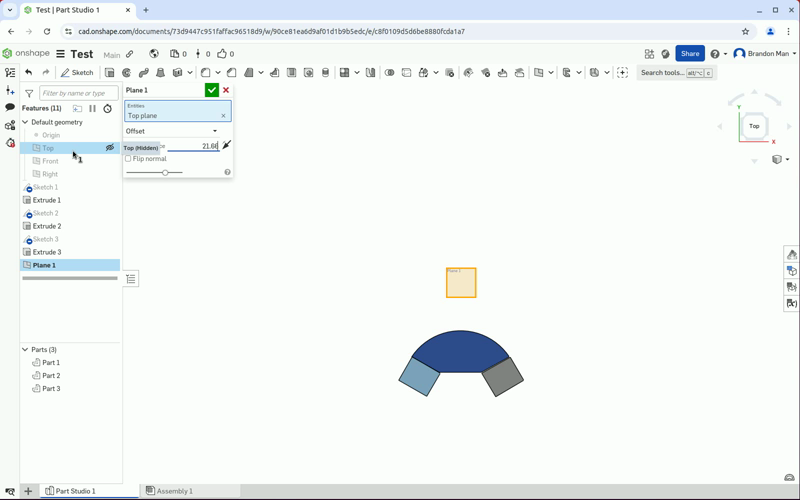
key(enter, 2)
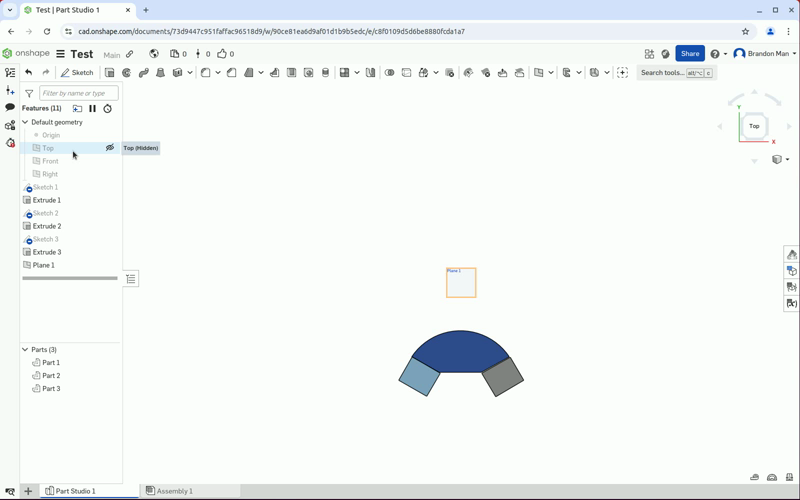
key(shift+s)
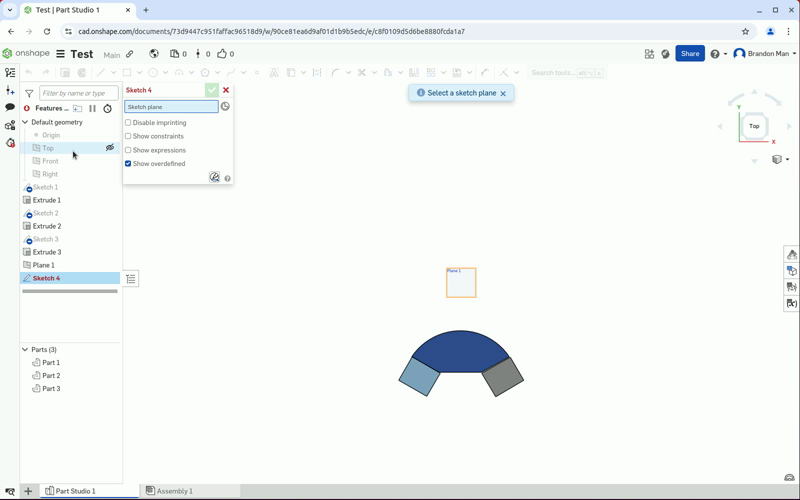
mouse_move(73, 267)
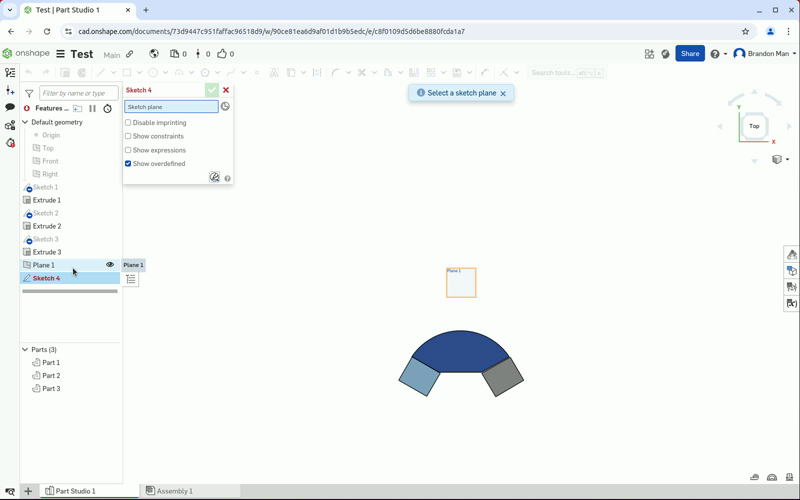
click(73, 267)
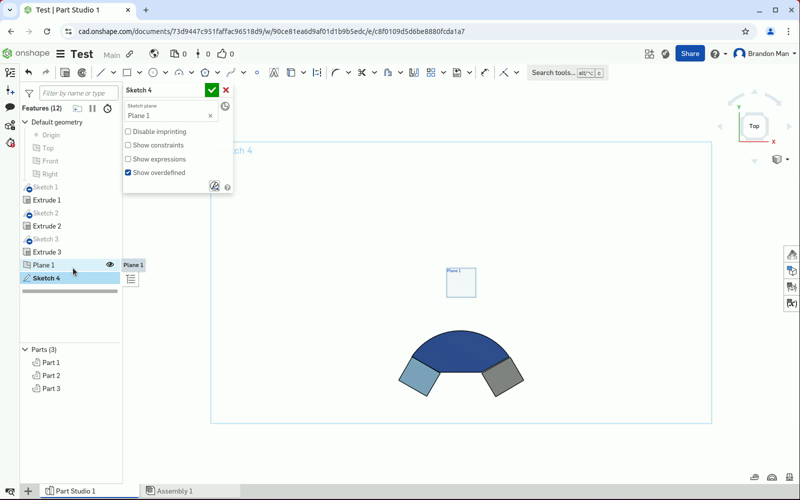
mouse_move(73, 352)
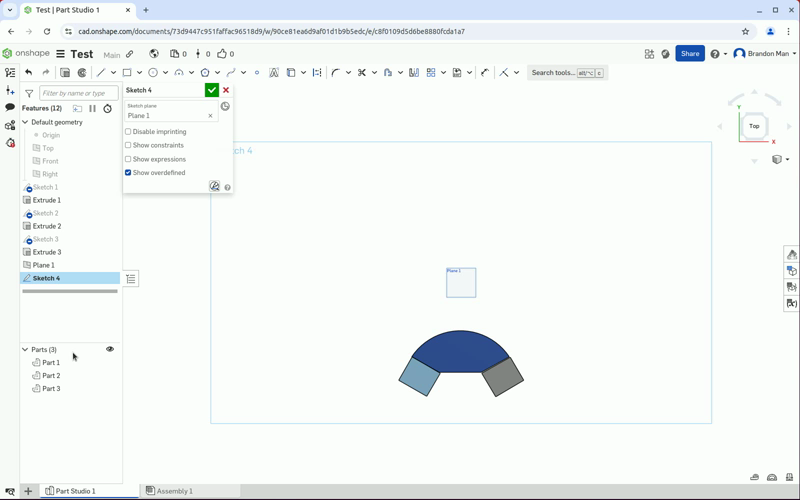
key(y)
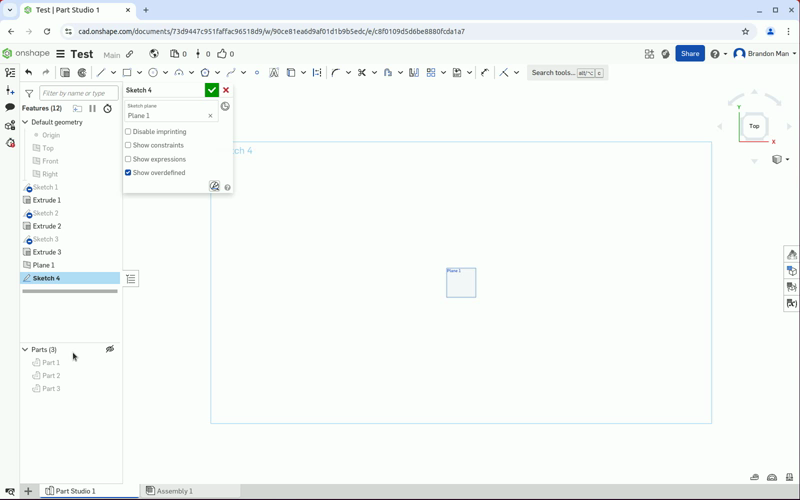
key(l)
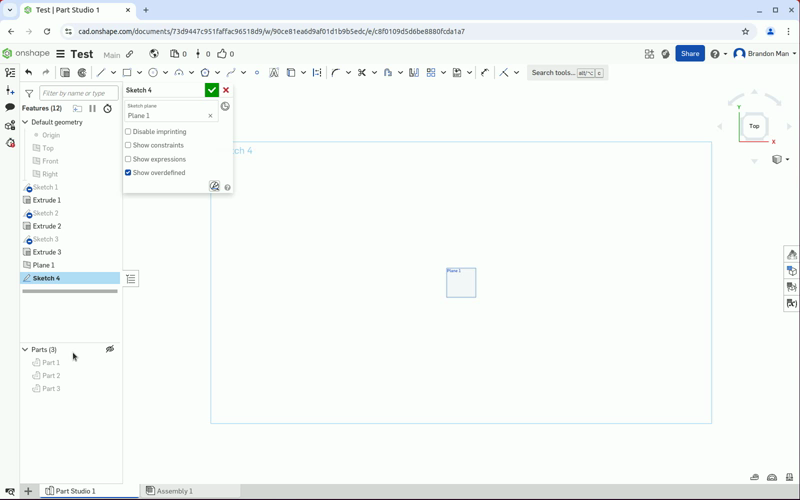
key_down(shift)
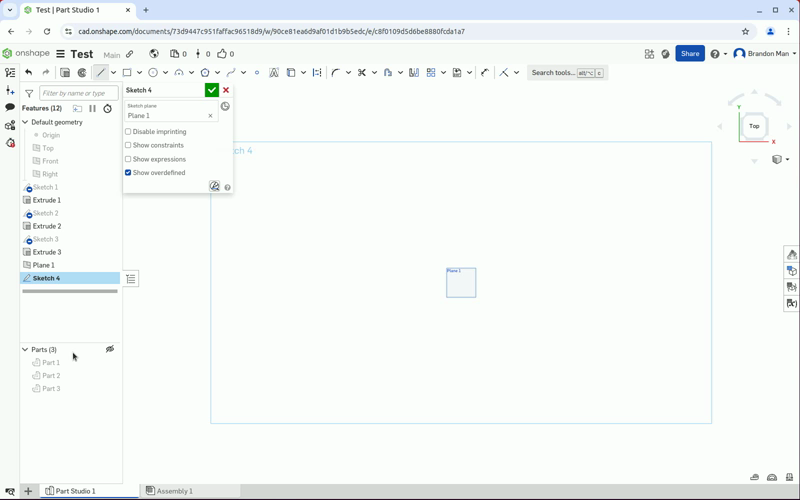
mouse_move(403, 382)
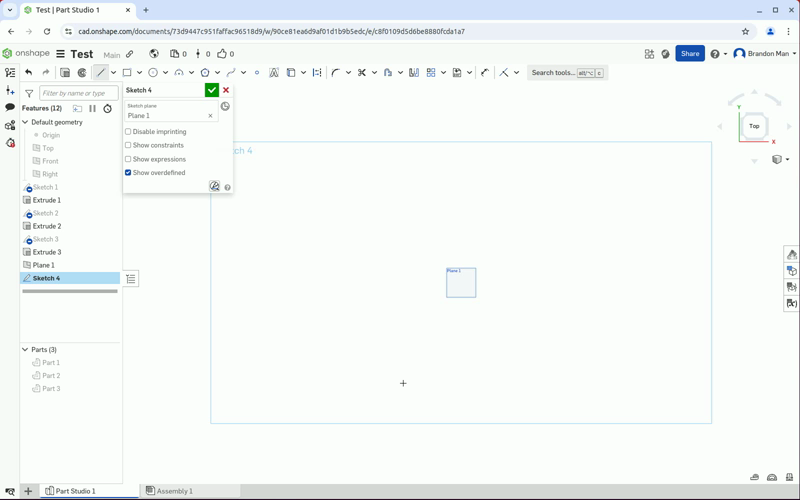
click(403, 382)
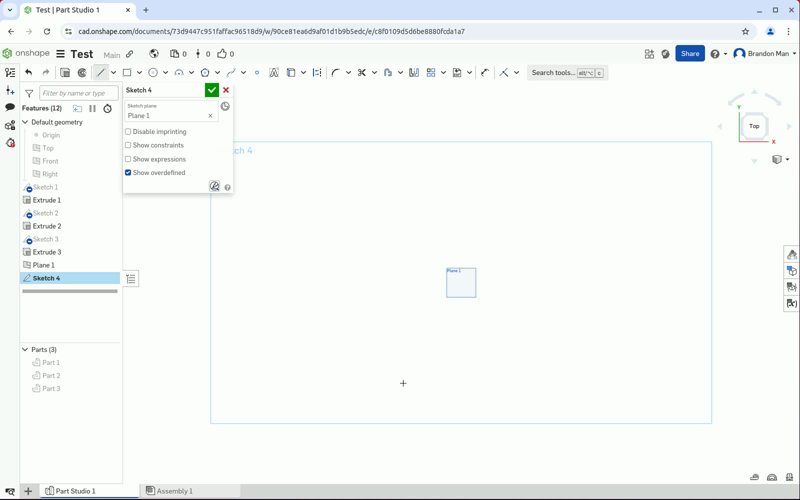
key_up(shift)
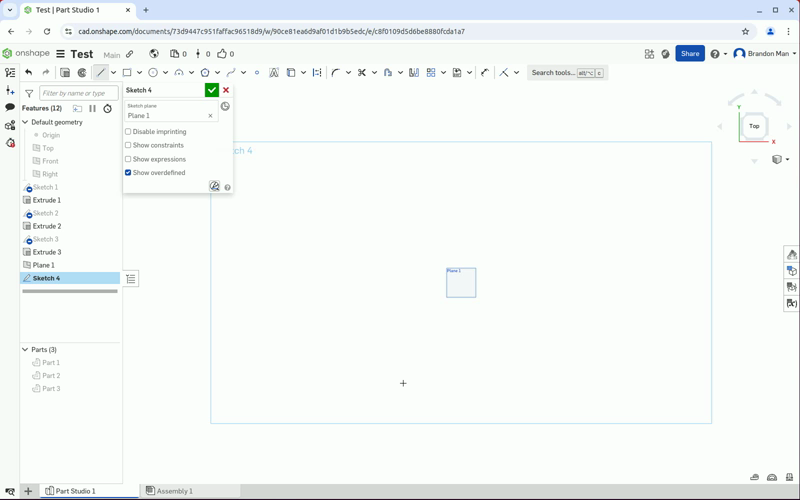
key_down(shift)
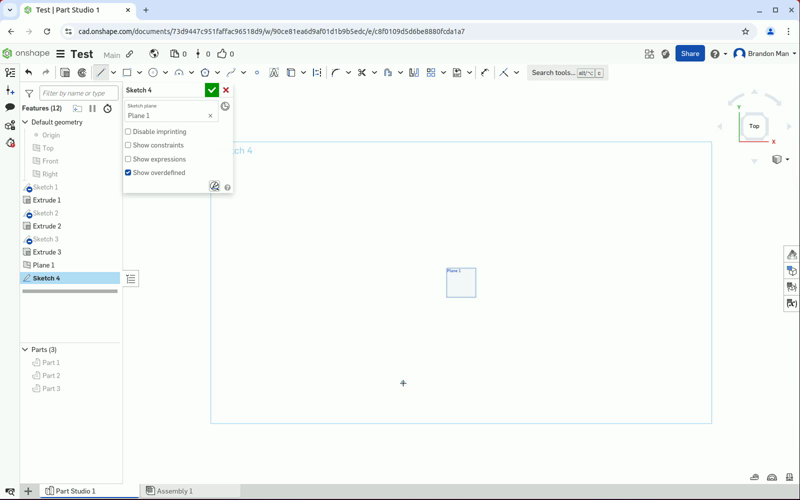
mouse_move(433, 382)
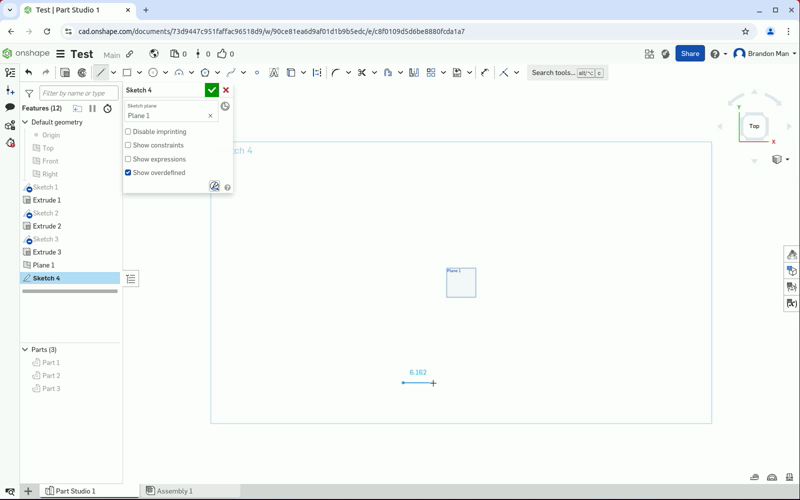
mouse_move(426, 395)
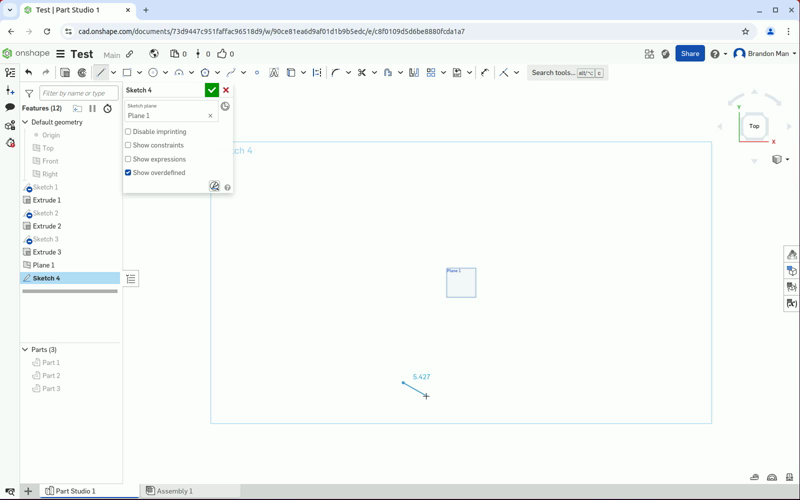
click(426, 395)
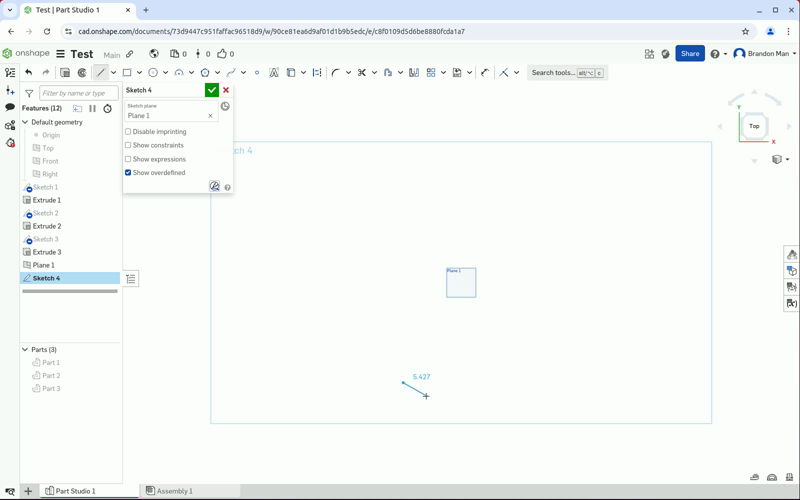
key_up(shift)
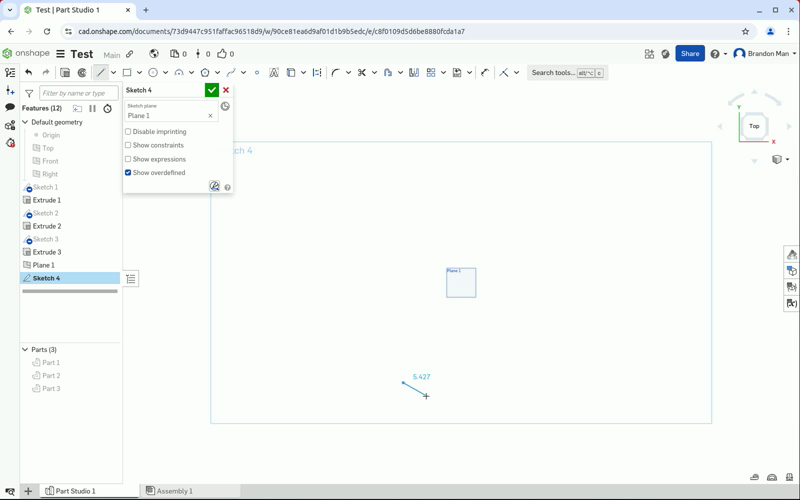
key_down(shift)
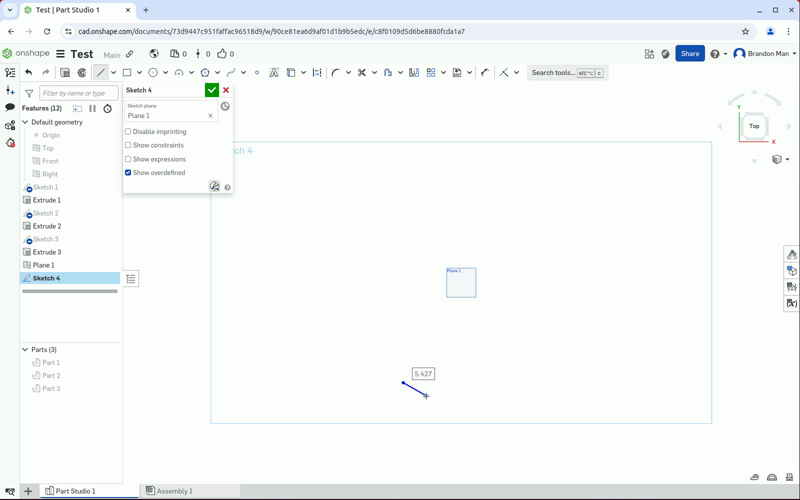
mouse_move(456, 395)
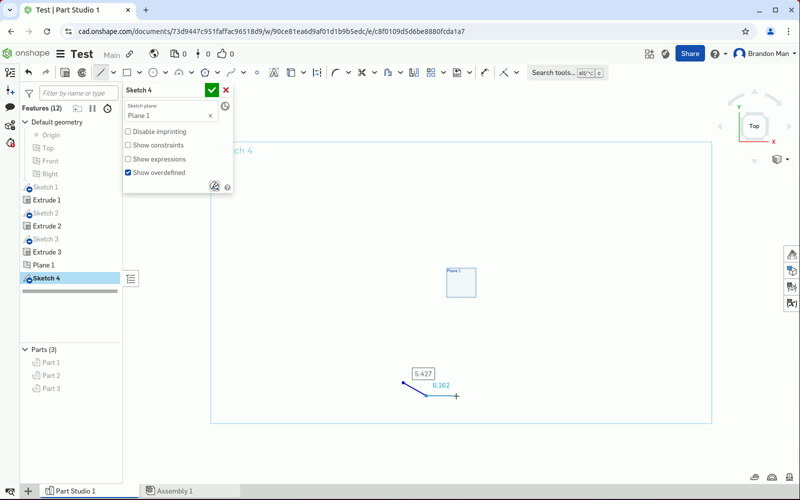
mouse_move(439, 372)
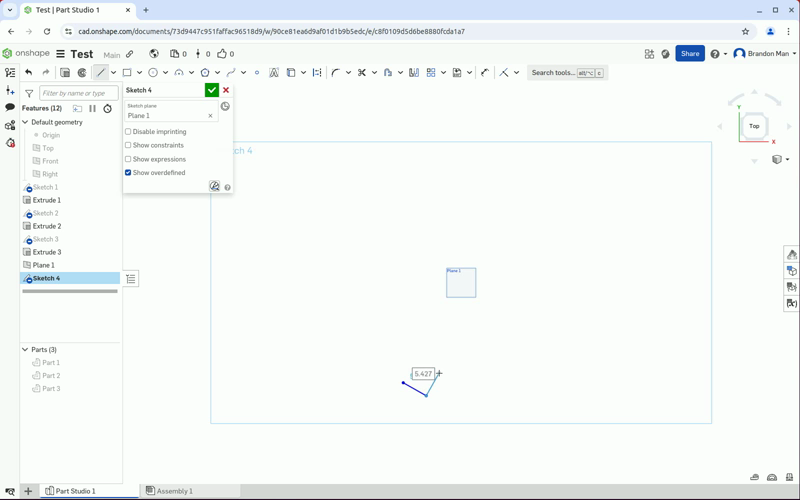
click(439, 372)
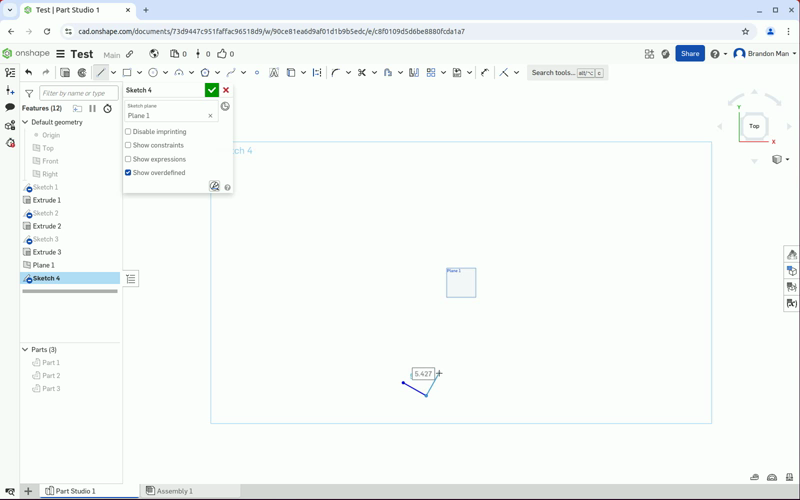
key_up(shift)
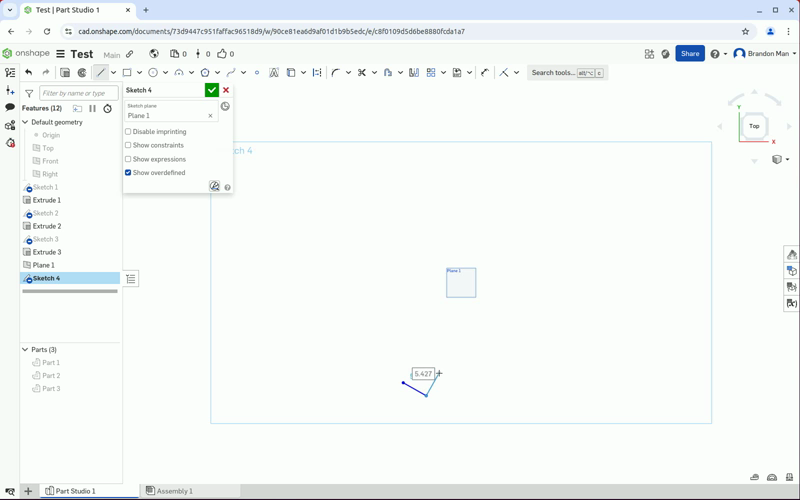
key_down(shift)
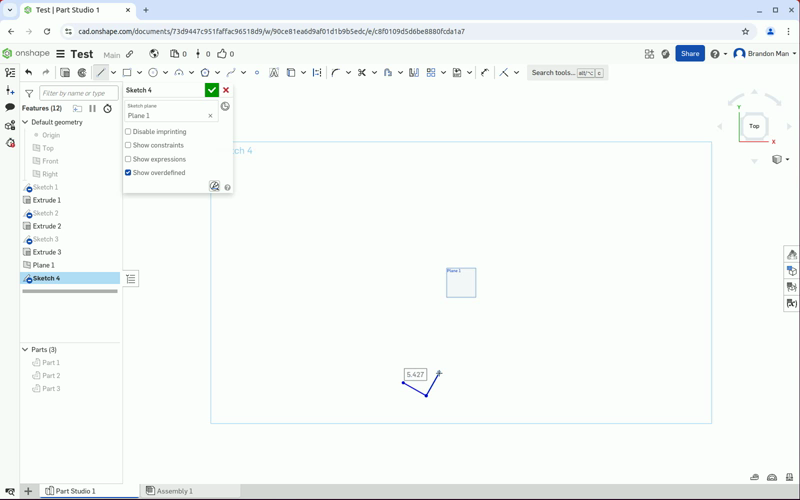
mouse_move(469, 372)
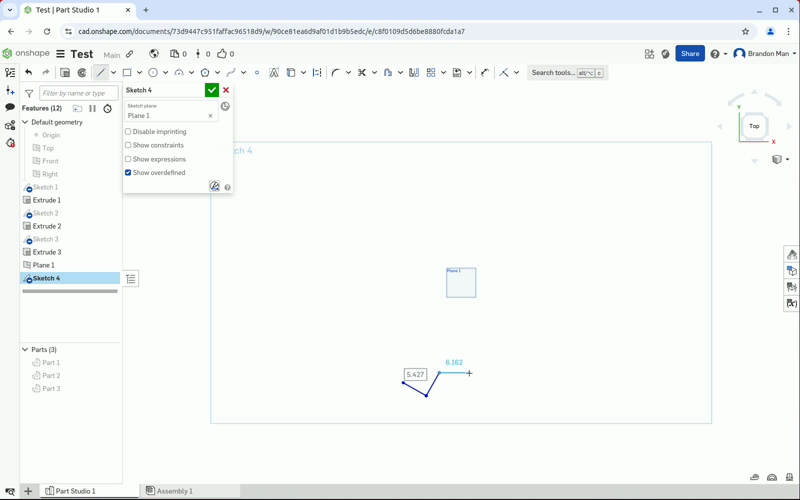
mouse_move(481, 372)
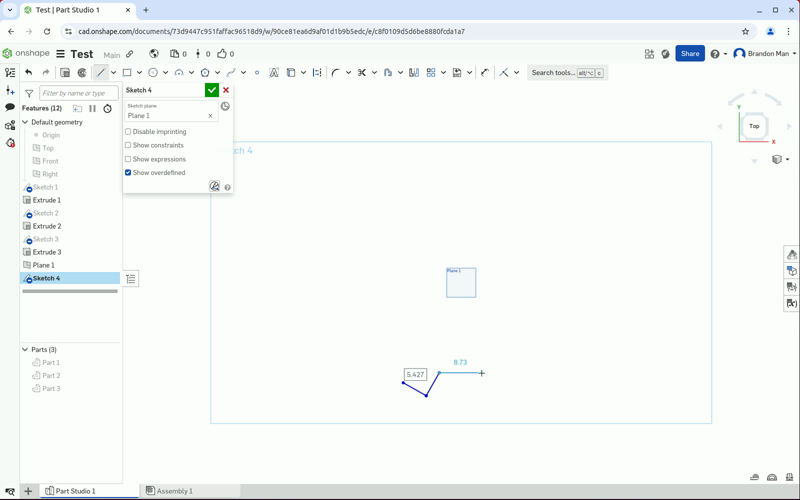
click(481, 372)
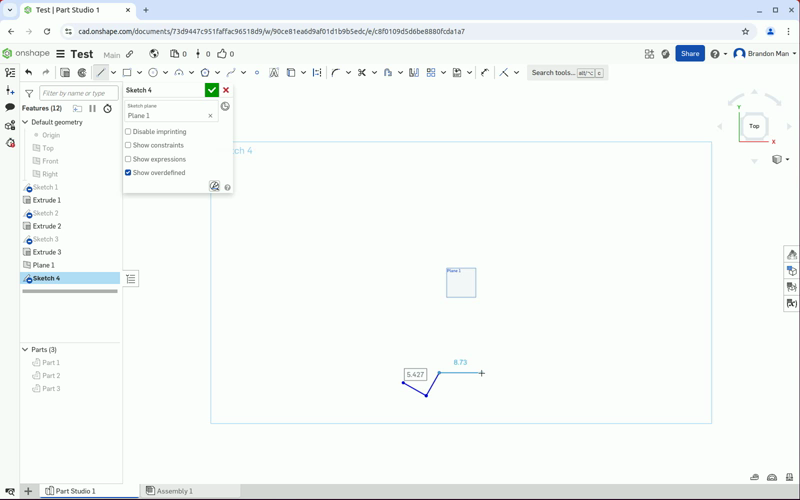
key_up(shift)
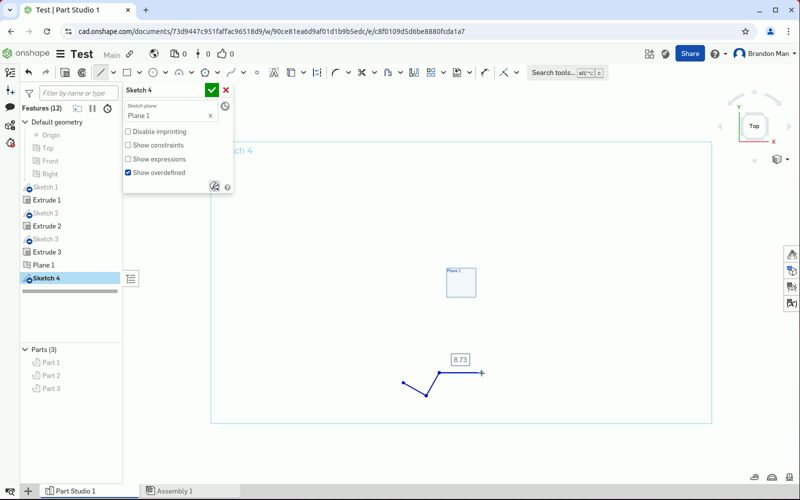
key_down(shift)
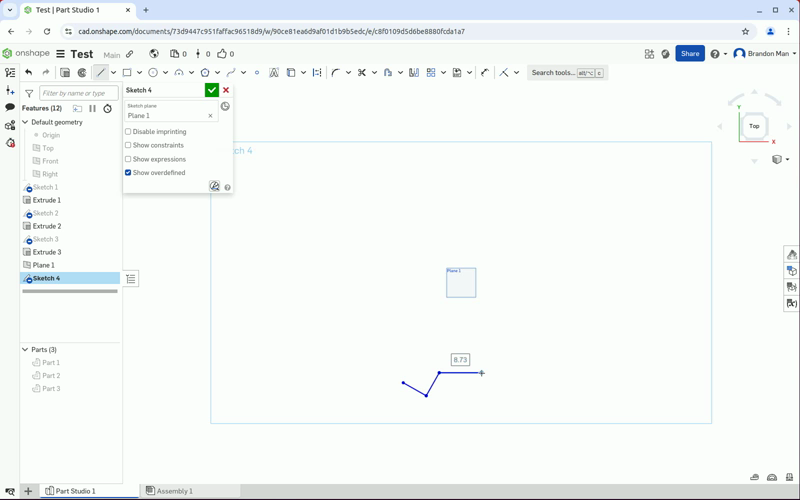
mouse_move(511, 372)
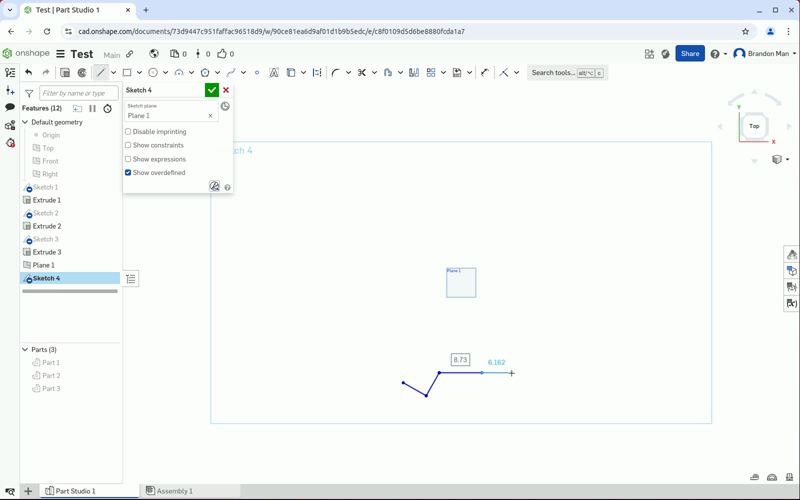
mouse_move(495, 395)
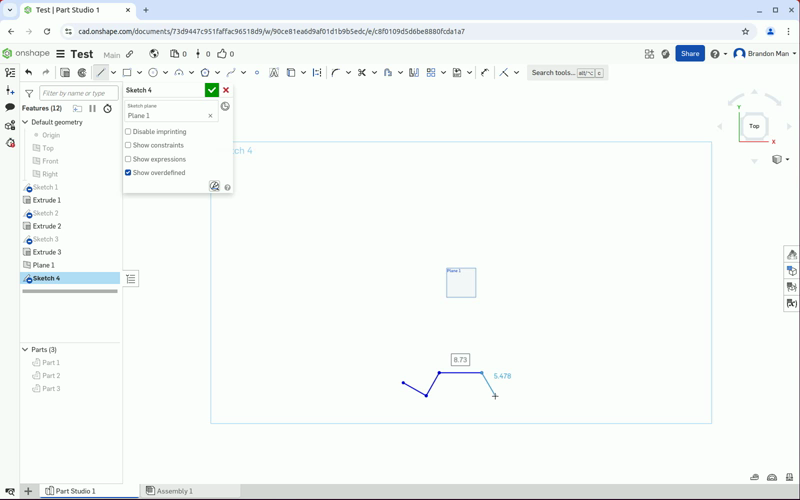
click(495, 395)
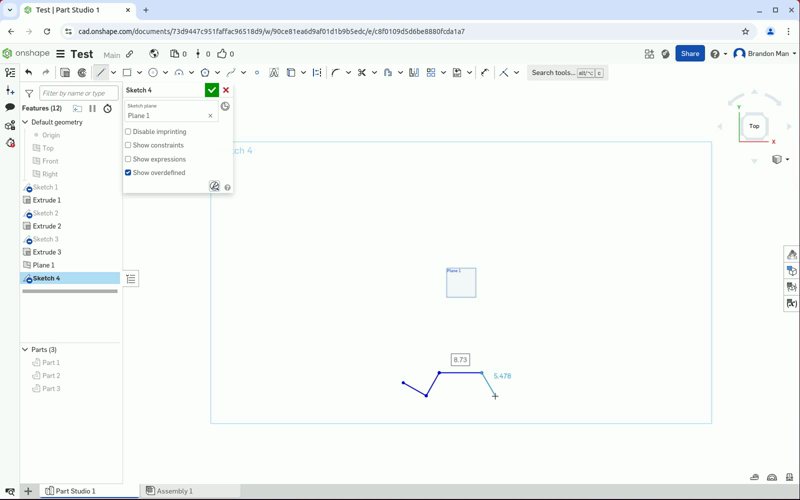
key_up(shift)
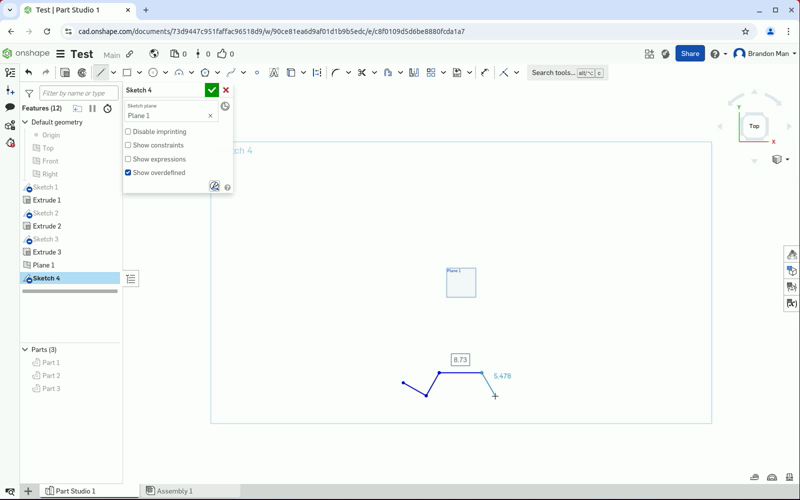
key_down(shift)
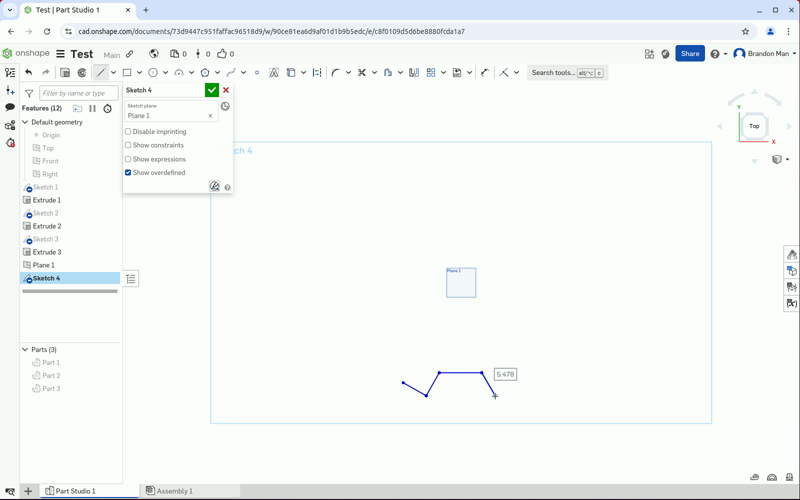
mouse_move(525, 395)
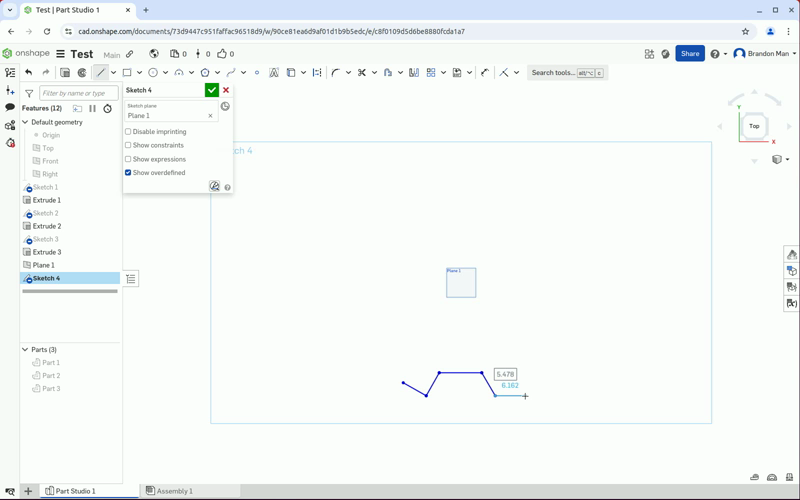
mouse_move(518, 382)
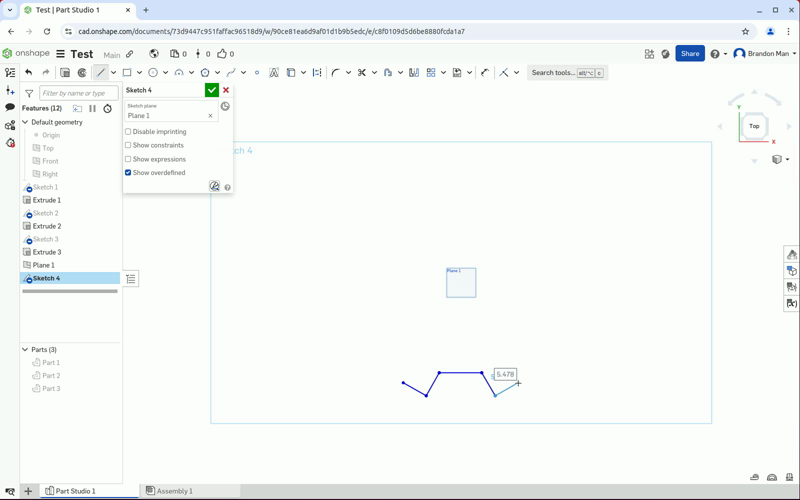
click(518, 382)
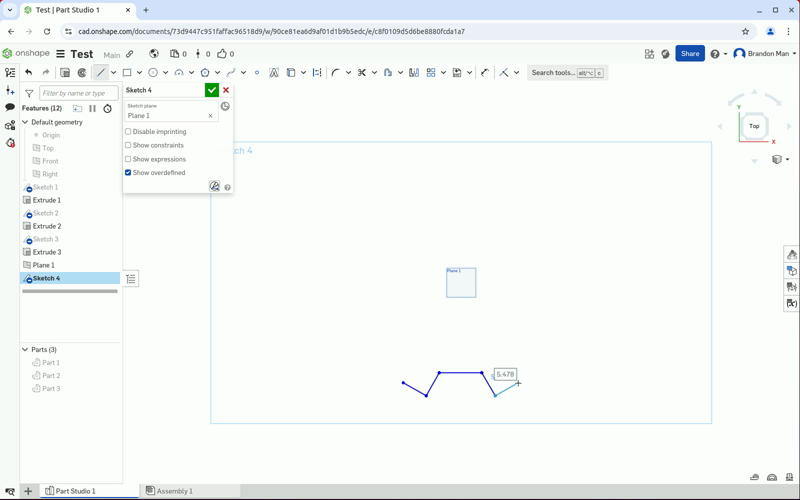
key_up(shift)
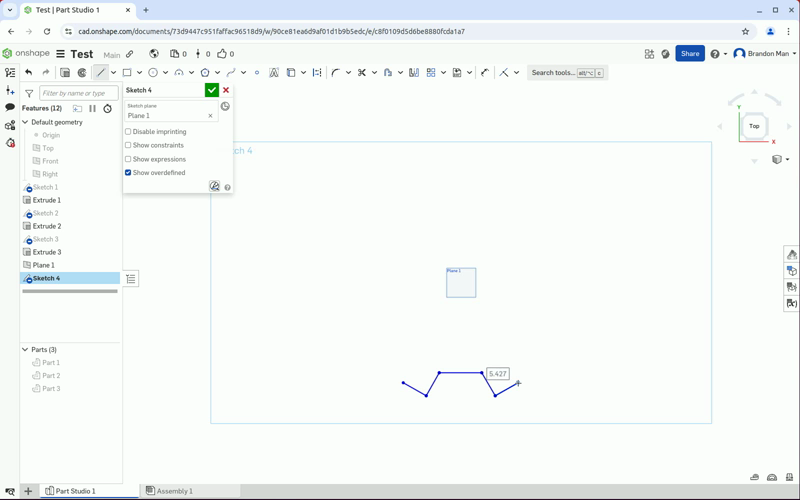
key_down(shift)
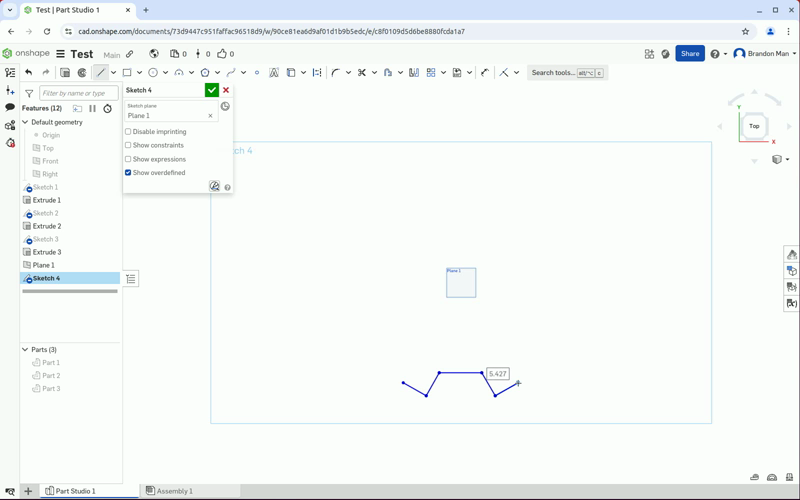
mouse_move(548, 382)
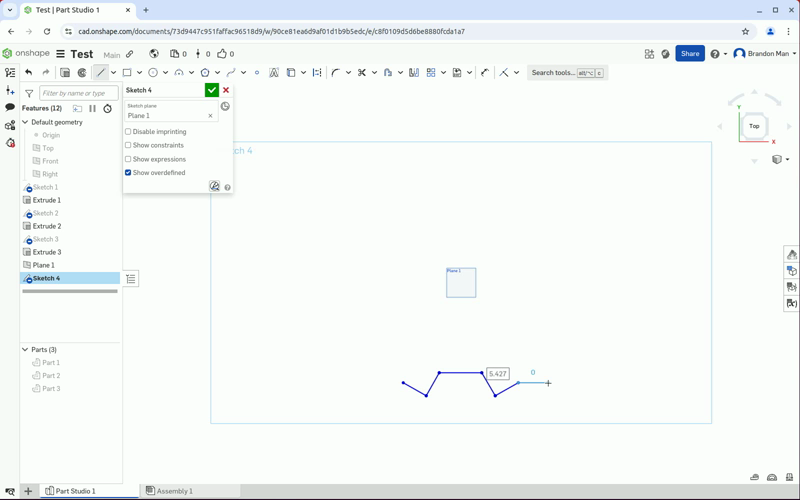
mouse_move(504, 359)
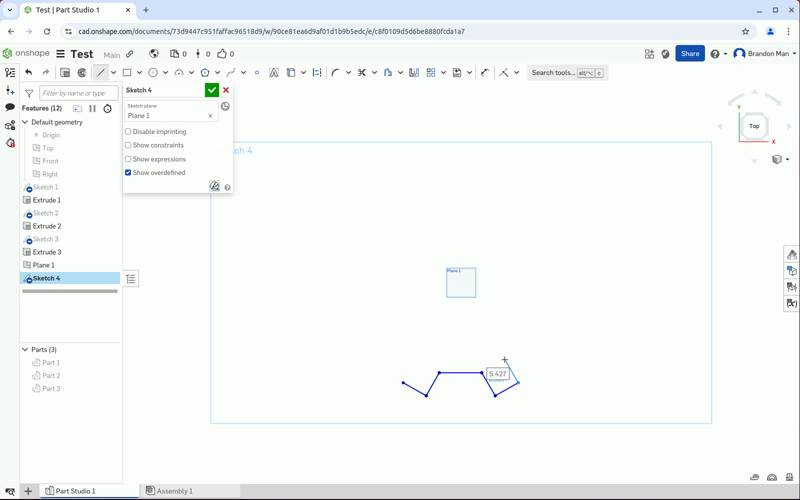
click(504, 359)
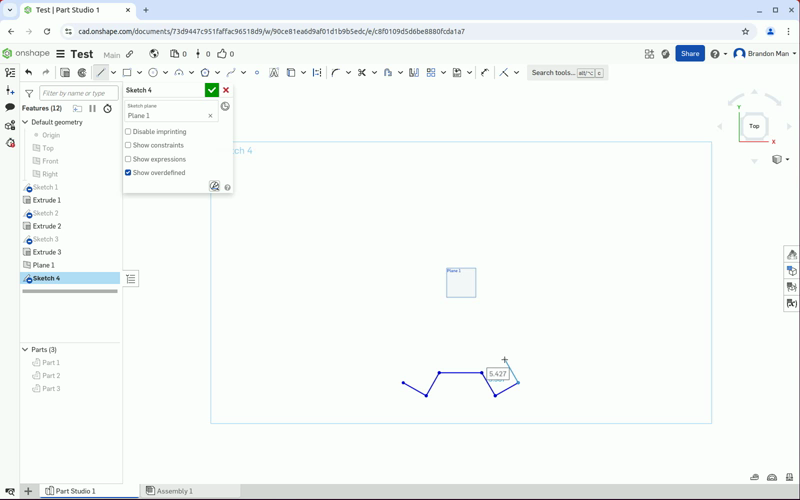
key_up(shift)
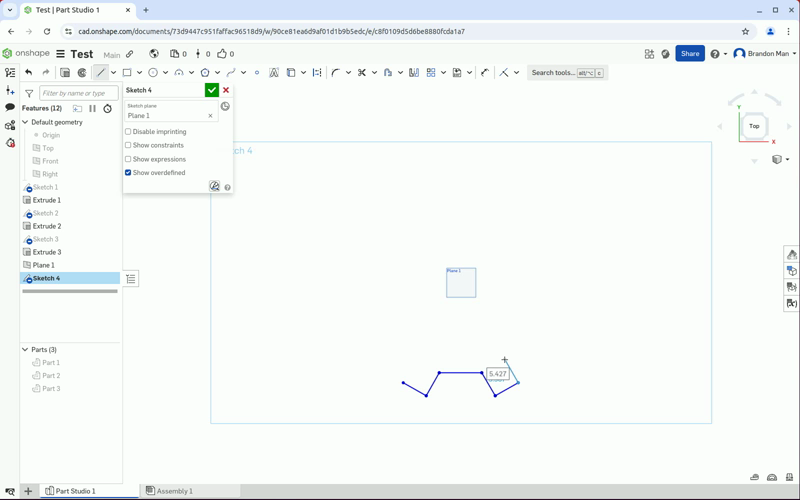
key(esc)
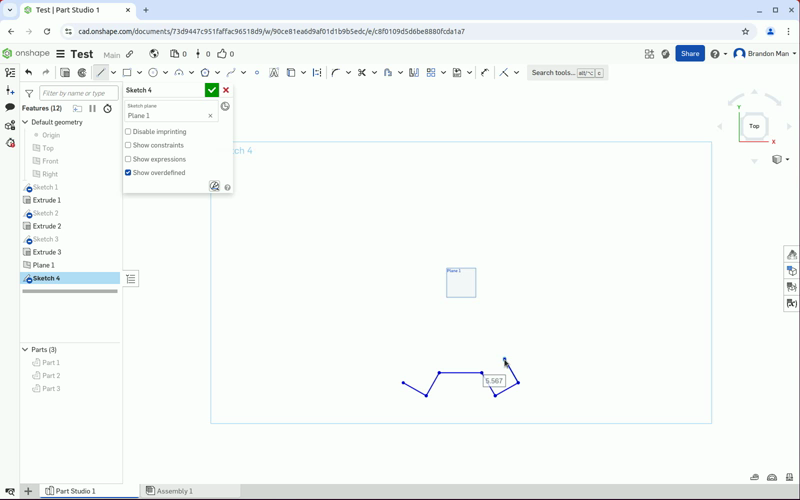
key(a)
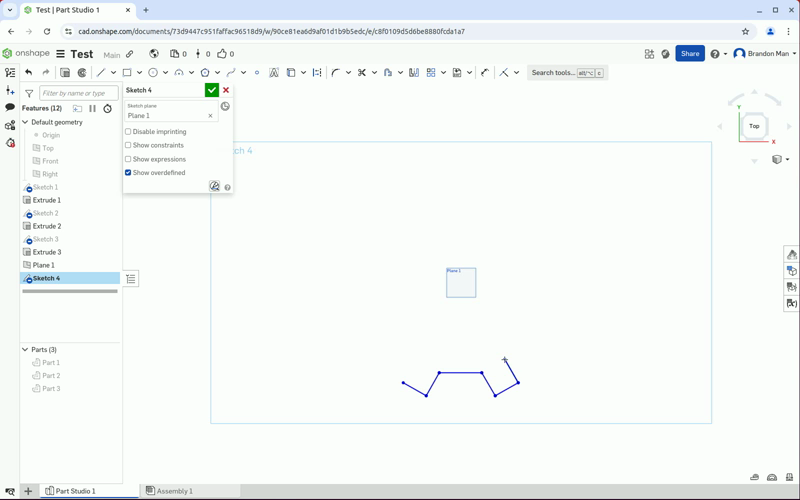
mouse_move(504, 359)
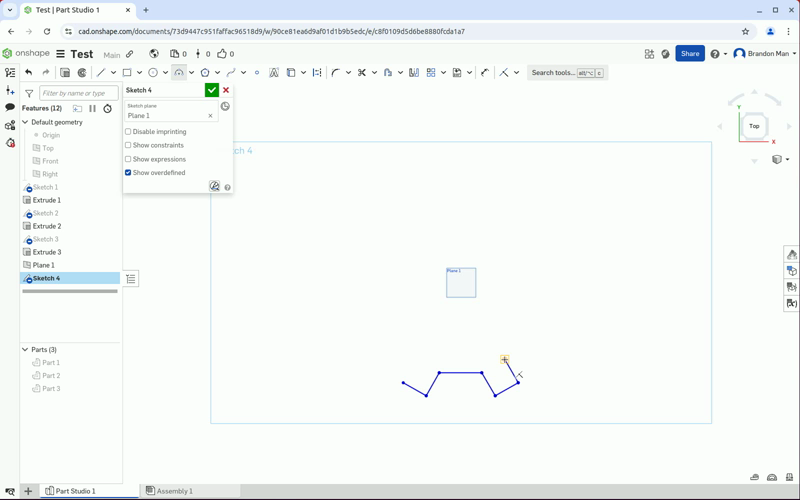
click(504, 359)
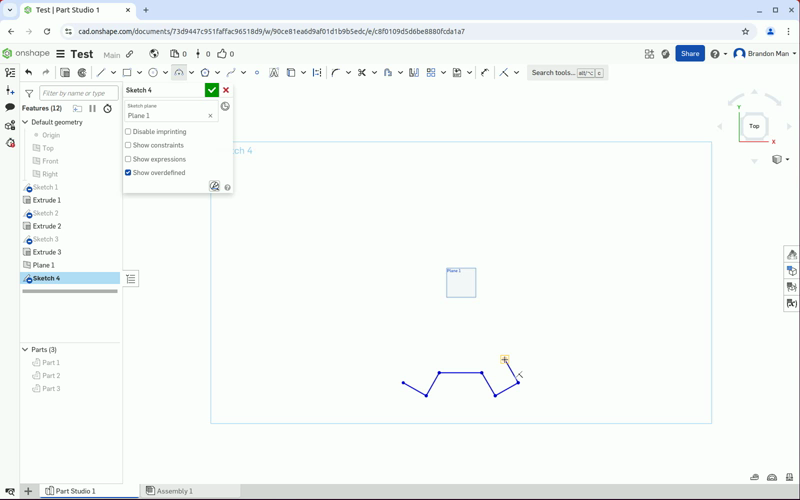
key_down(shift)
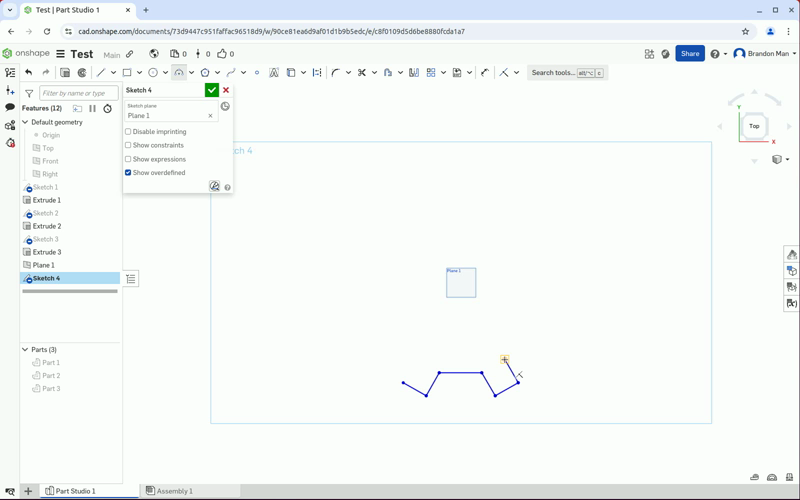
mouse_move(416, 359)
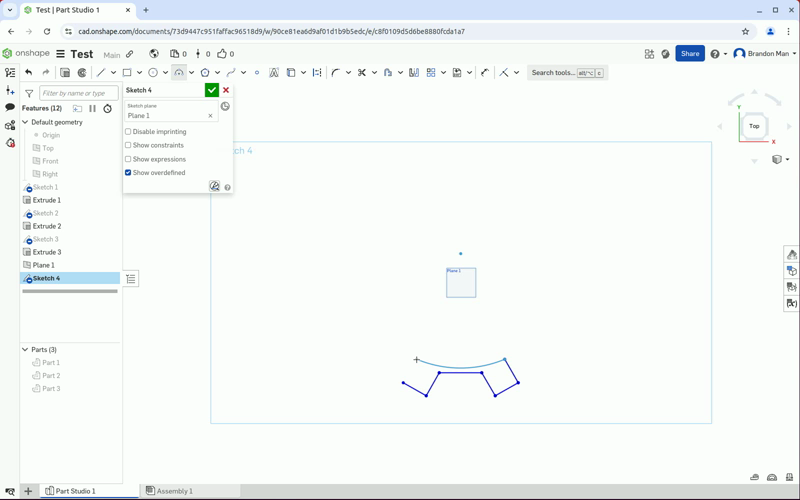
click(416, 359)
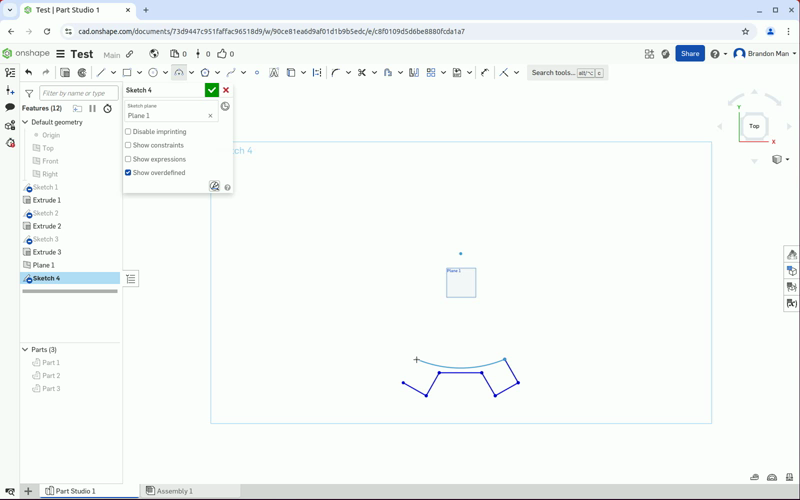
mouse_move(460, 336)
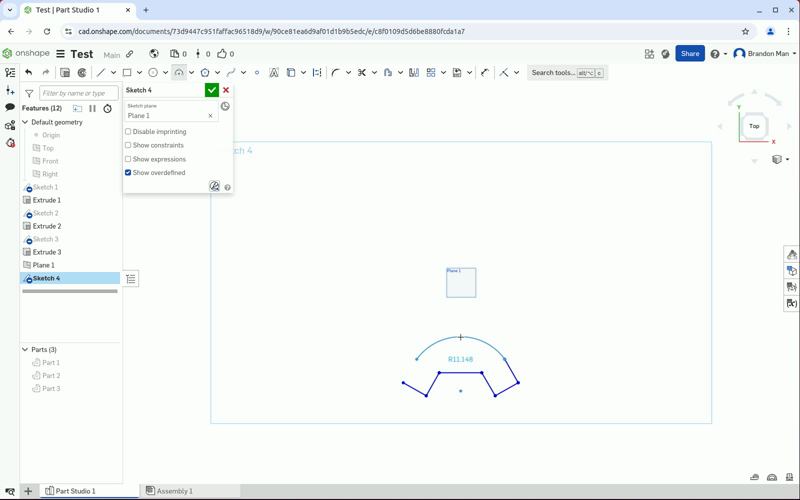
click(460, 336)
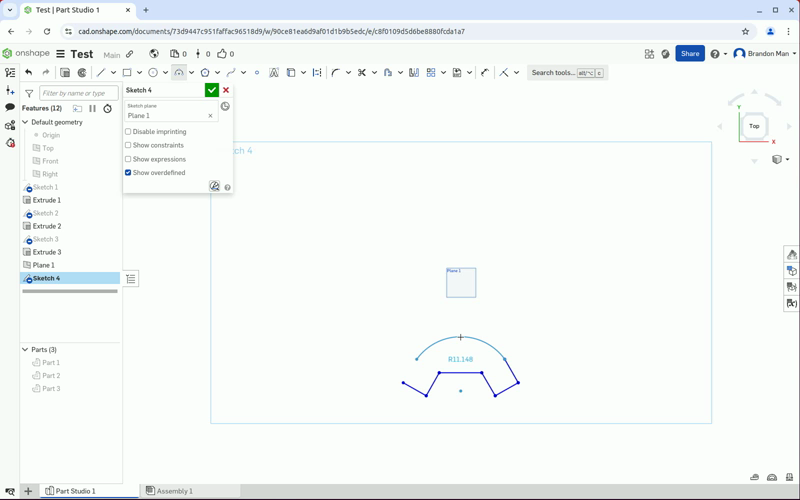
key_up(shift)
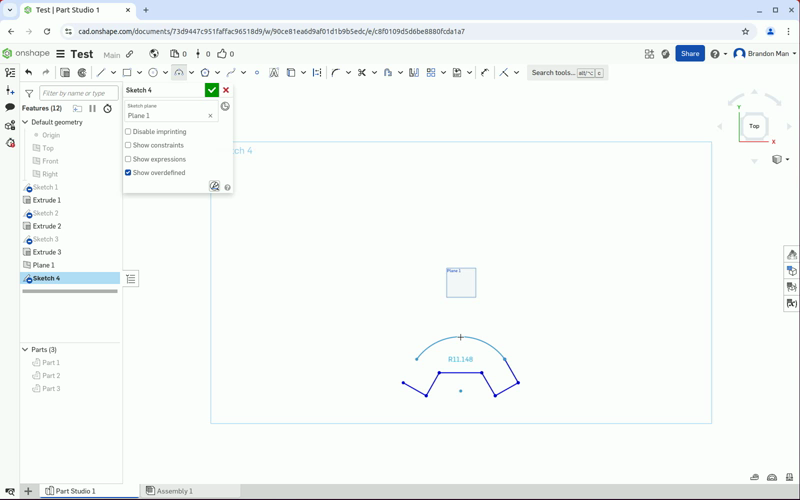
key(esc)
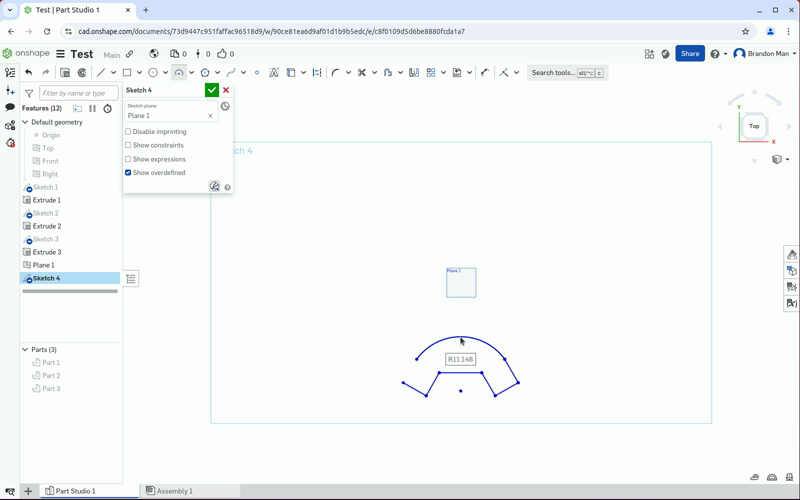
key(l)
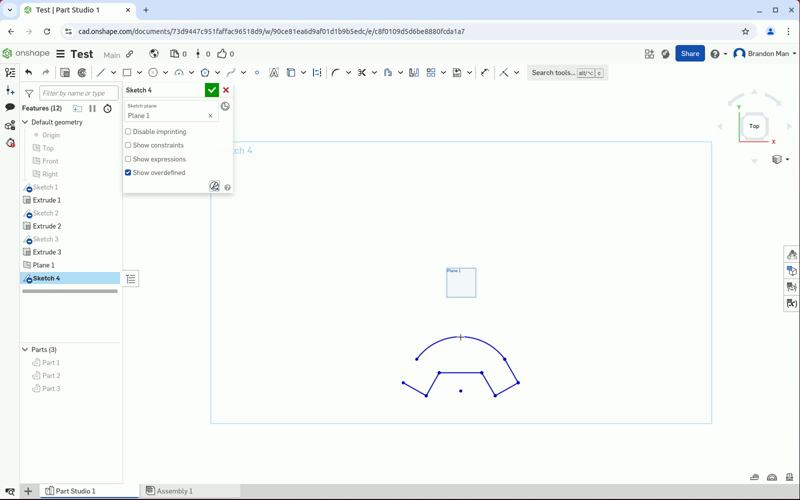
mouse_move(416, 359)
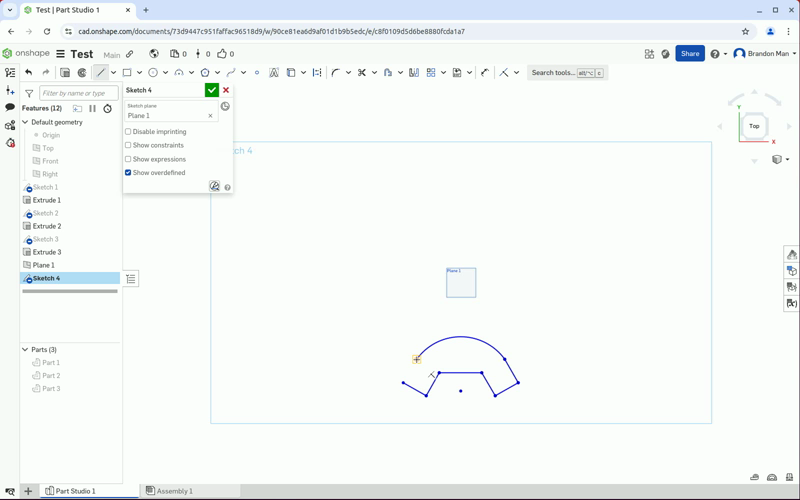
click(416, 359)
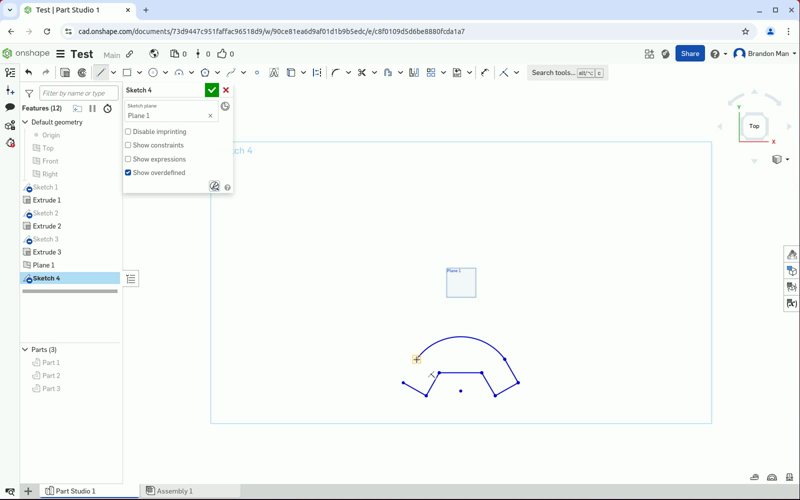
mouse_move(446, 359)
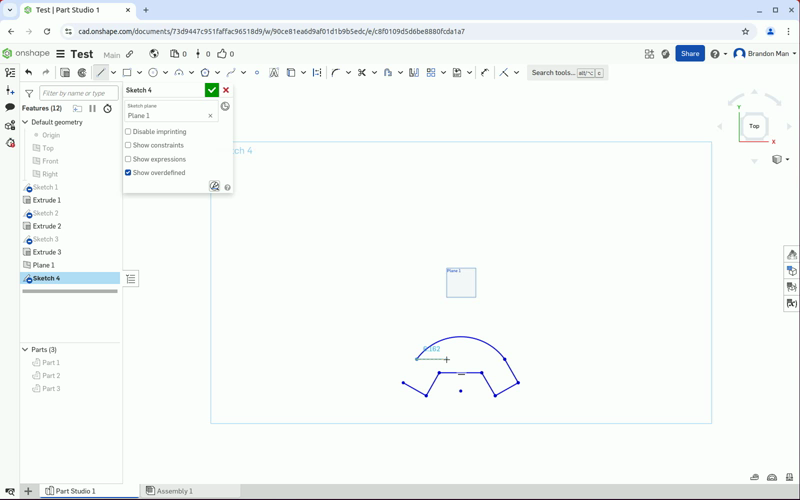
key_down(shift)
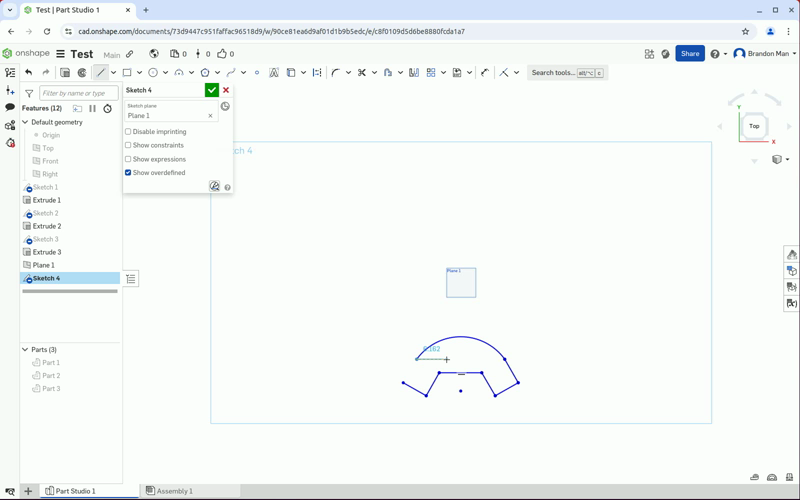
mouse_move(403, 382)
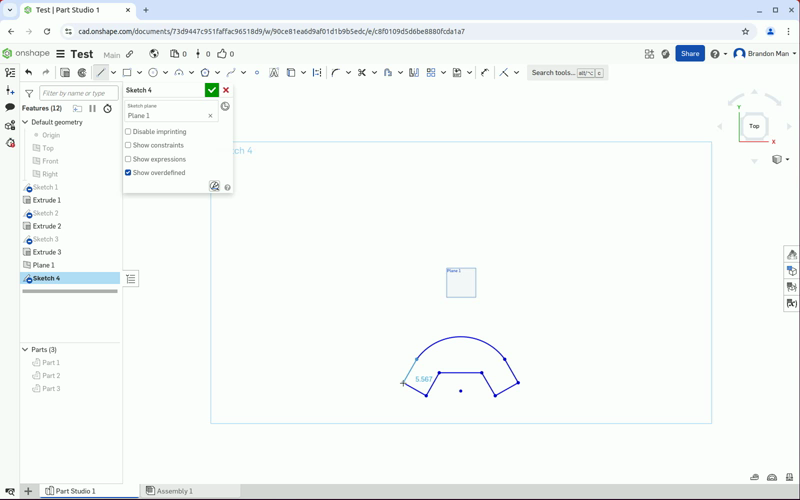
key_up(shift)
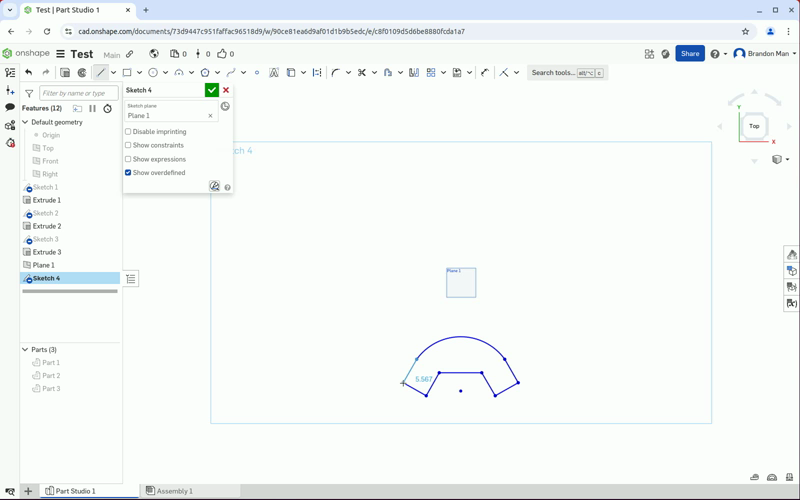
click(403, 382)
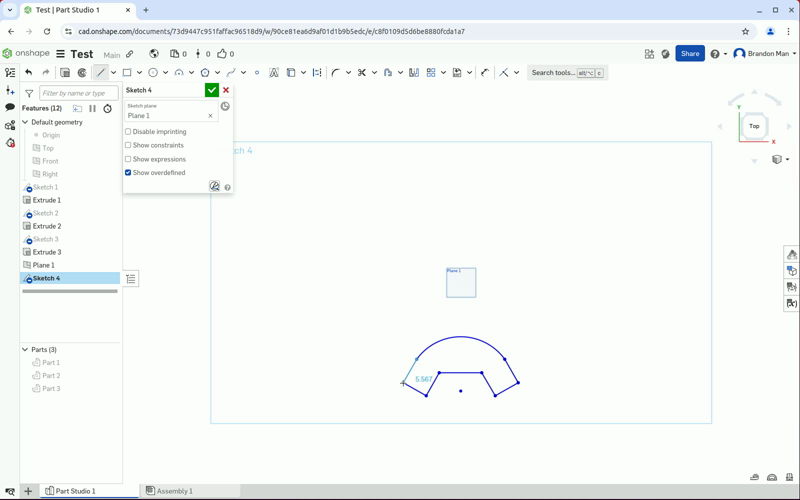
key(esc)
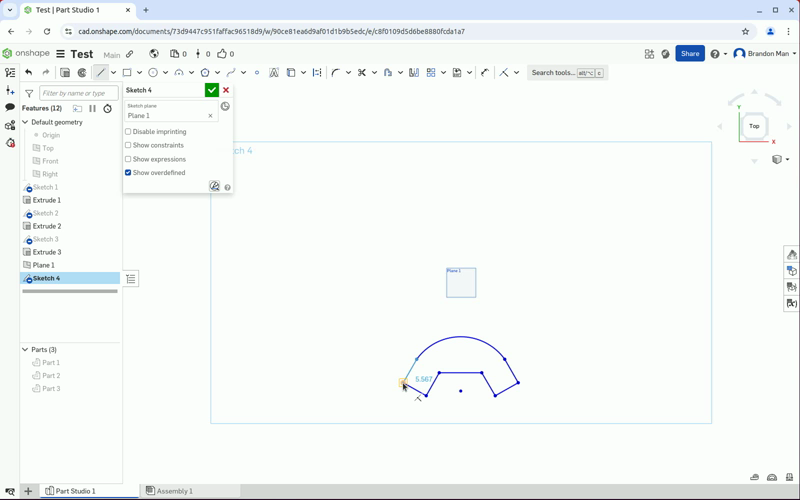
mouse_move(468, 348)
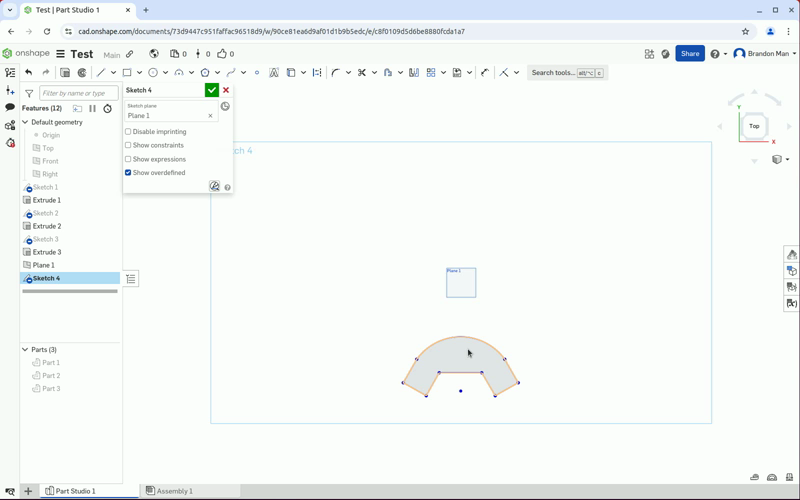
click(468, 348)
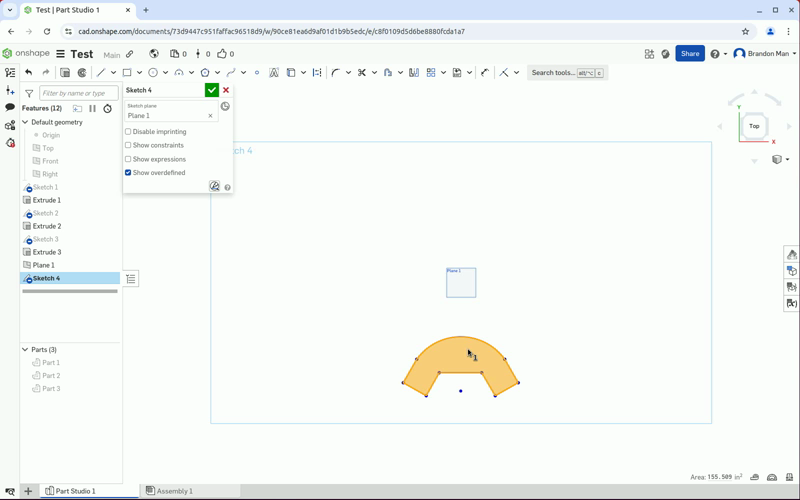
mouse_move(73, 352)
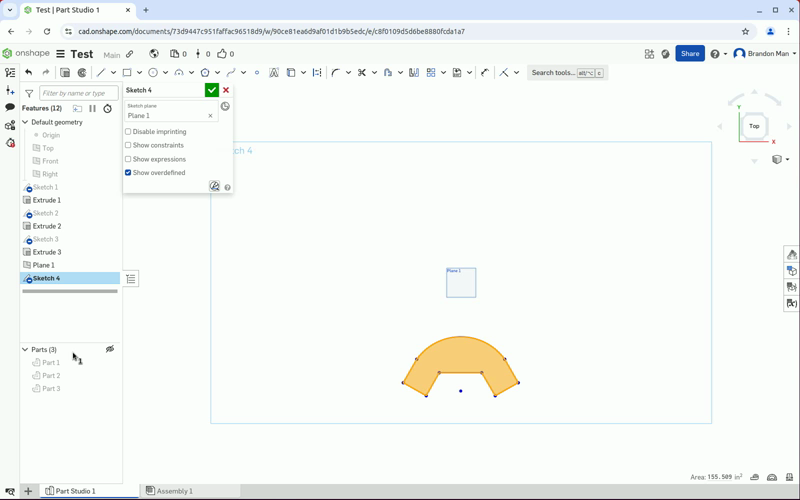
key(shift+y)
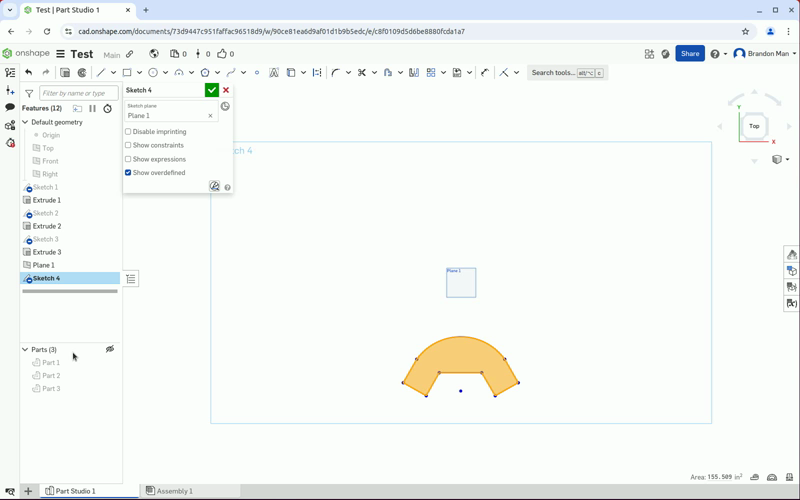
key(shift+e)
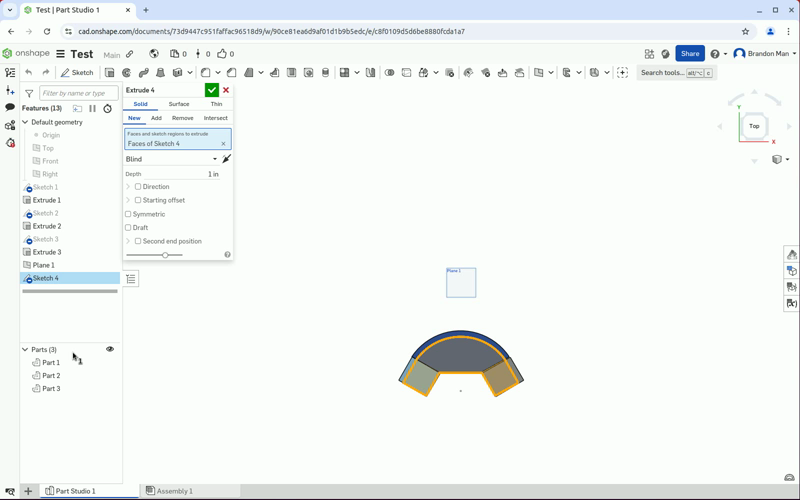
mouse_move(143, 106)
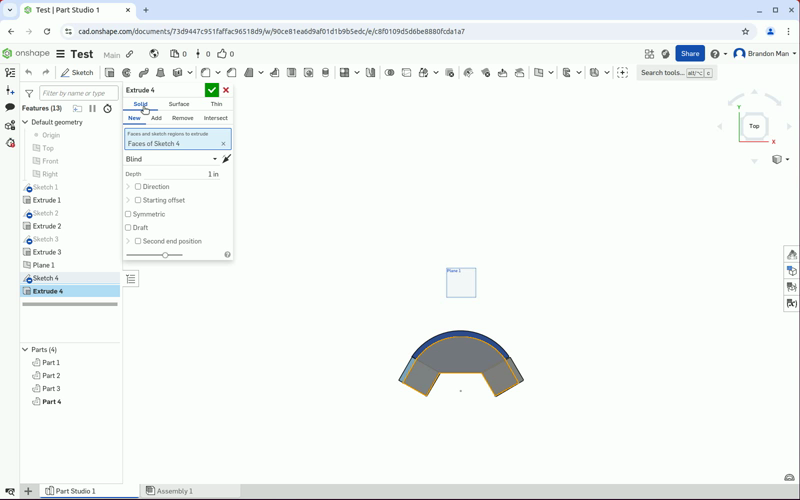
click(143, 106)
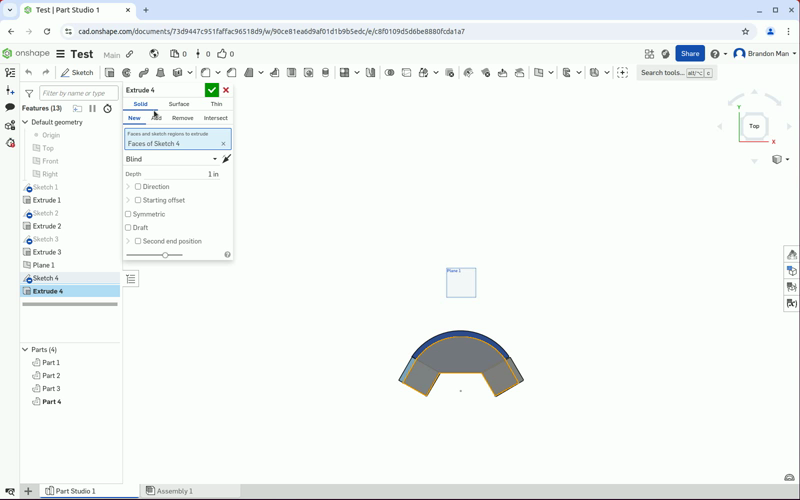
mouse_move(186, 120)
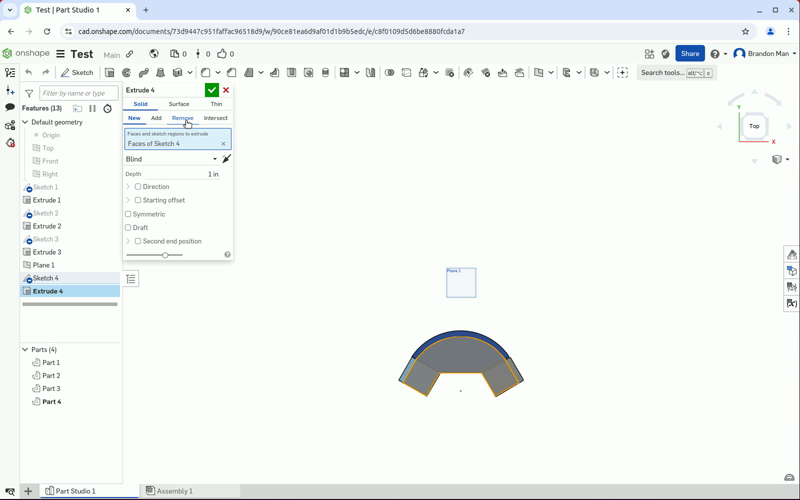
click(186, 120)
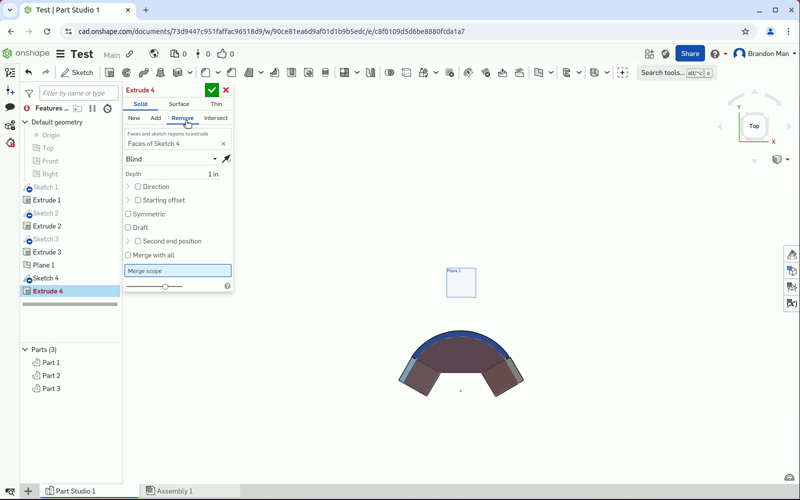
key(tab, 4)
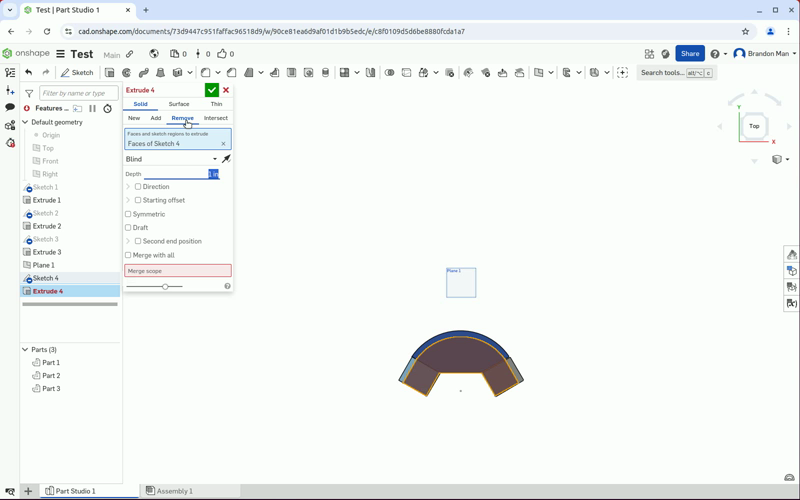
text(5.296)
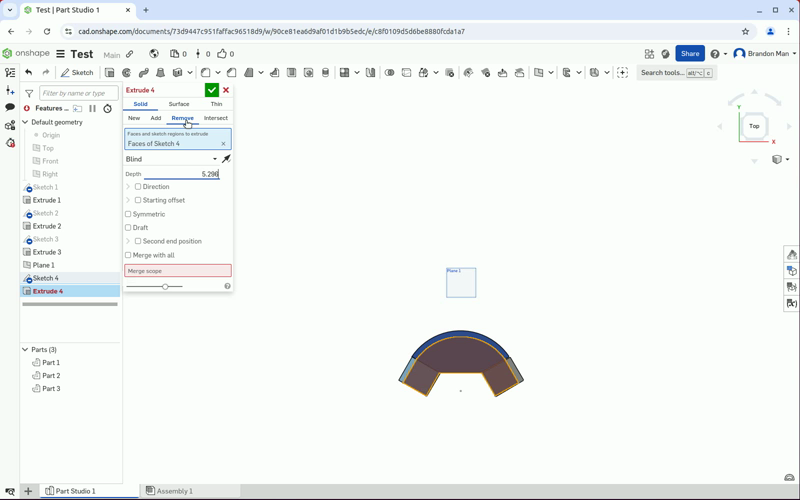
key(tab, 6)
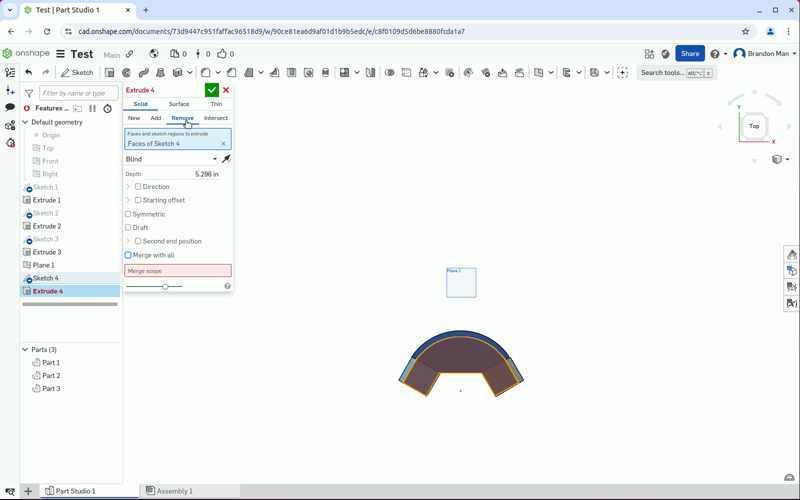
key(space)
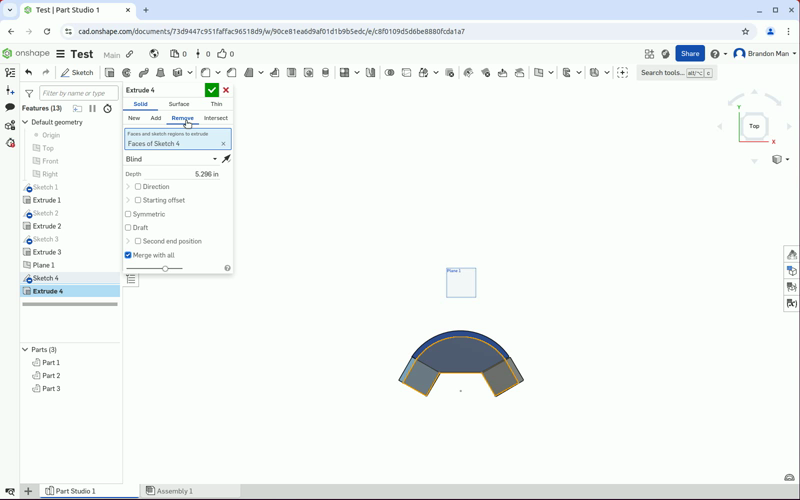
key(enter)
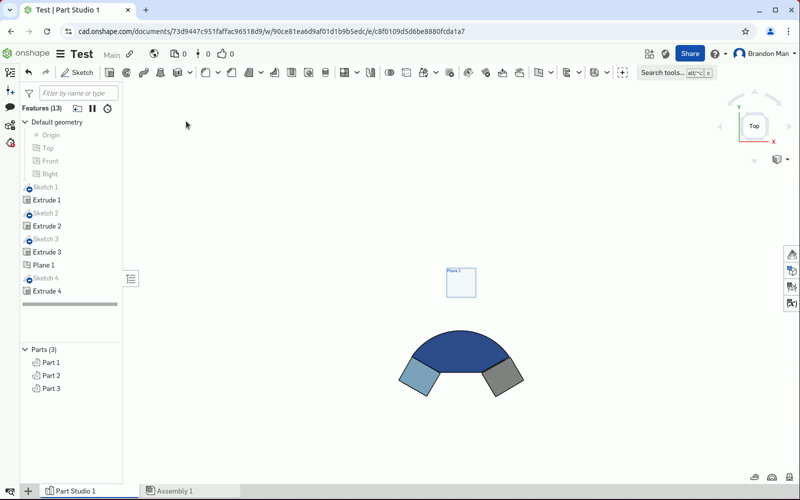
key(shift+h)
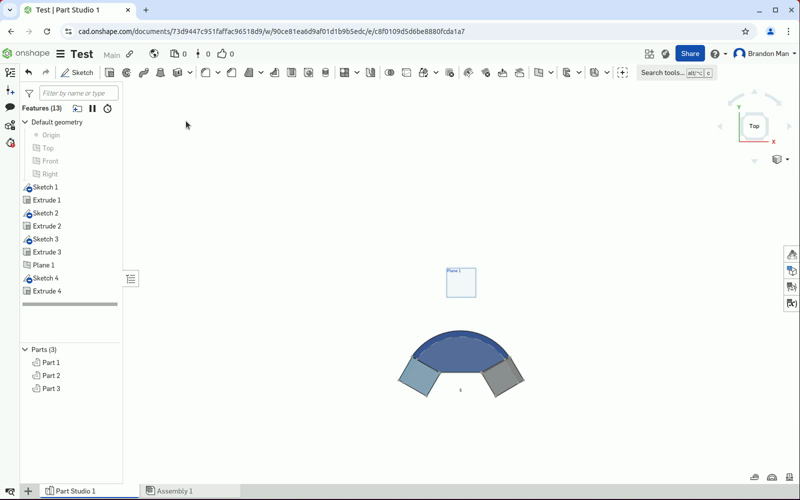
key(shift+h)
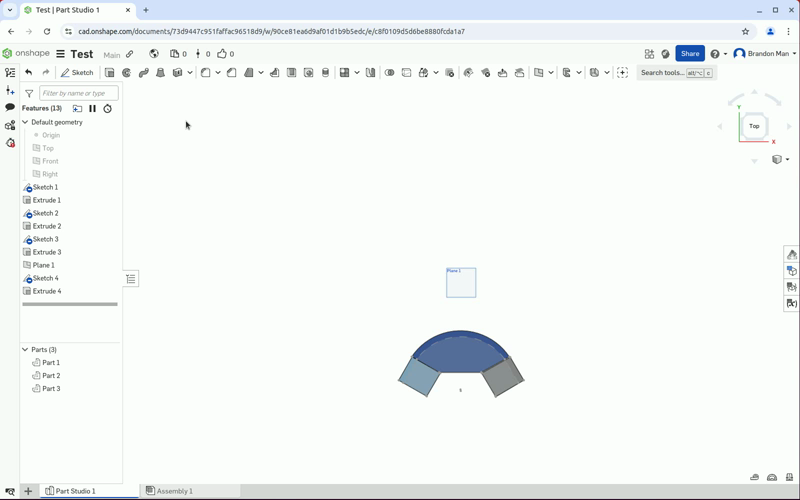
key(shift+7)
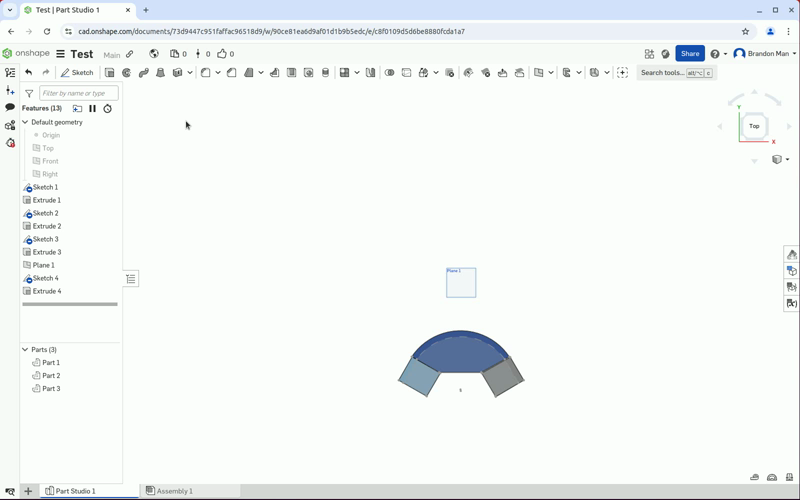
key(up, 3)
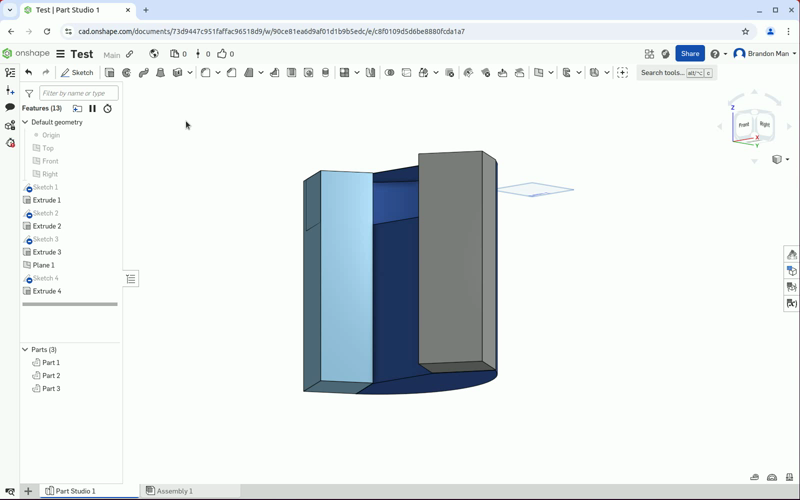
key(left, 3)
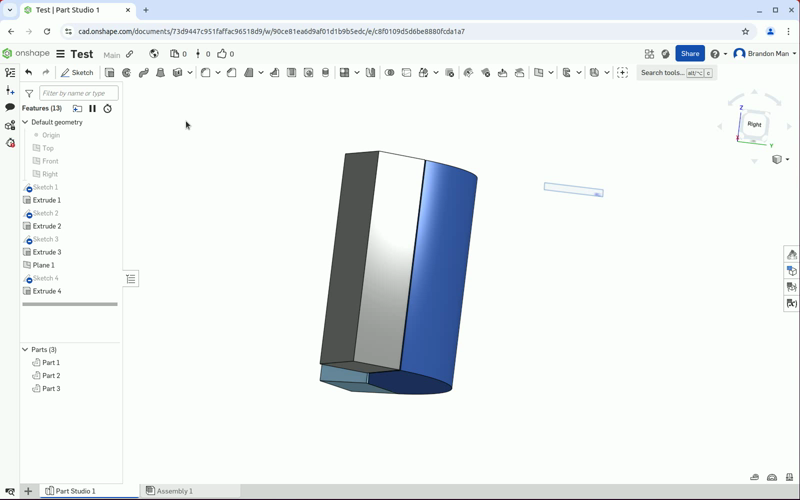
key(right, 3)
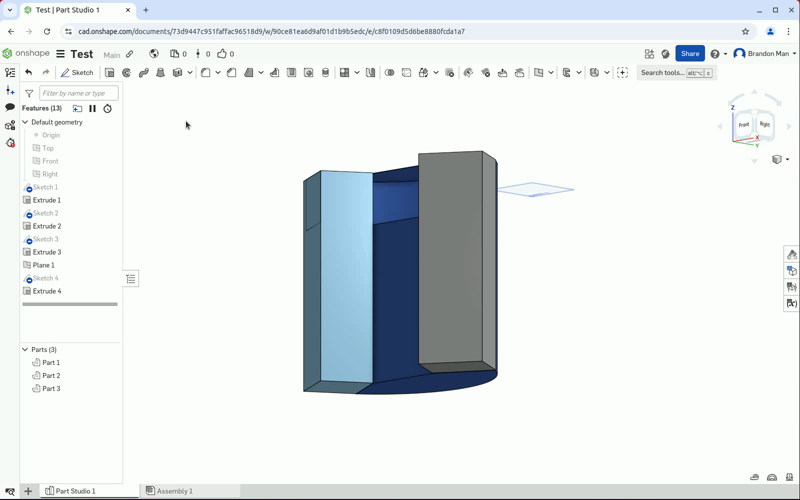
key(down, 3)
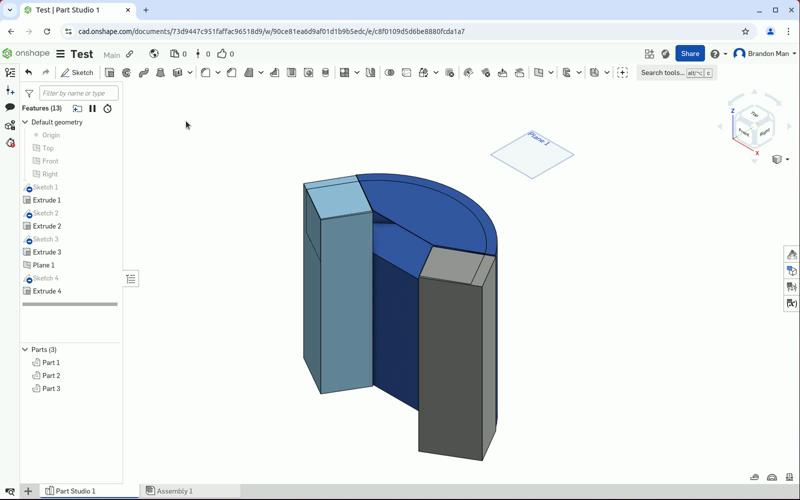
mouse_move(73, 189)
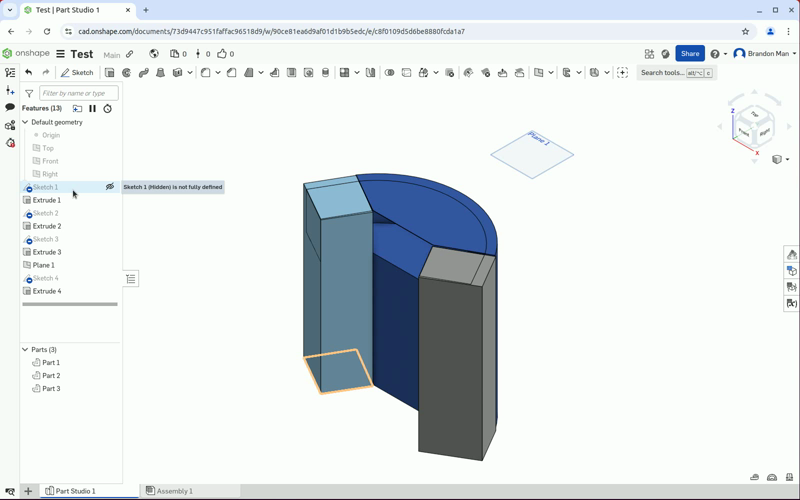
click(73, 189)